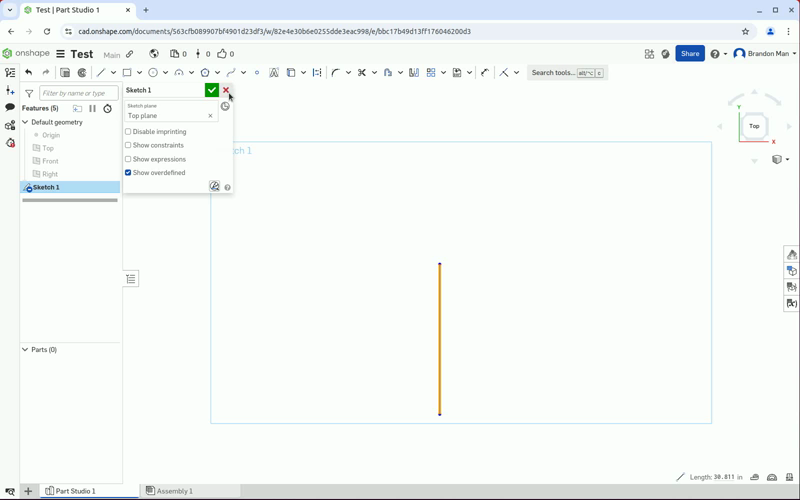
key(shift+h)
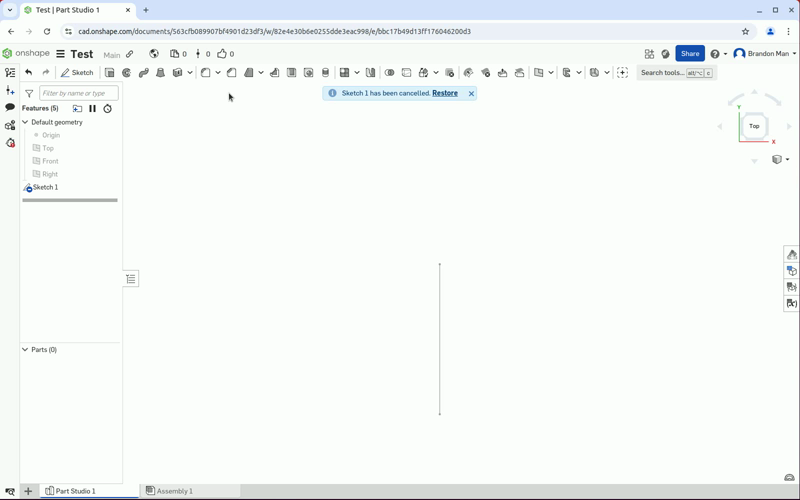
key(shift+s)
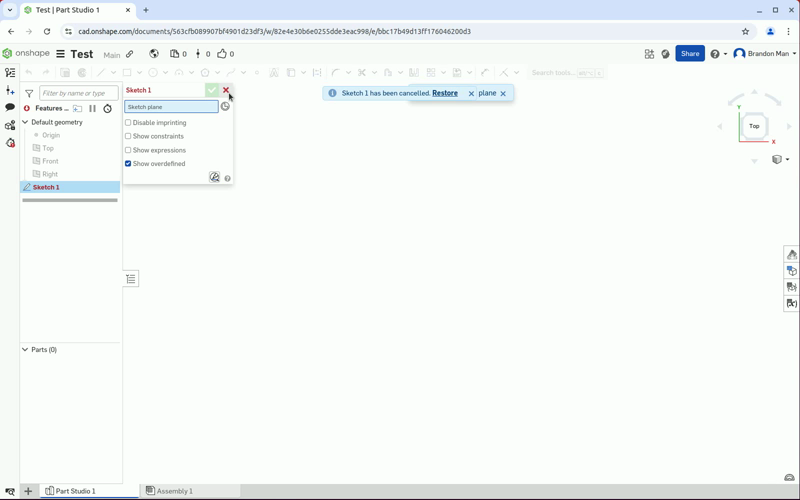
mouse_move(73, 150)
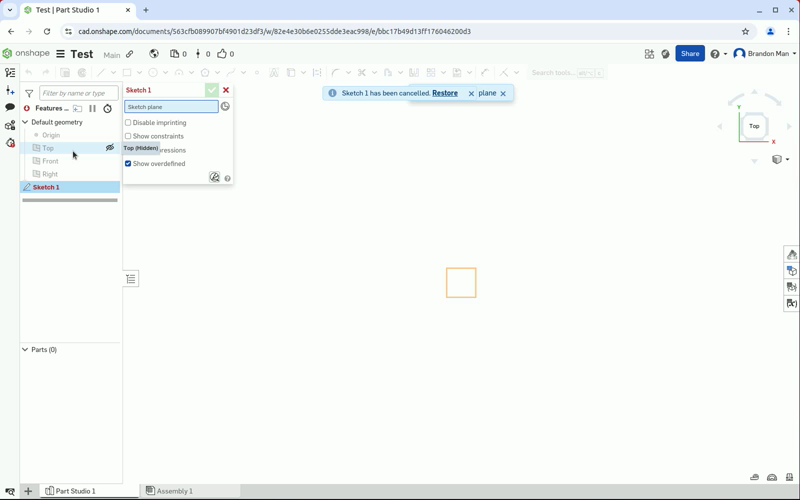
click(73, 150)
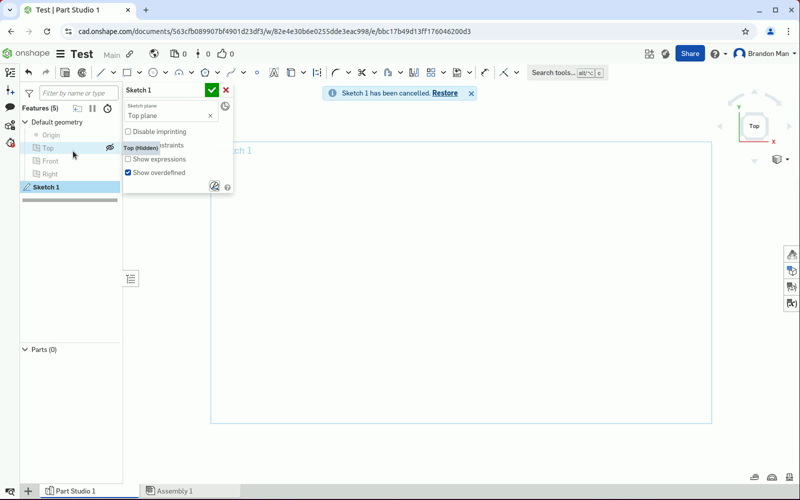
mouse_move(73, 352)
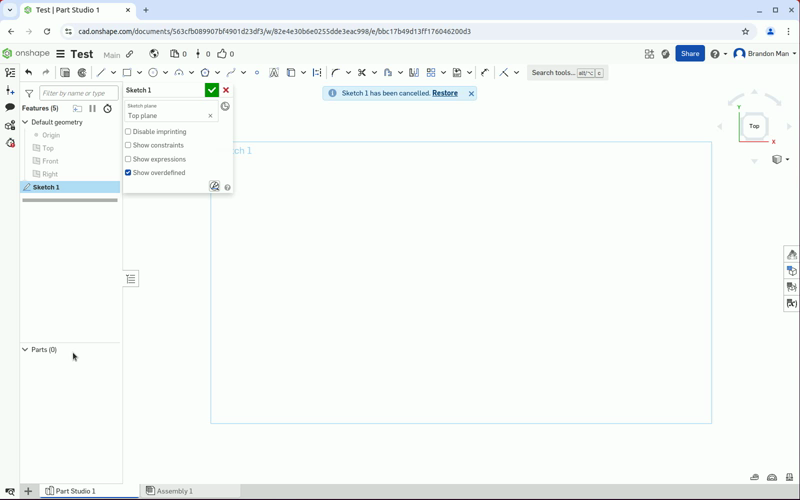
key(y)
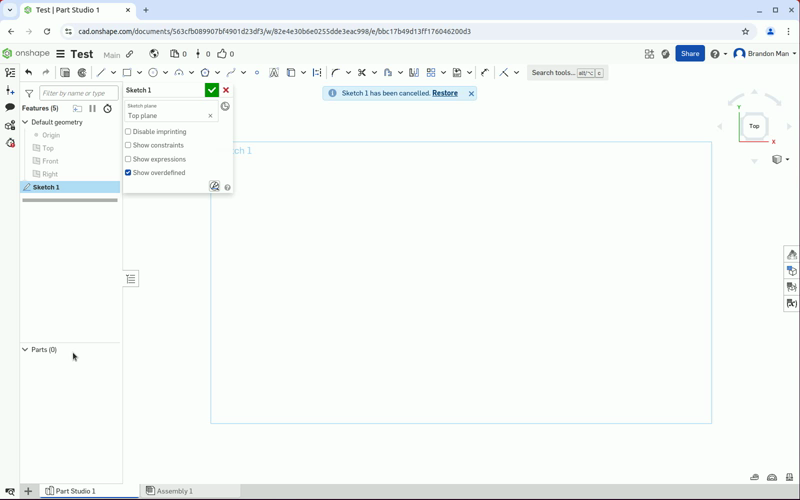
key(c)
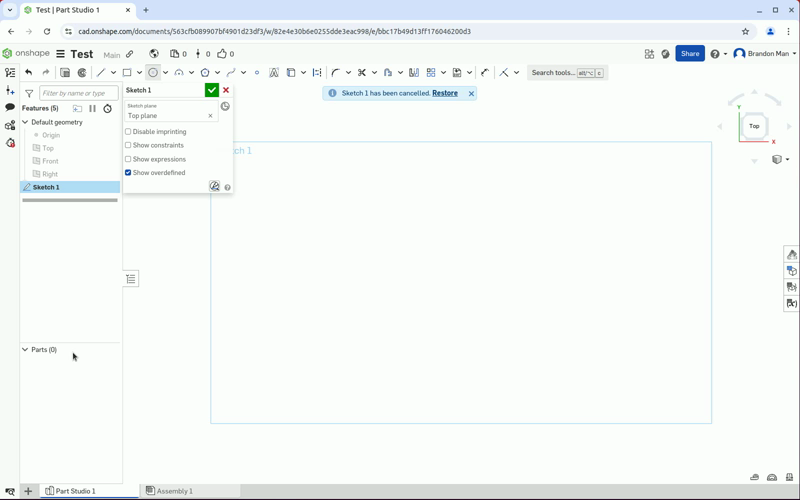
key_down(shift)
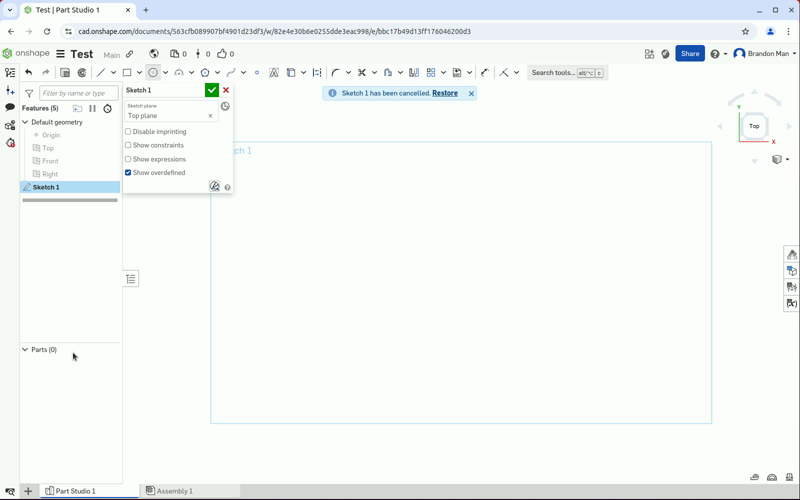
mouse_move(461, 282)
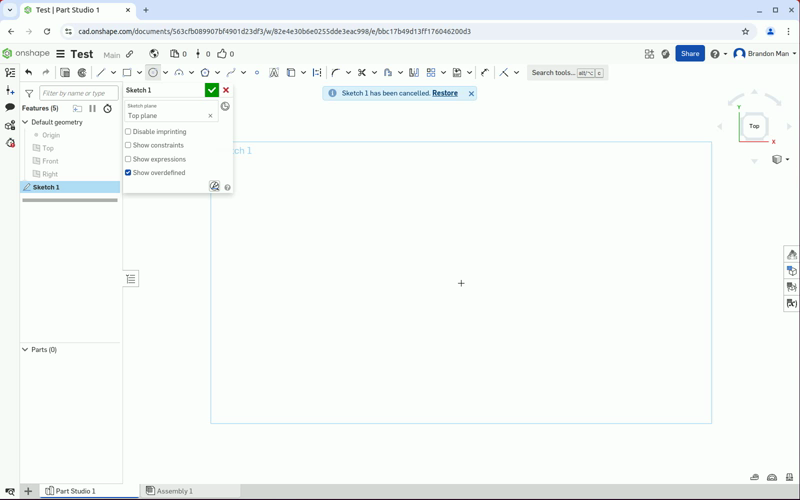
click(461, 282)
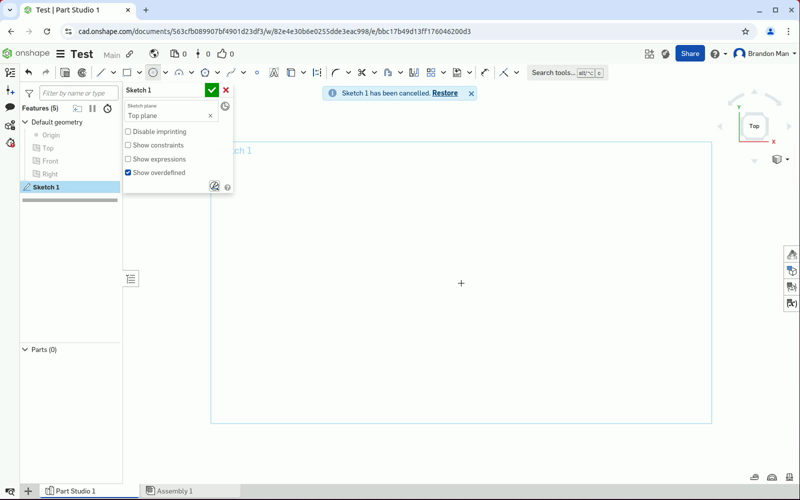
key_up(shift)
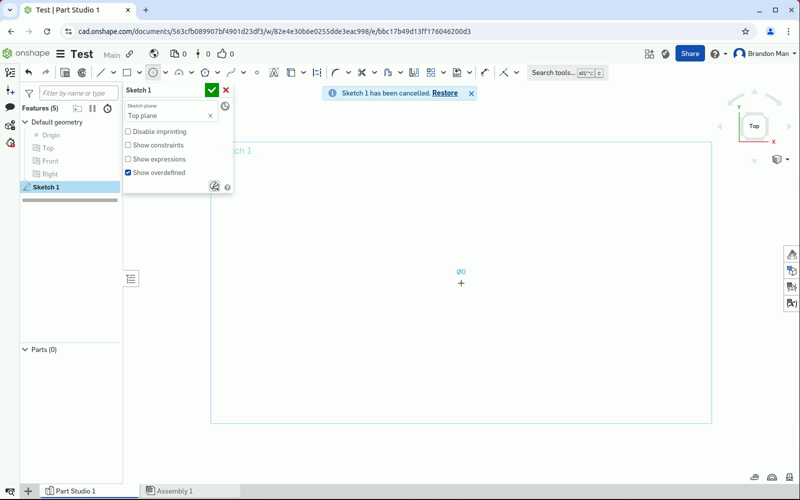
mouse_move(574, 282)
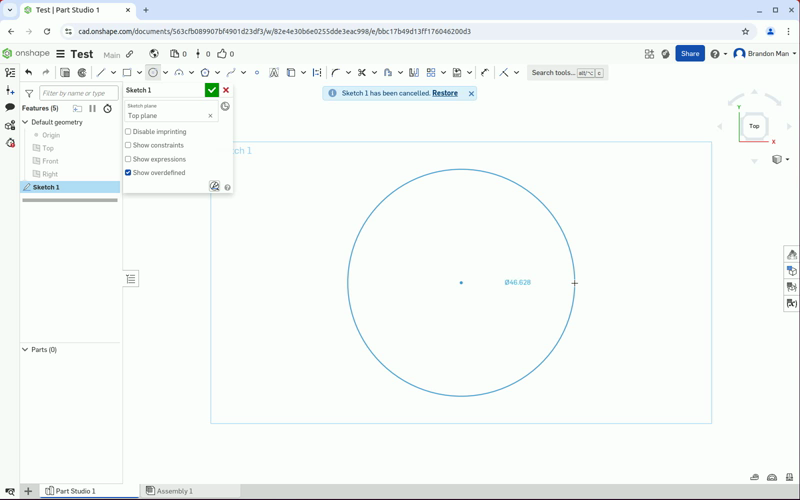
click(574, 282)
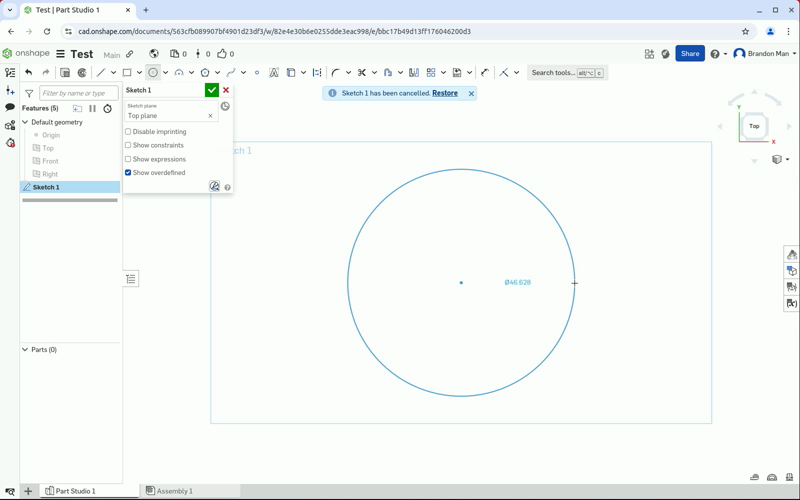
key(esc)
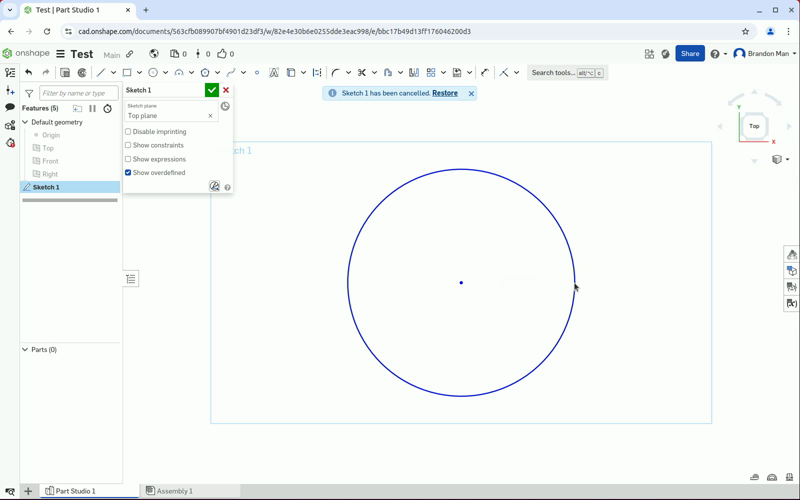
key(l)
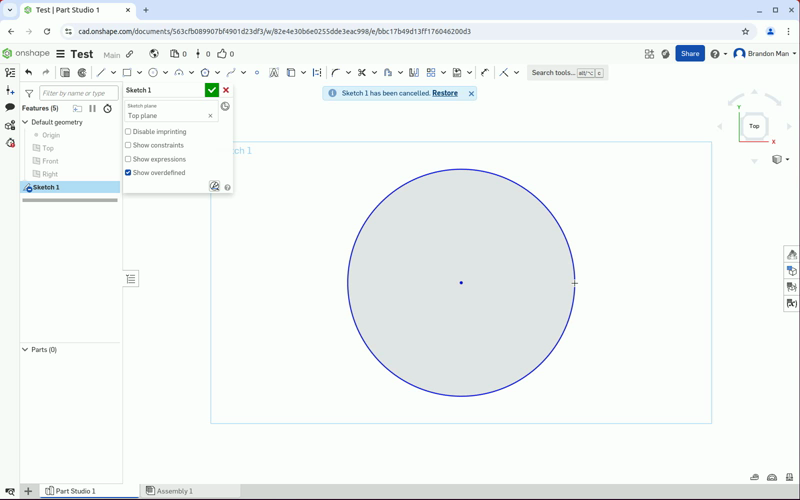
key_down(shift)
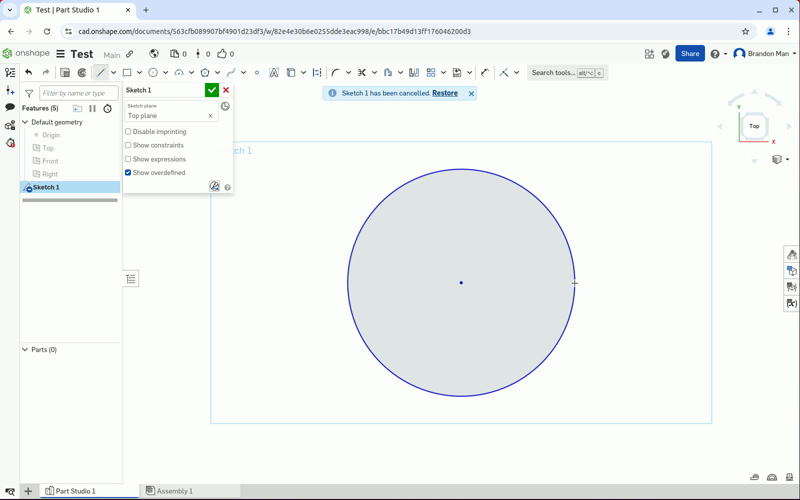
mouse_move(371, 334)
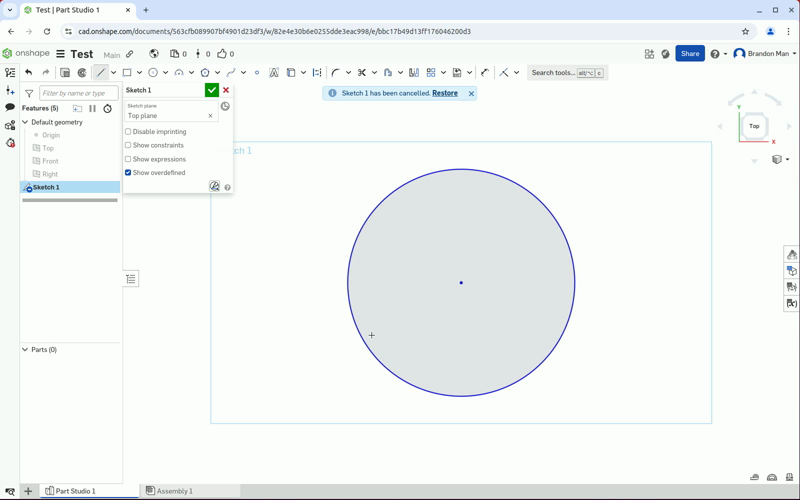
click(371, 334)
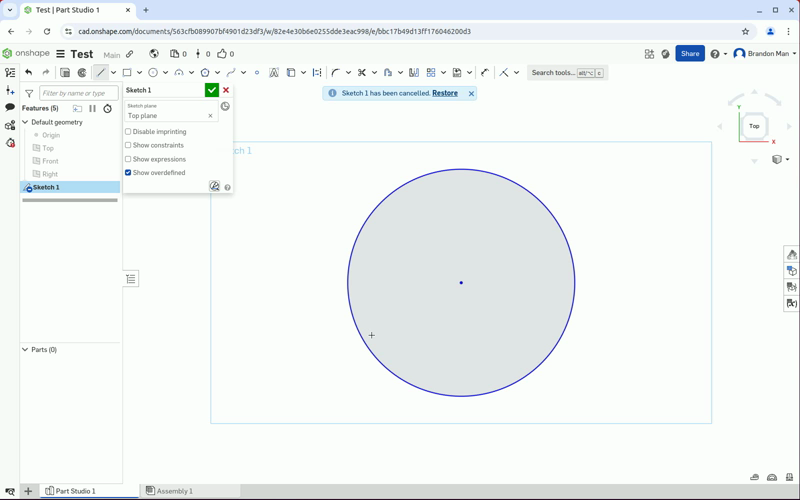
key_up(shift)
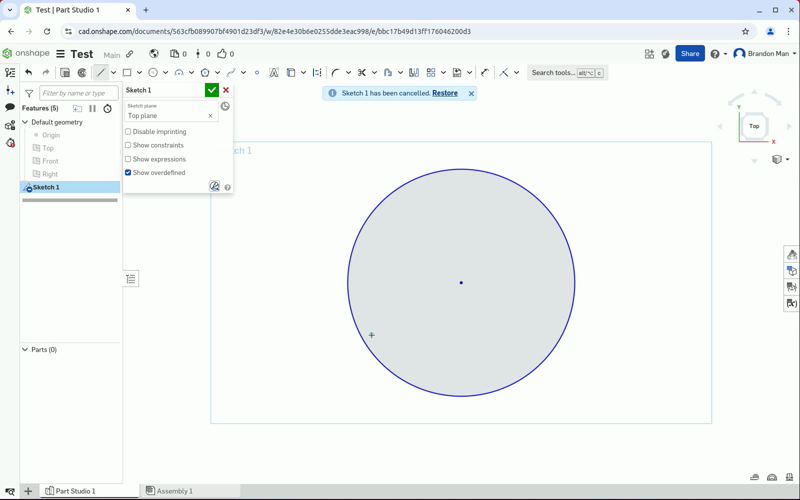
key_down(shift)
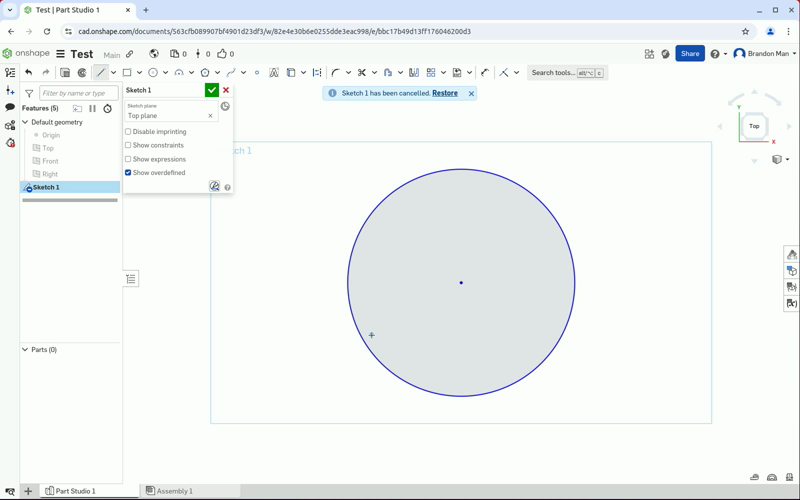
mouse_move(401, 334)
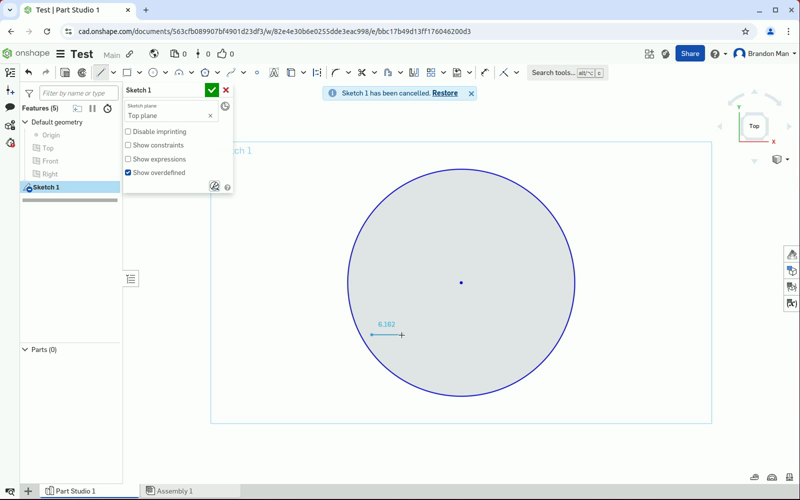
mouse_move(388, 344)
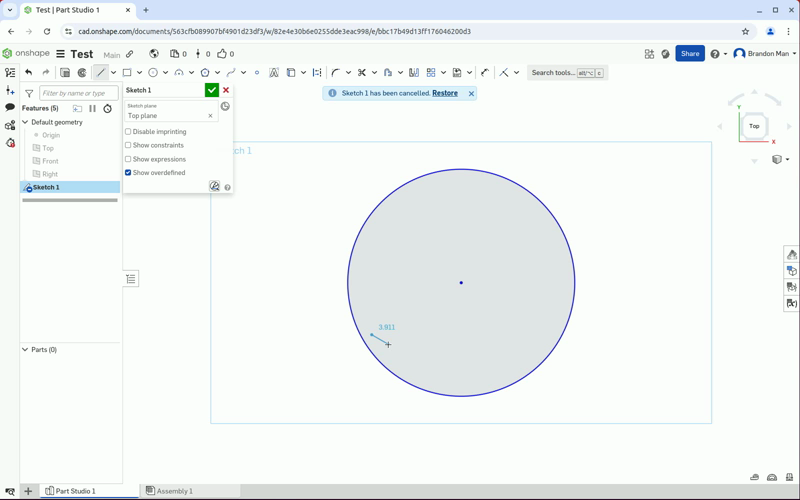
click(388, 344)
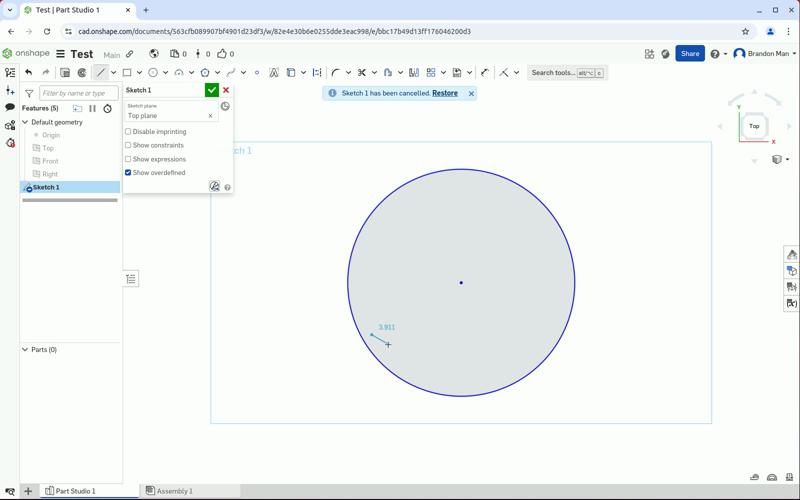
key_up(shift)
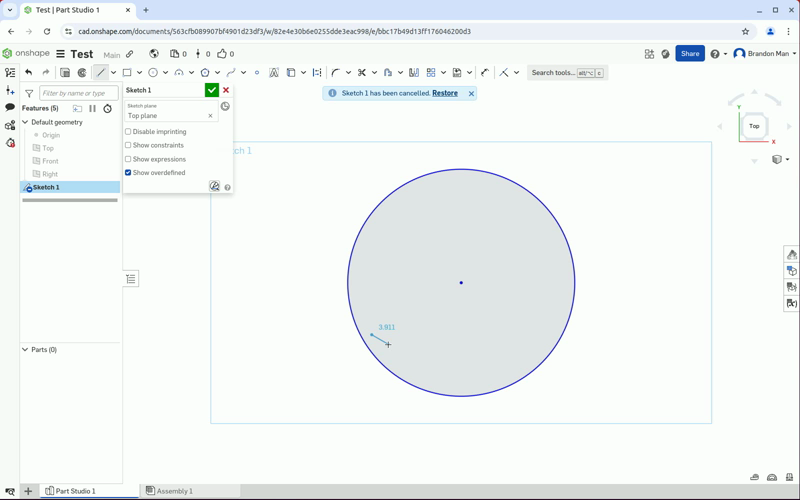
key_down(shift)
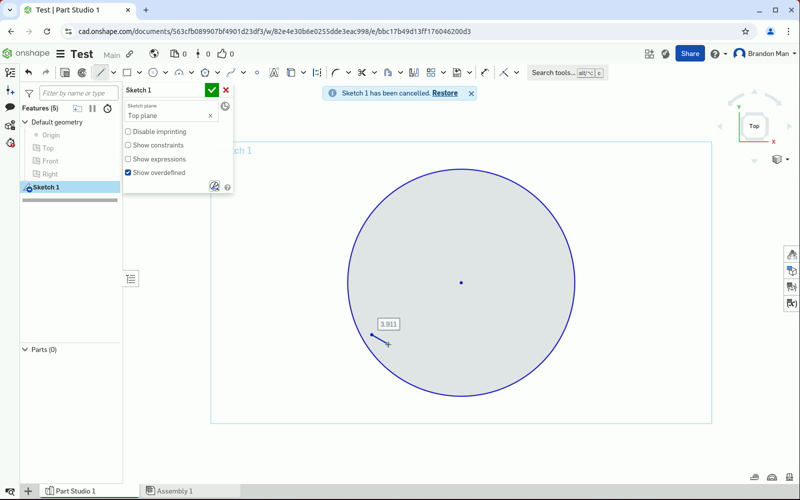
mouse_move(418, 344)
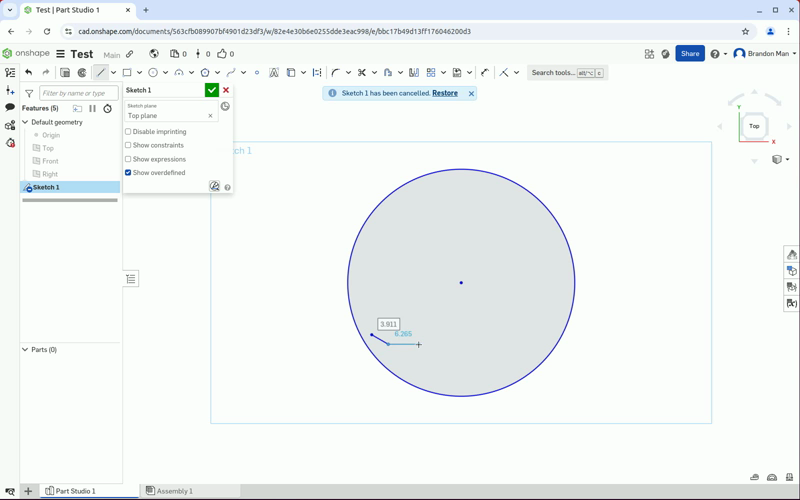
mouse_move(407, 334)
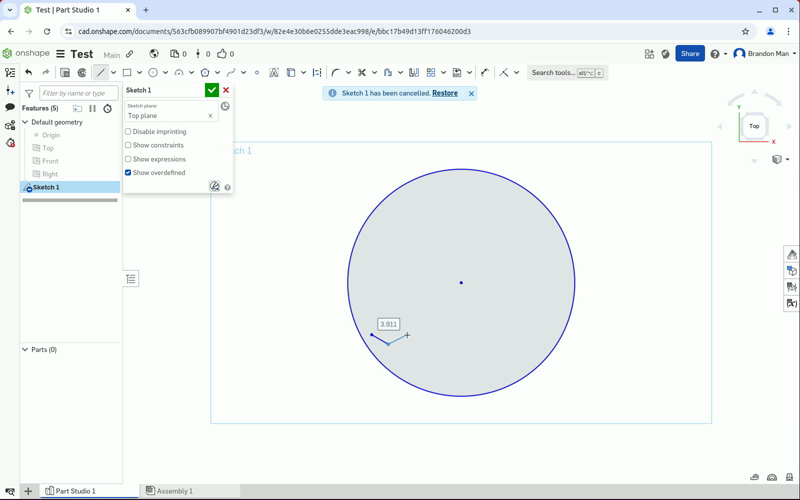
click(407, 334)
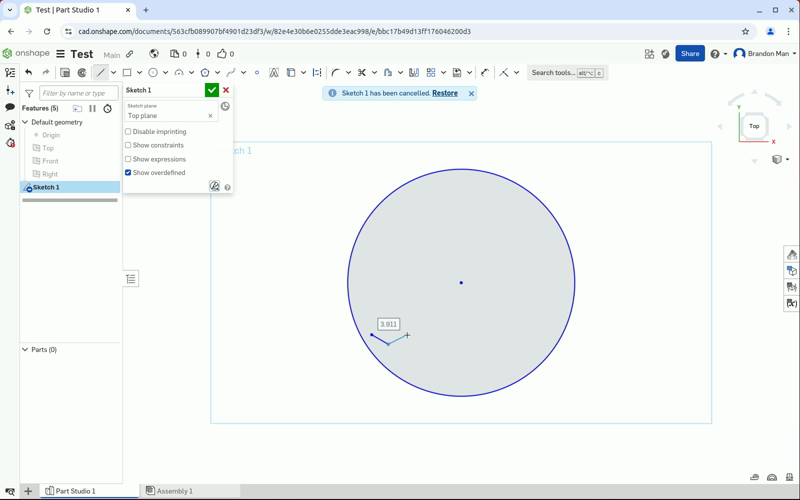
key_up(shift)
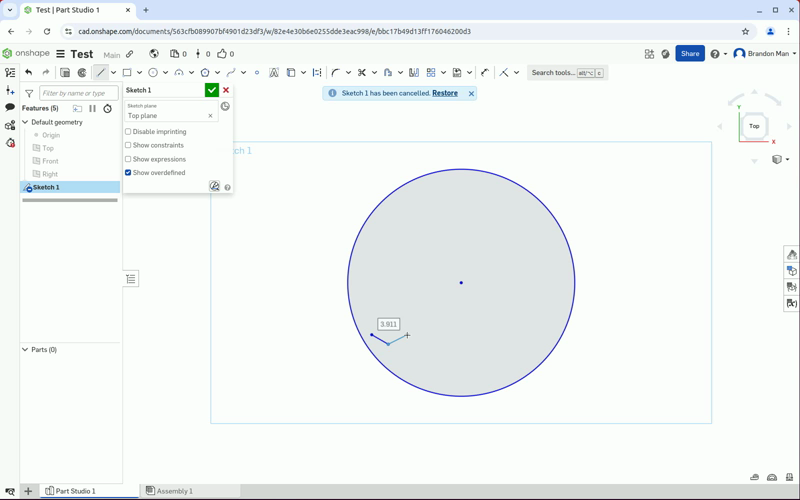
key_down(shift)
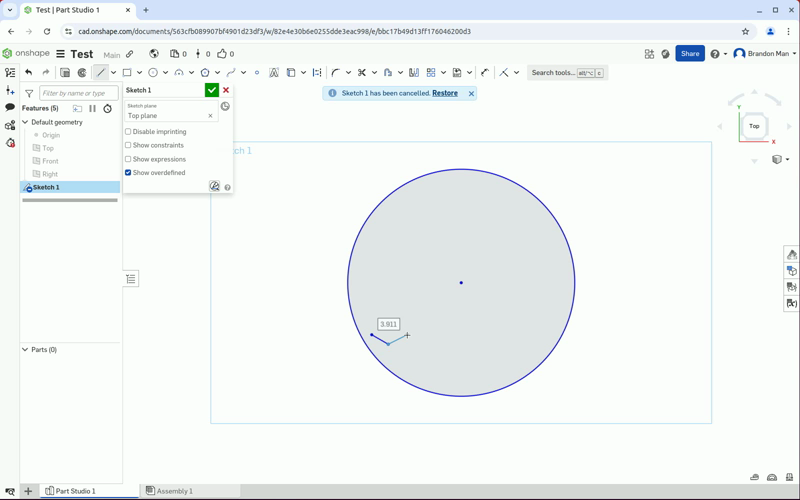
mouse_move(437, 334)
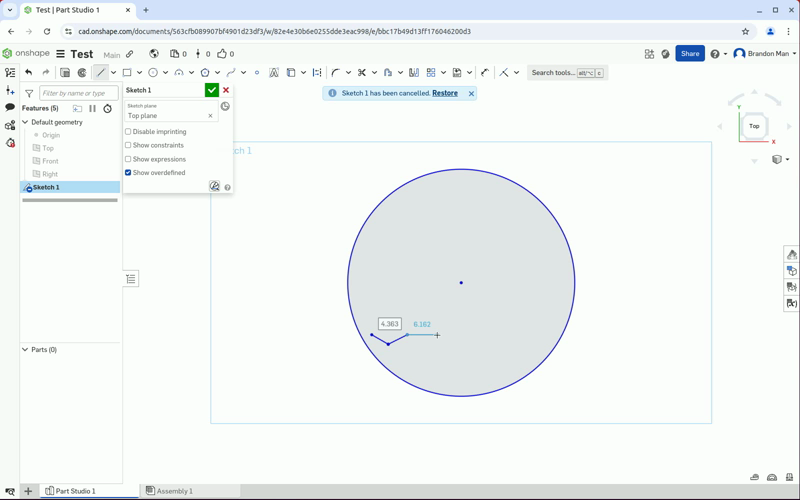
mouse_move(407, 313)
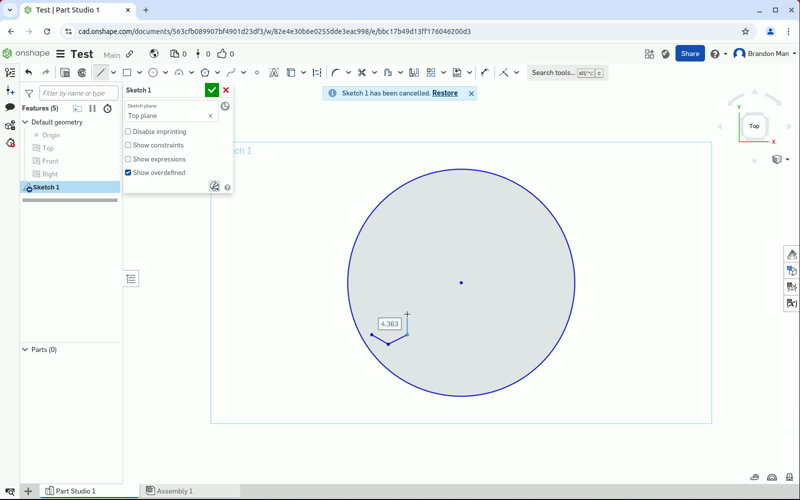
click(407, 313)
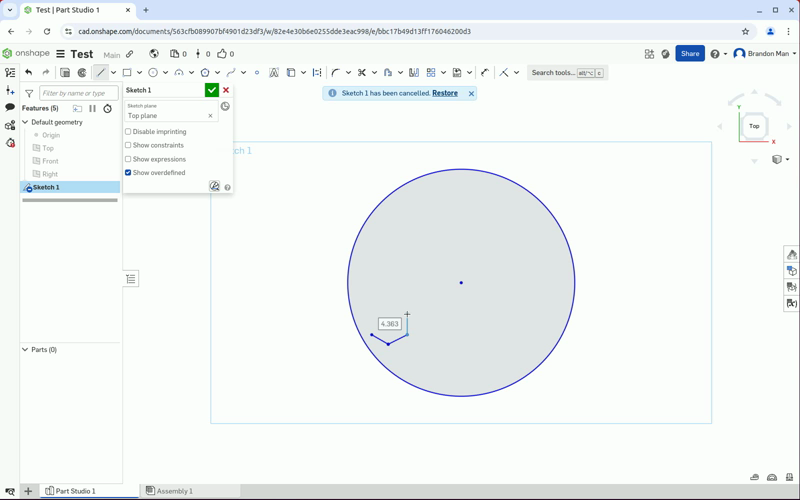
key_up(shift)
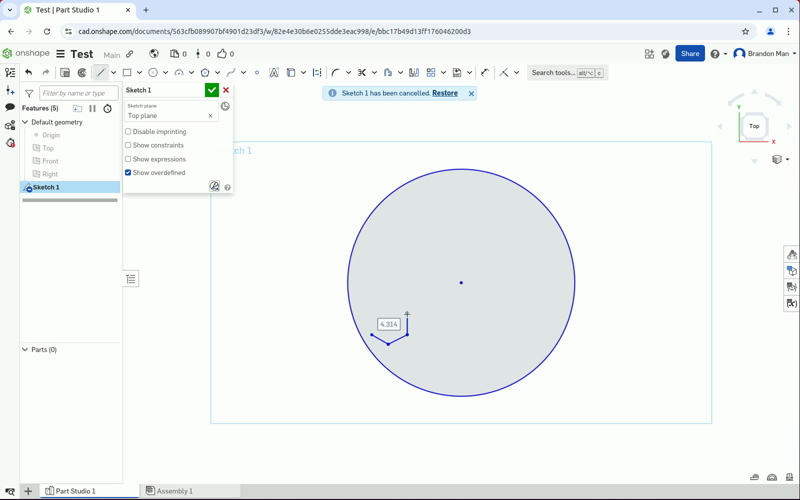
key_down(shift)
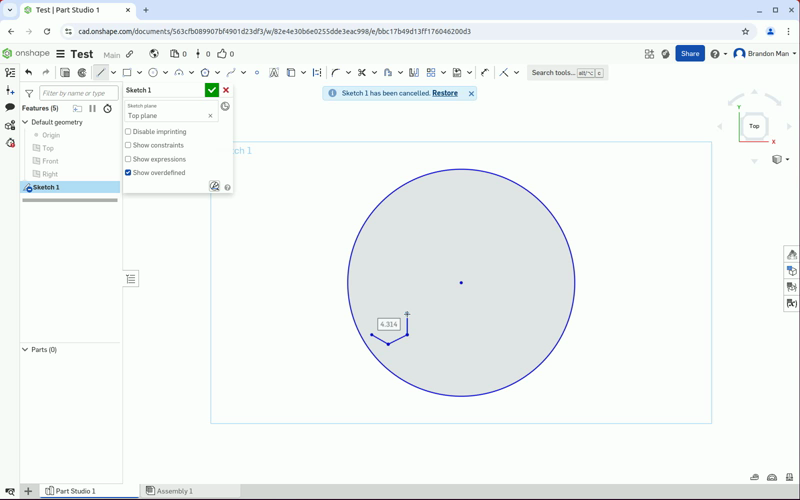
mouse_move(437, 313)
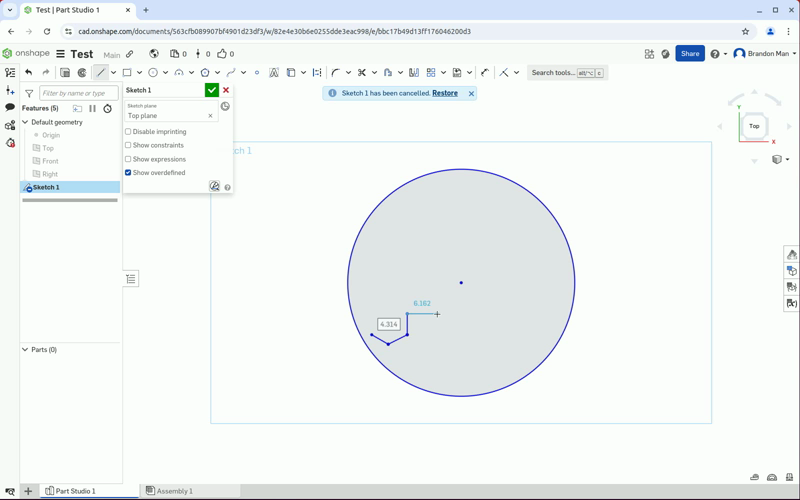
mouse_move(388, 304)
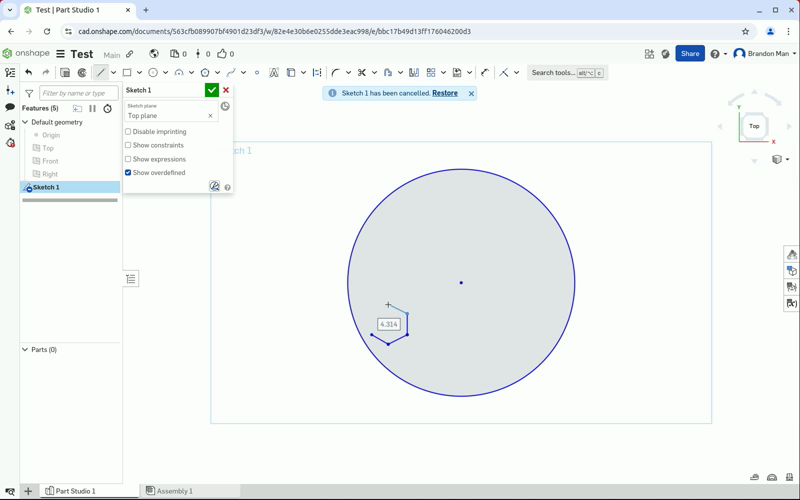
click(388, 304)
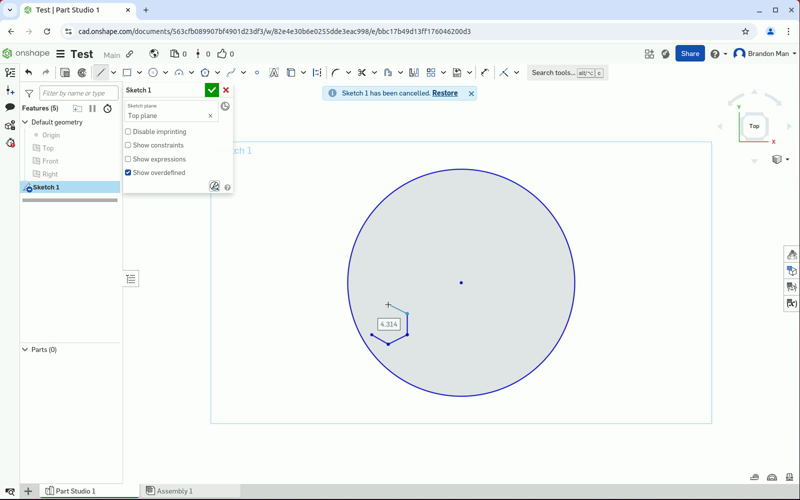
key_up(shift)
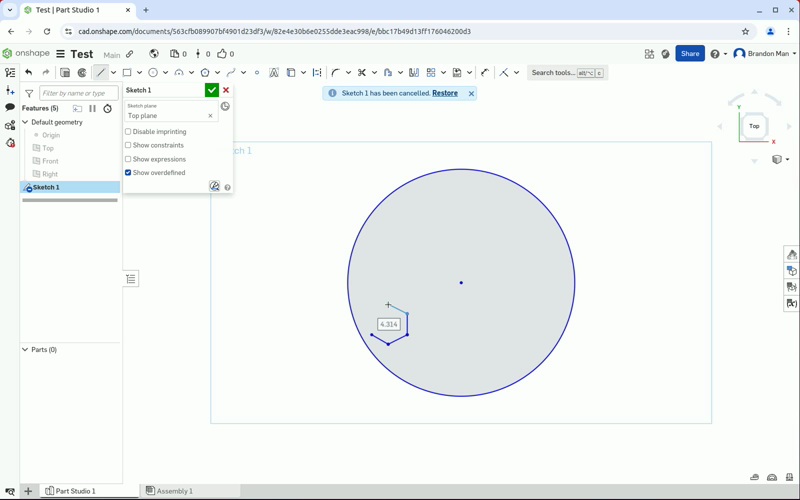
key_down(shift)
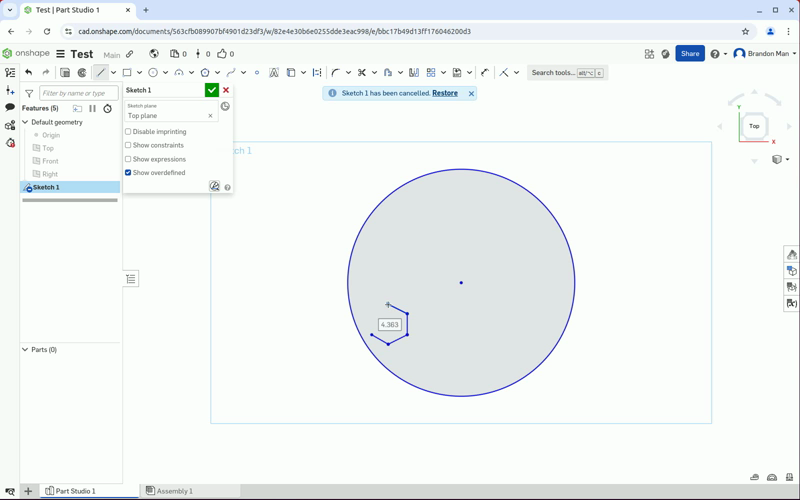
mouse_move(418, 304)
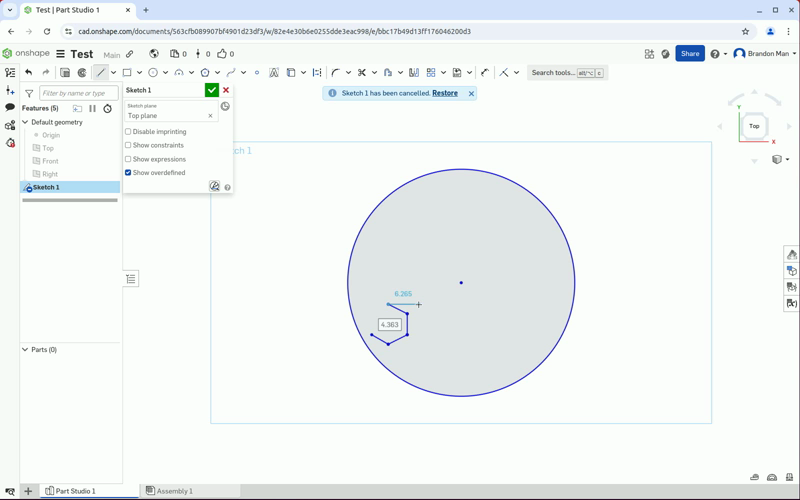
mouse_move(371, 313)
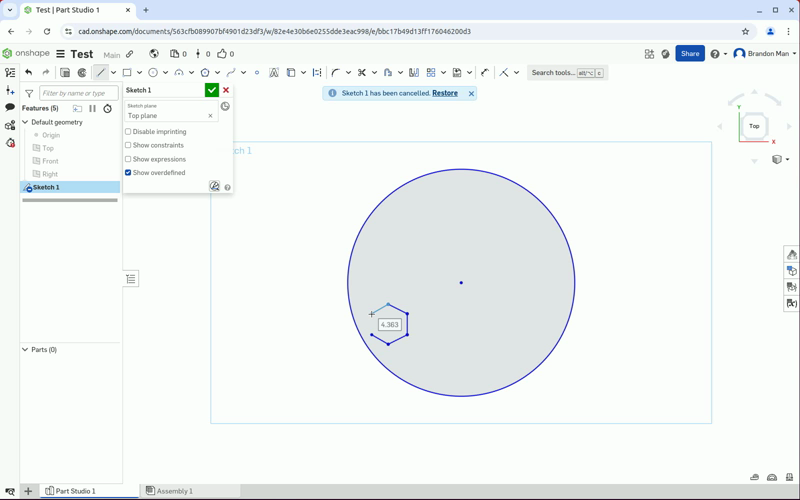
click(371, 313)
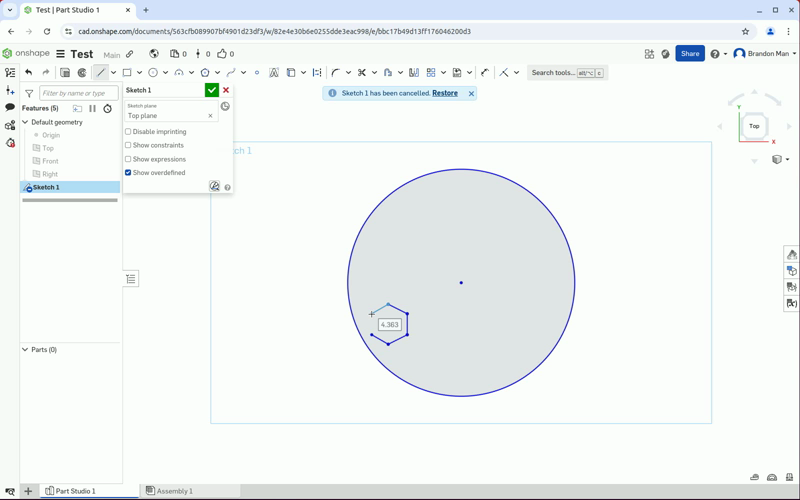
key_up(shift)
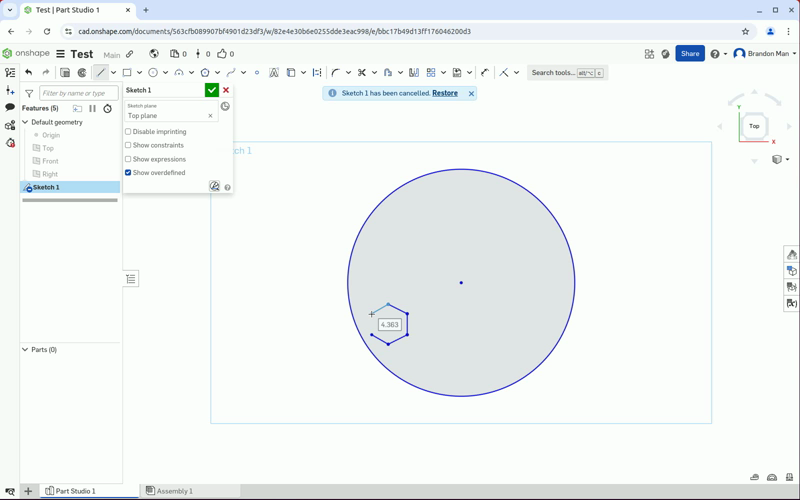
mouse_move(401, 313)
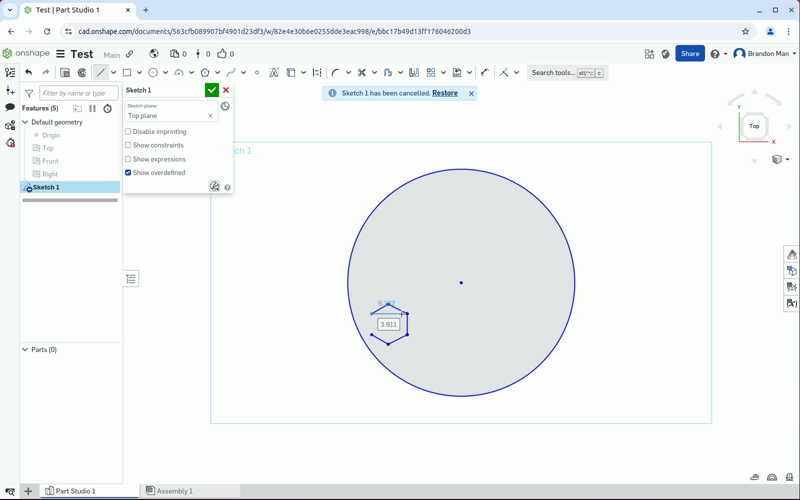
key_down(shift)
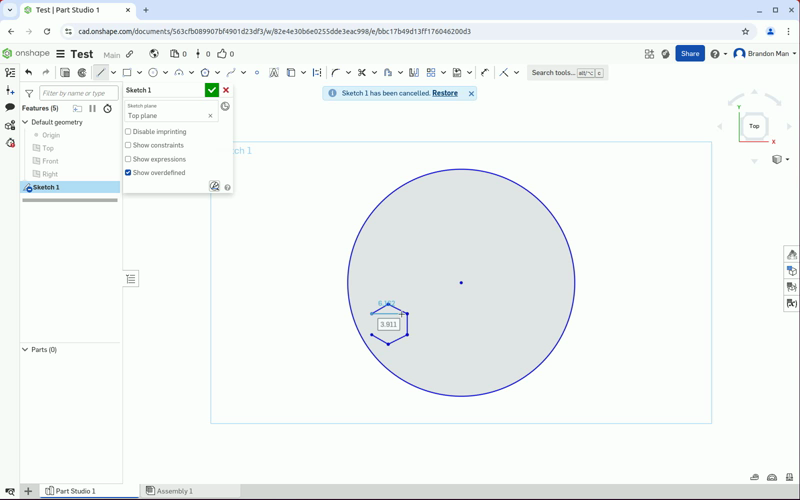
mouse_move(371, 334)
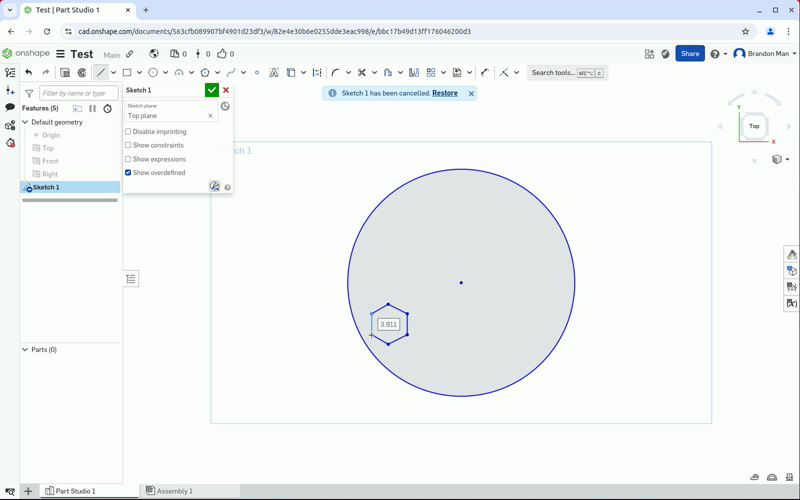
key_up(shift)
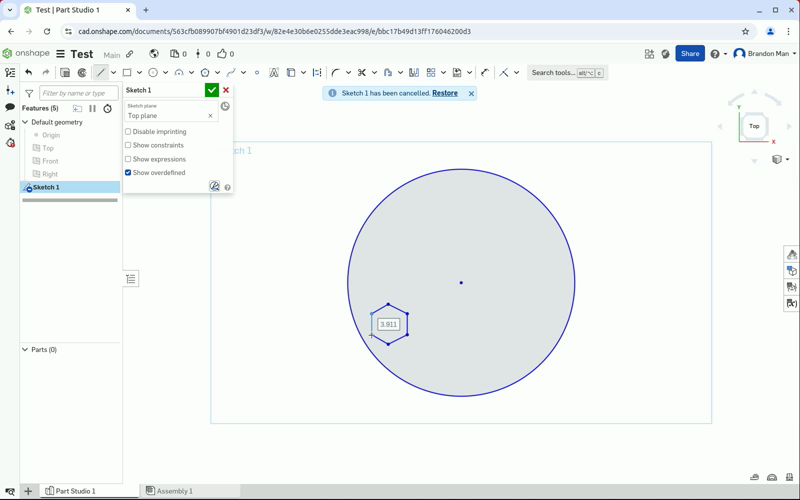
click(371, 334)
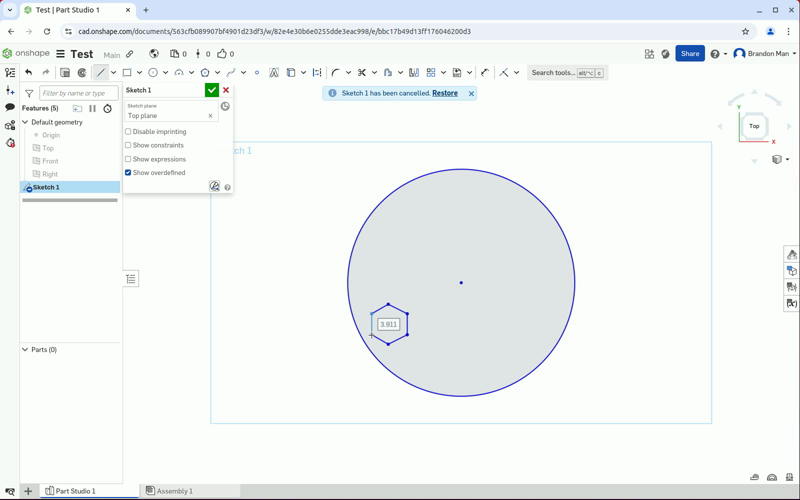
key(esc)
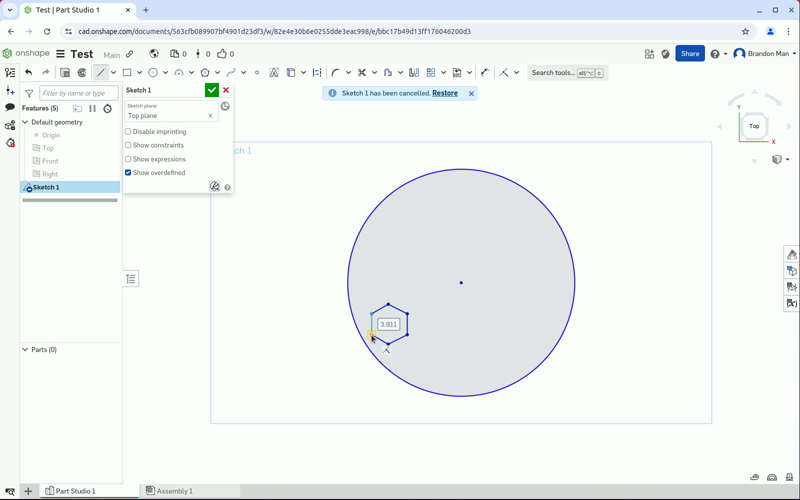
key(c)
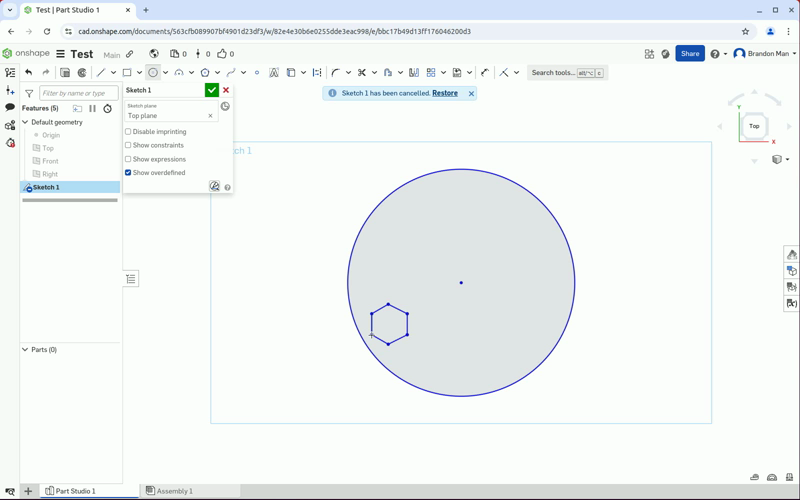
key_down(shift)
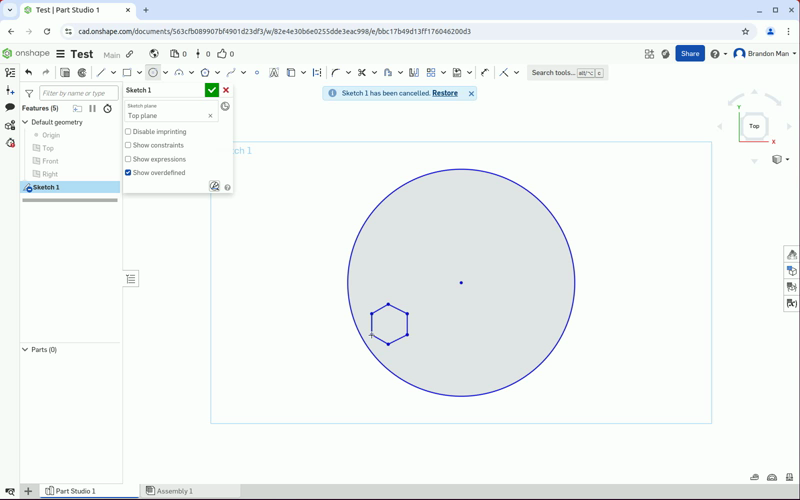
mouse_move(461, 282)
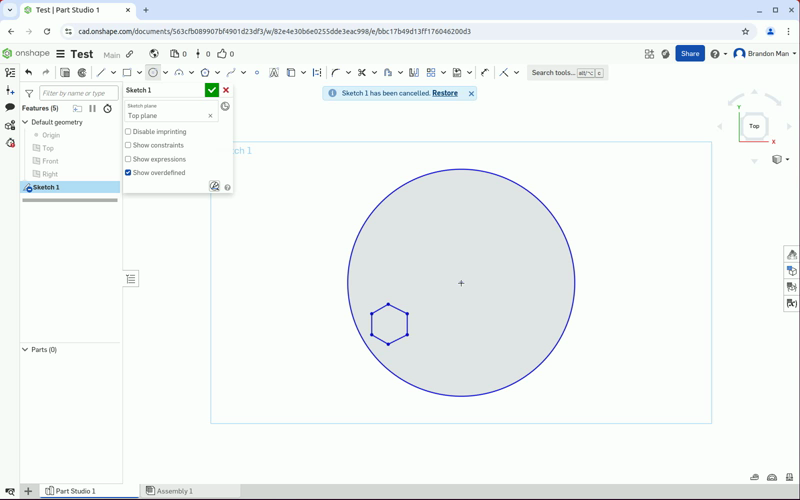
click(461, 282)
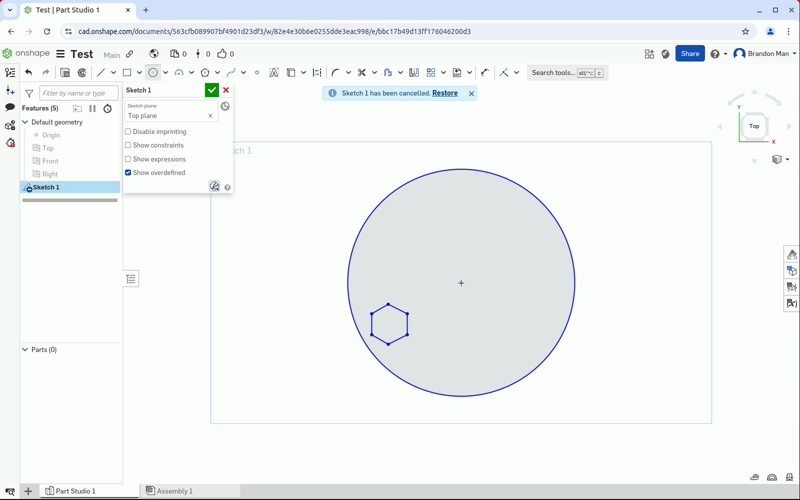
key_up(shift)
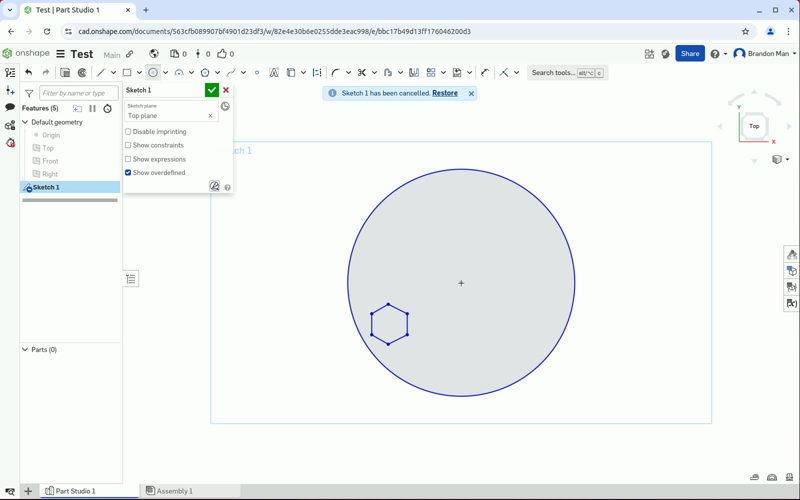
mouse_move(492, 282)
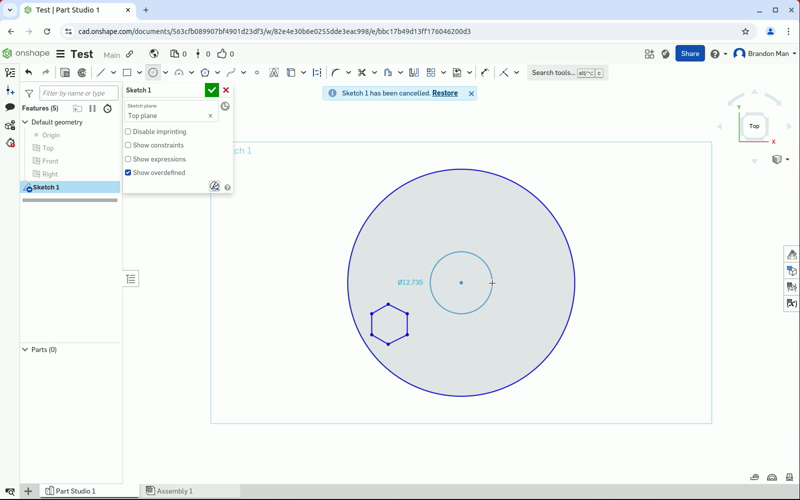
click(492, 282)
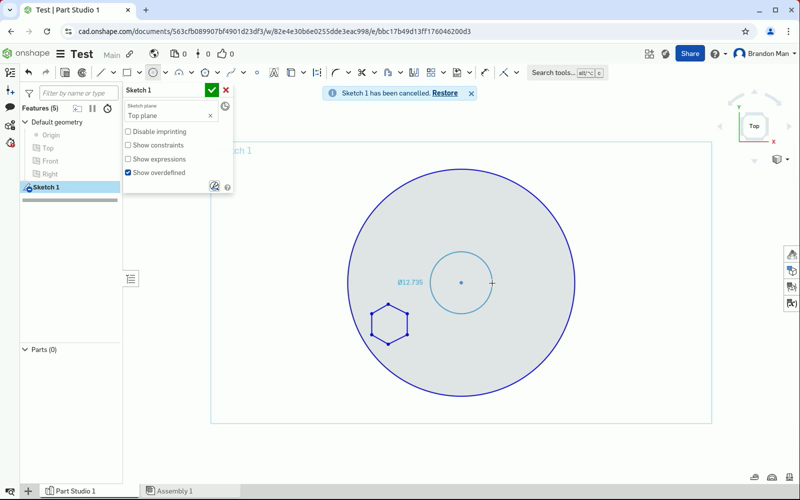
key(esc)
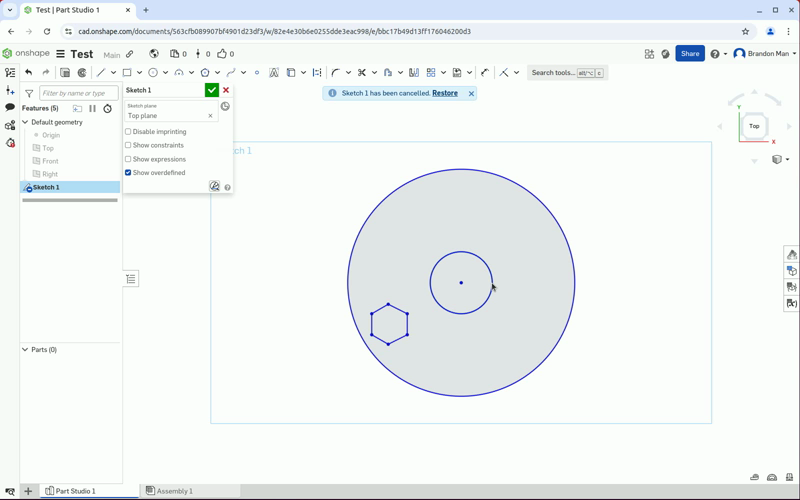
key(l)
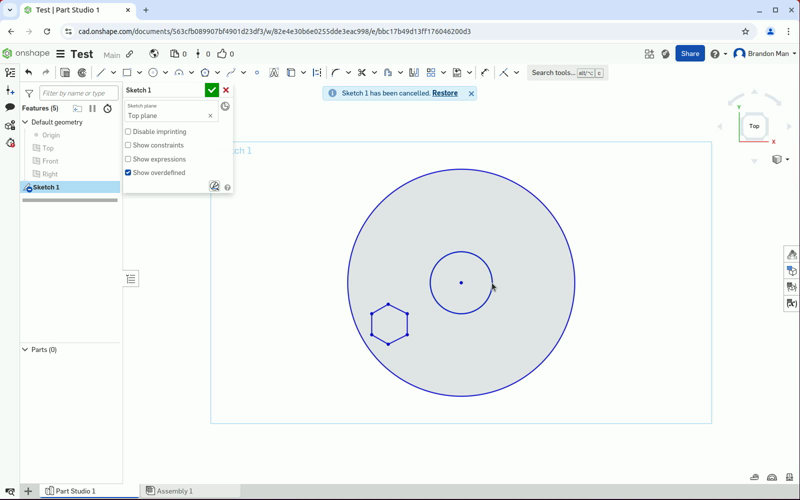
key_down(shift)
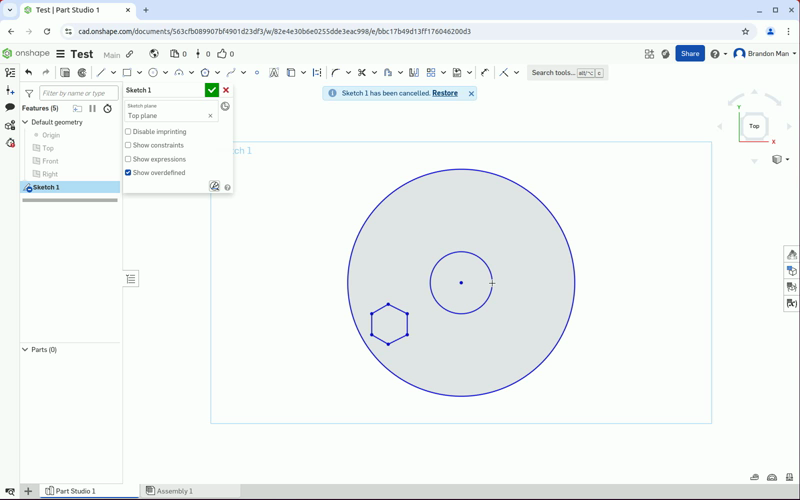
mouse_move(442, 209)
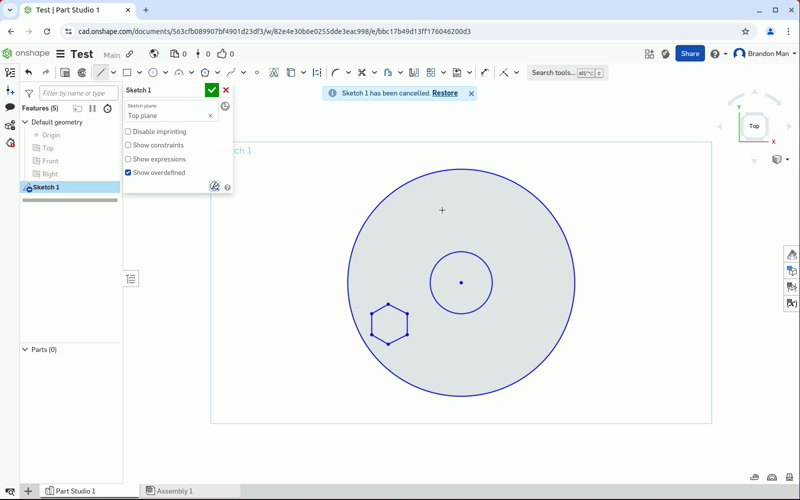
click(442, 209)
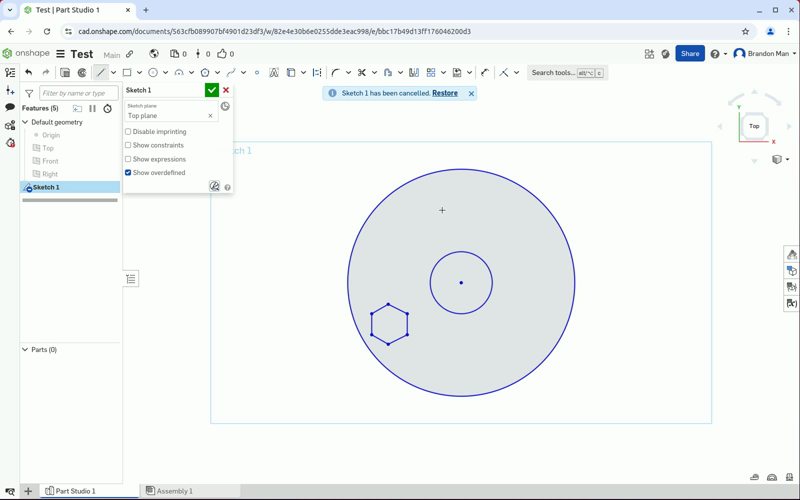
key_up(shift)
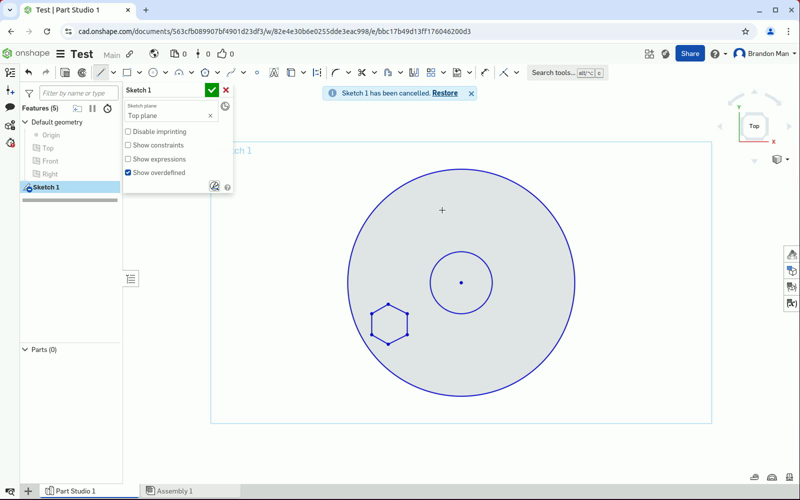
key_down(shift)
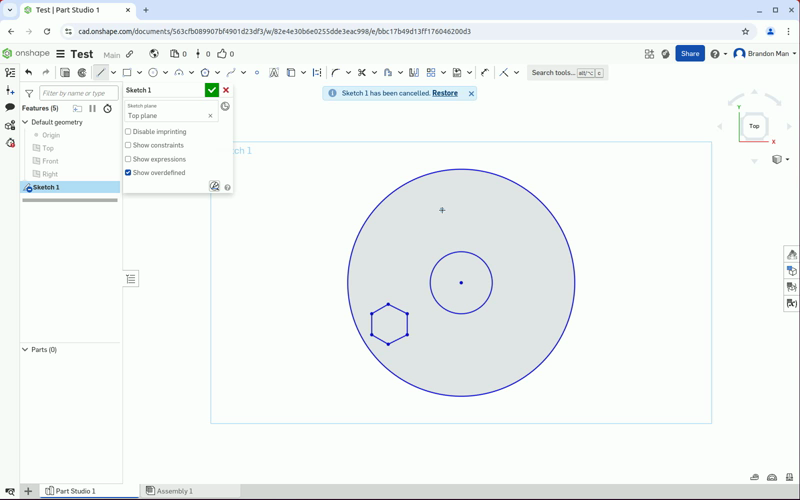
mouse_move(472, 209)
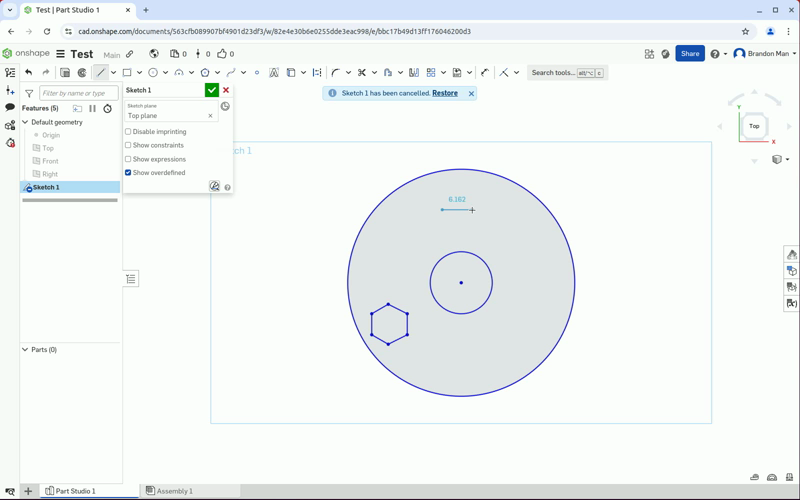
mouse_move(461, 221)
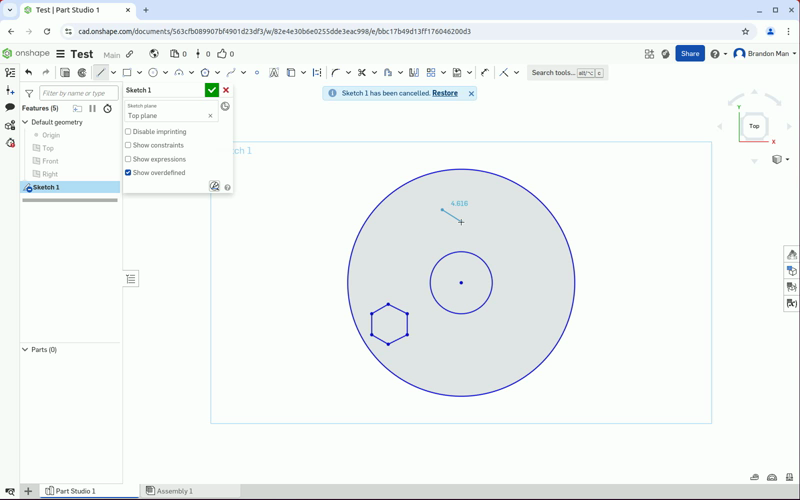
click(461, 221)
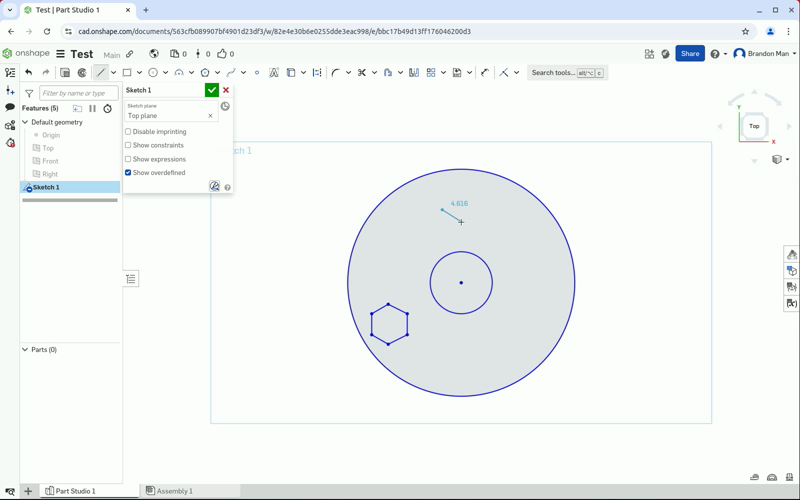
key_up(shift)
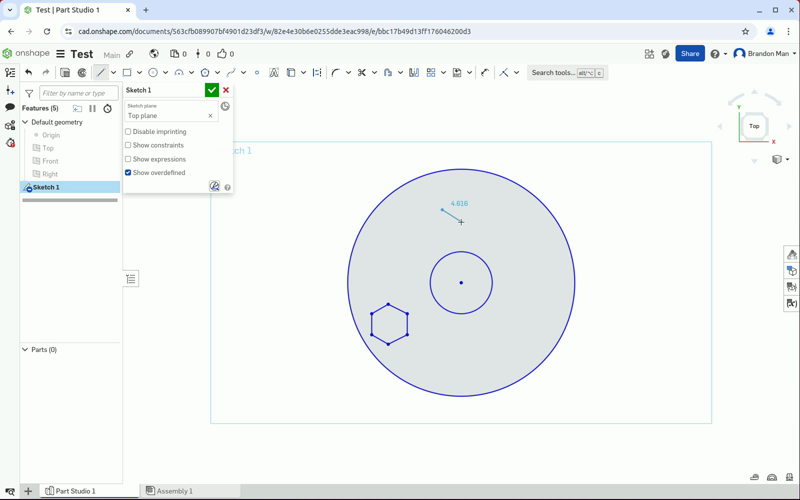
key_down(shift)
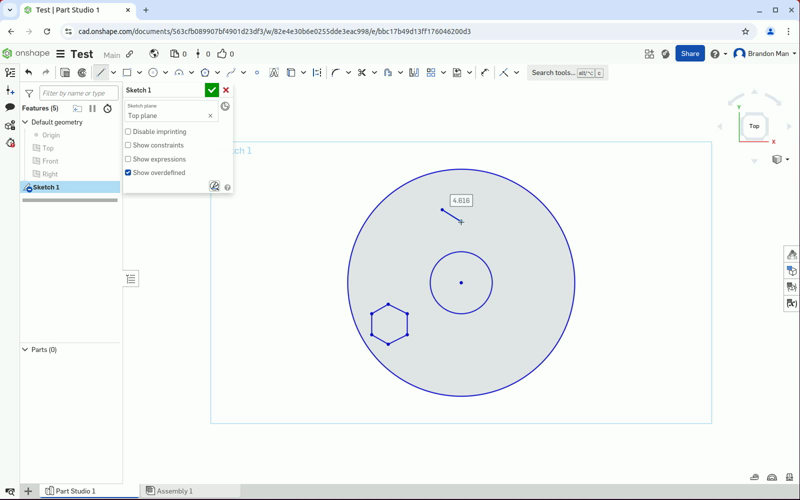
mouse_move(491, 221)
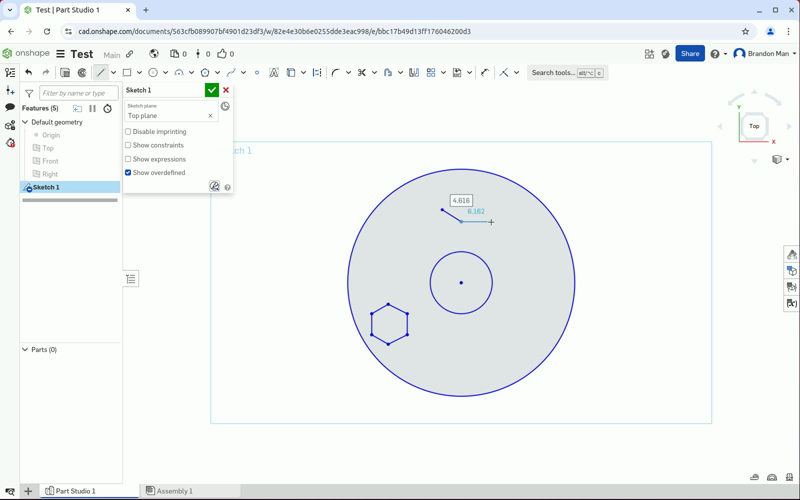
mouse_move(477, 209)
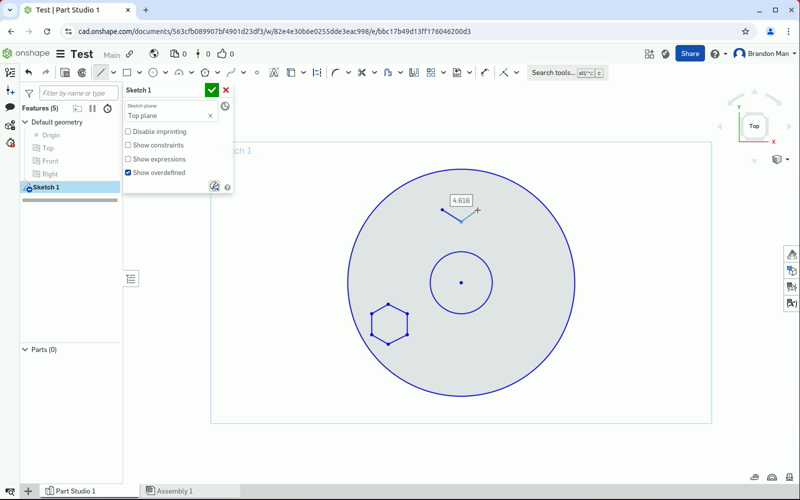
click(477, 209)
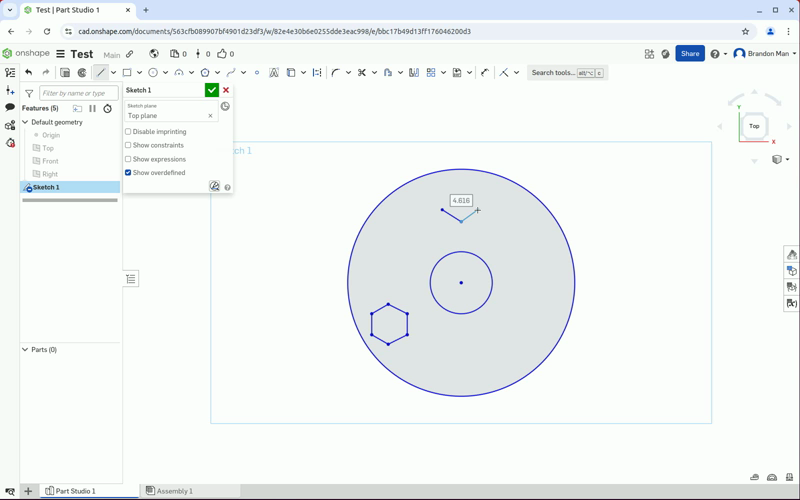
key_up(shift)
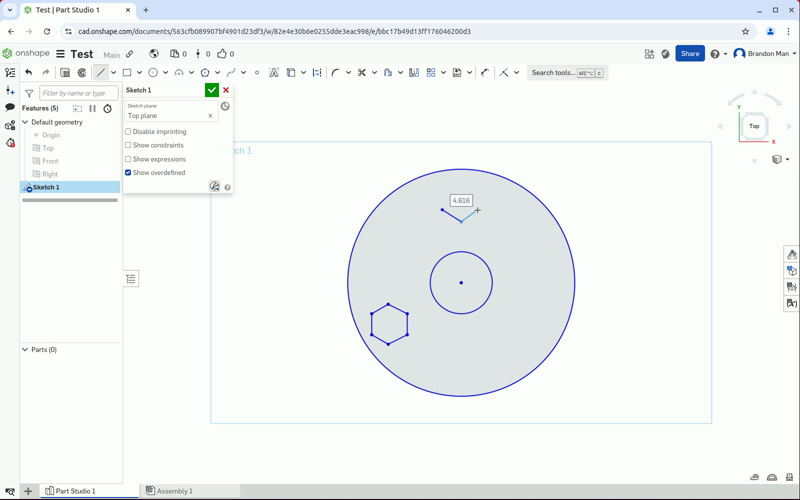
key_down(shift)
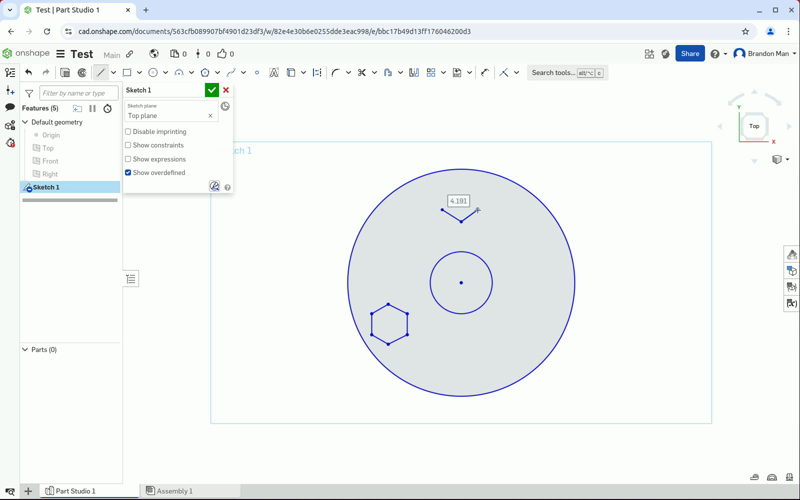
mouse_move(507, 209)
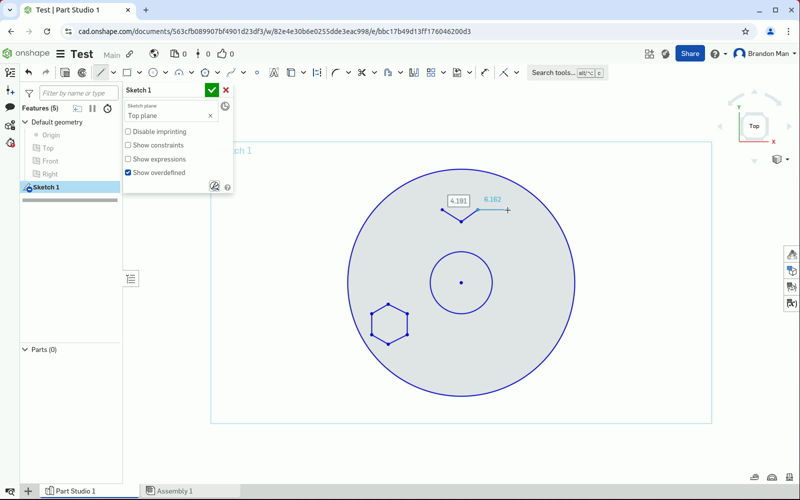
mouse_move(477, 191)
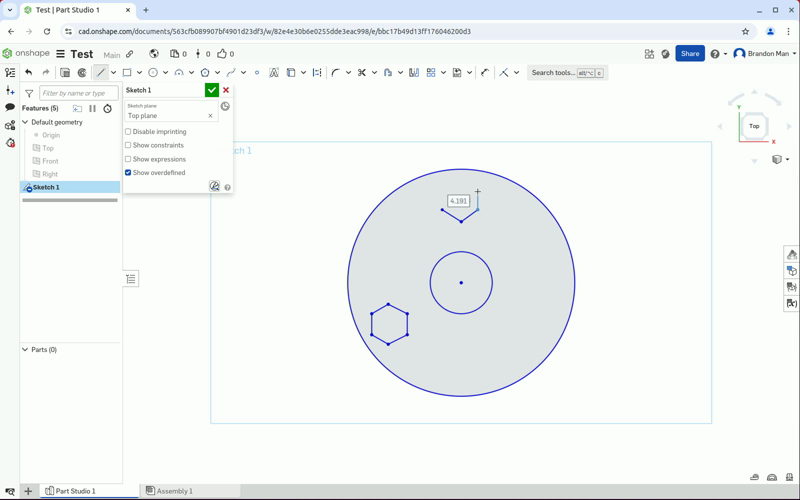
click(477, 191)
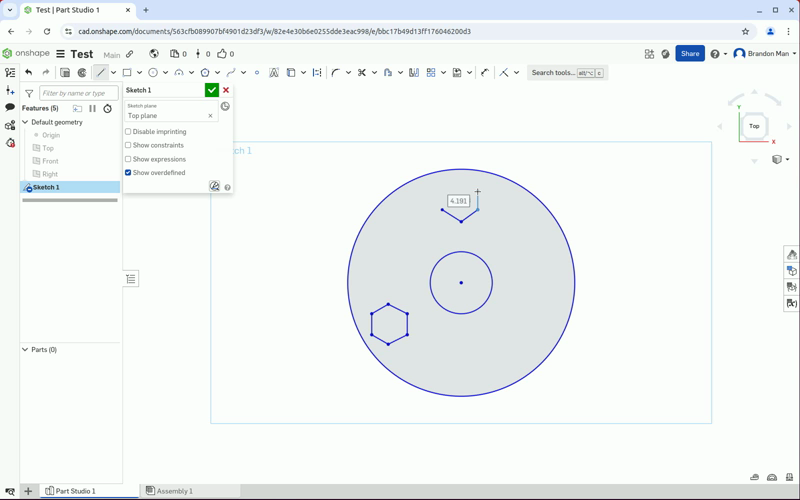
key_up(shift)
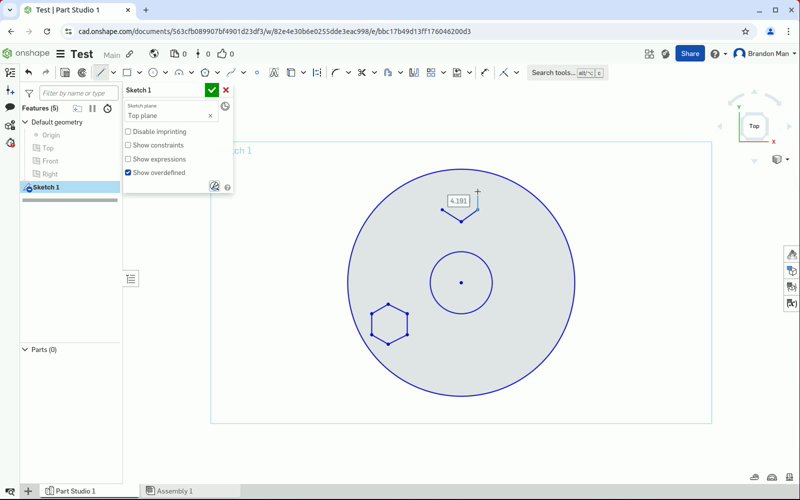
key_down(shift)
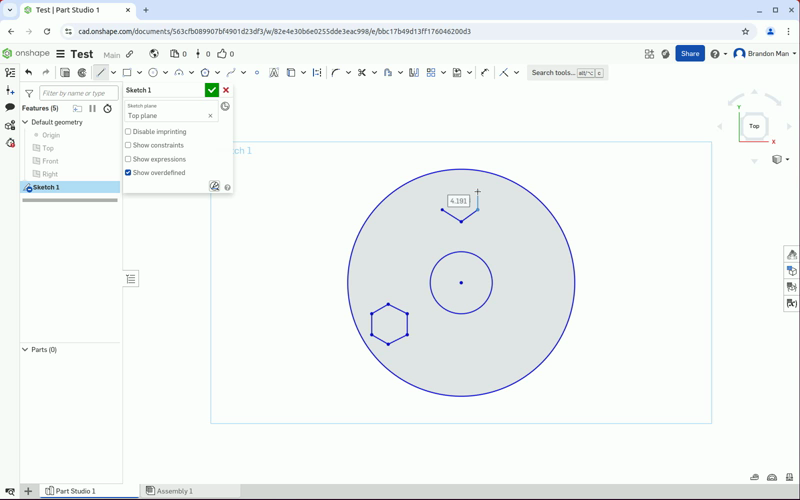
mouse_move(507, 191)
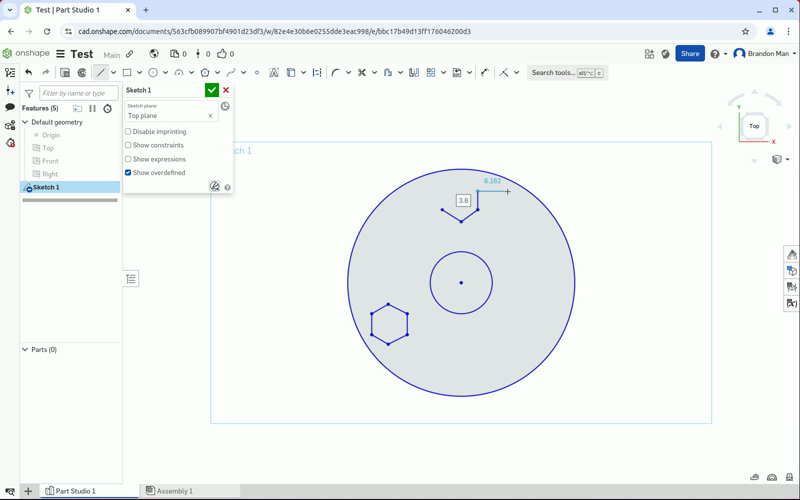
mouse_move(461, 179)
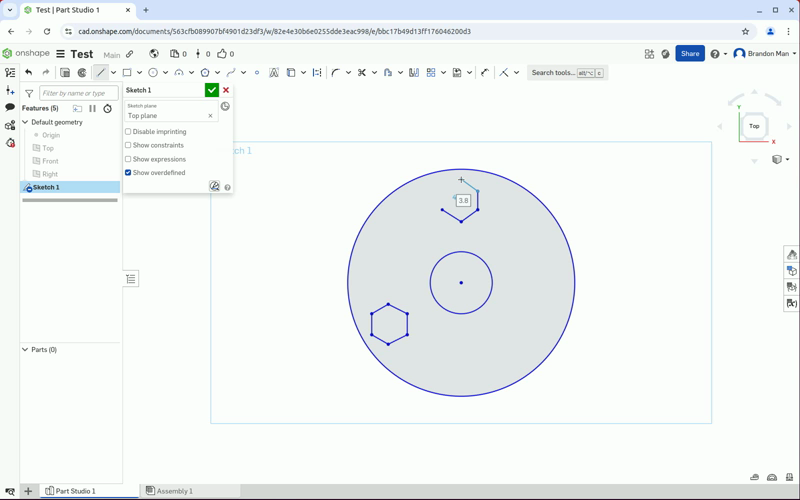
click(461, 179)
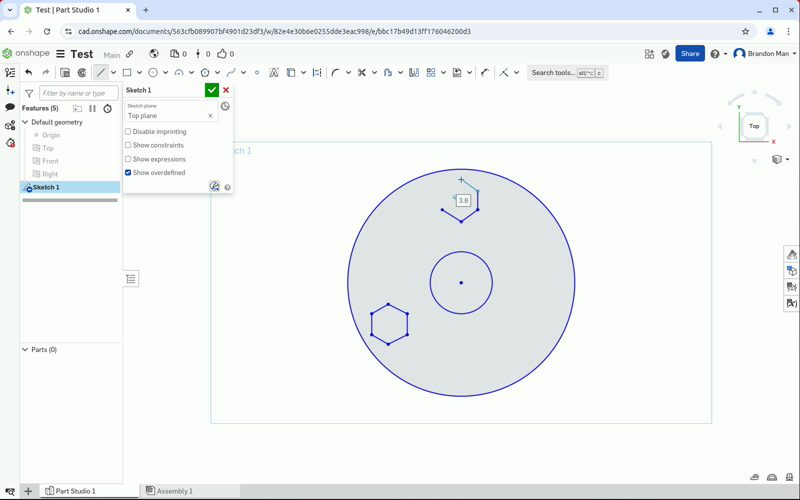
key_up(shift)
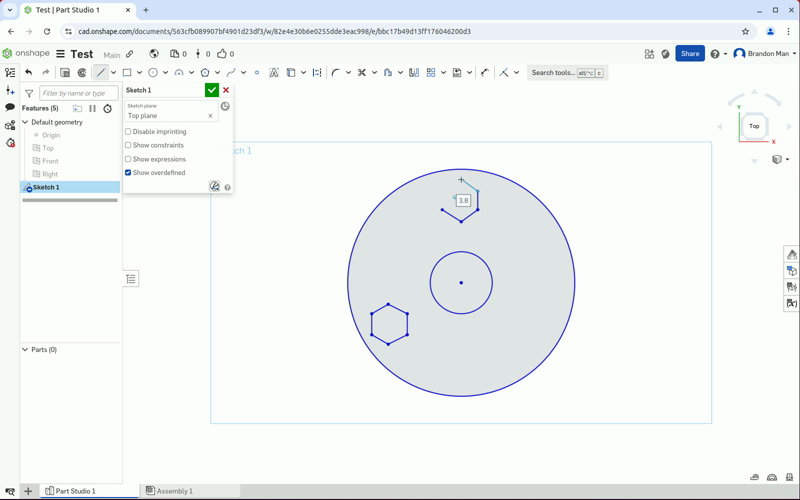
key_down(shift)
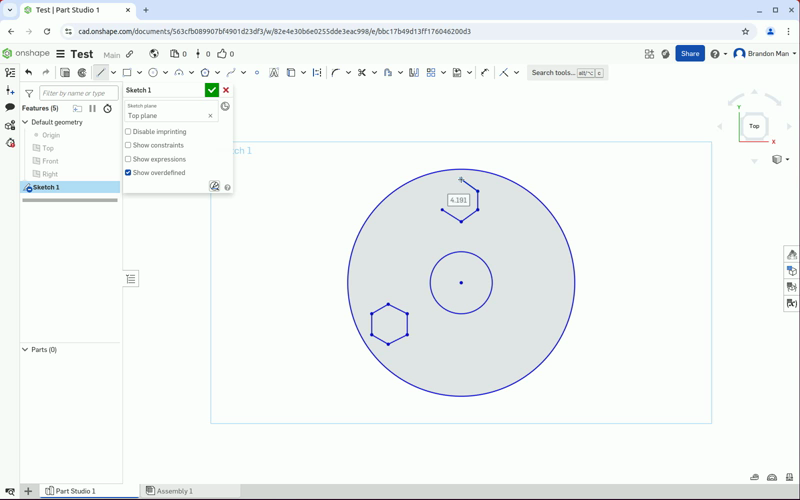
mouse_move(491, 179)
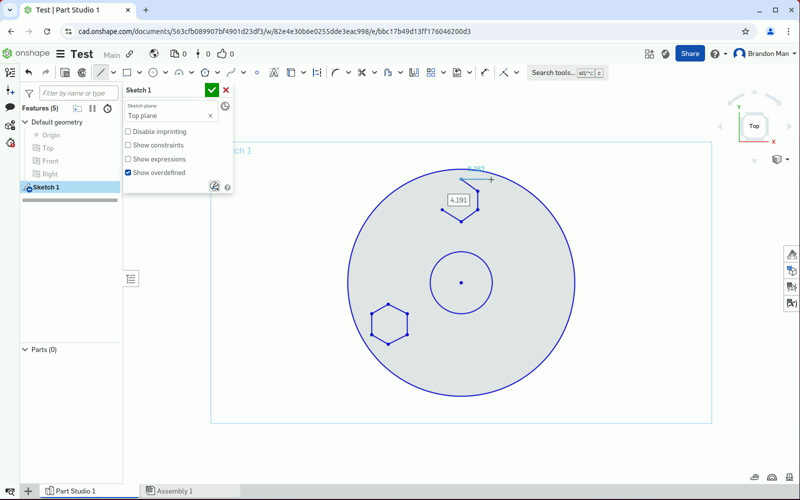
mouse_move(442, 191)
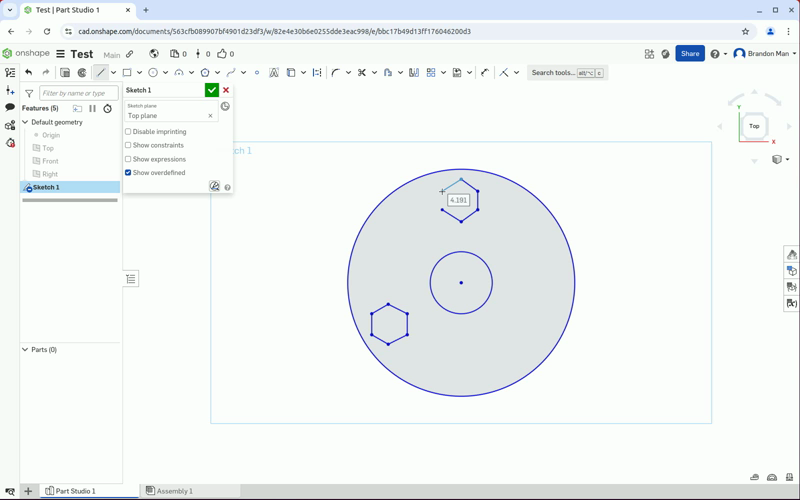
click(442, 191)
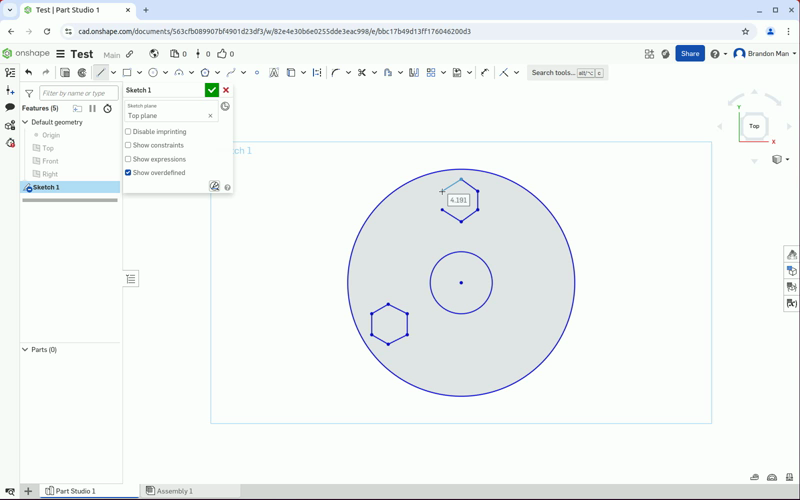
key_up(shift)
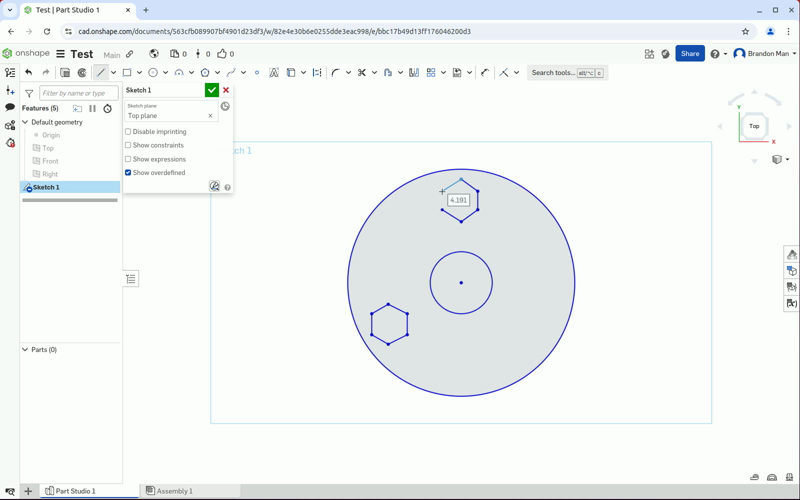
mouse_move(472, 191)
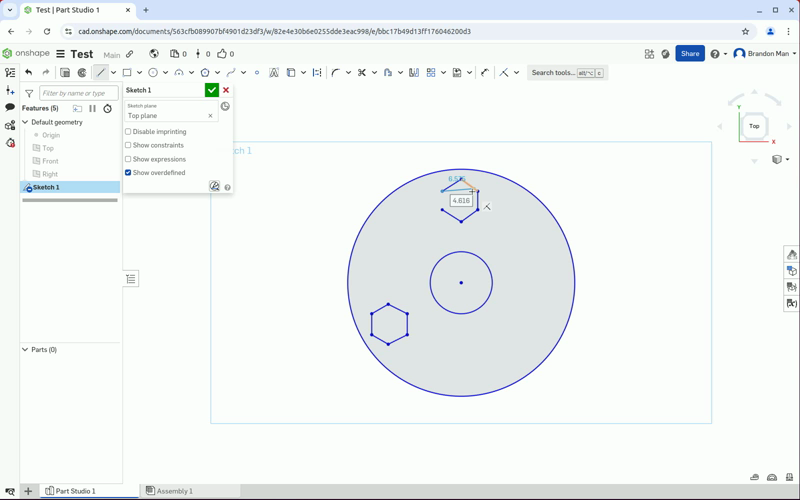
key_down(shift)
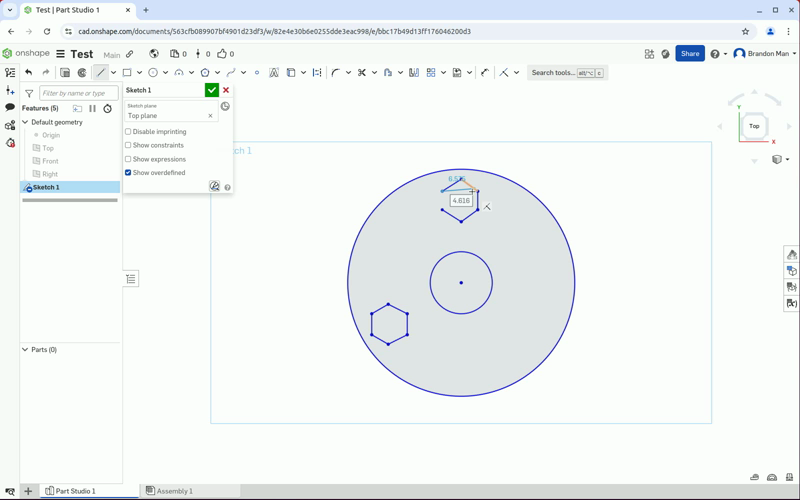
mouse_move(442, 209)
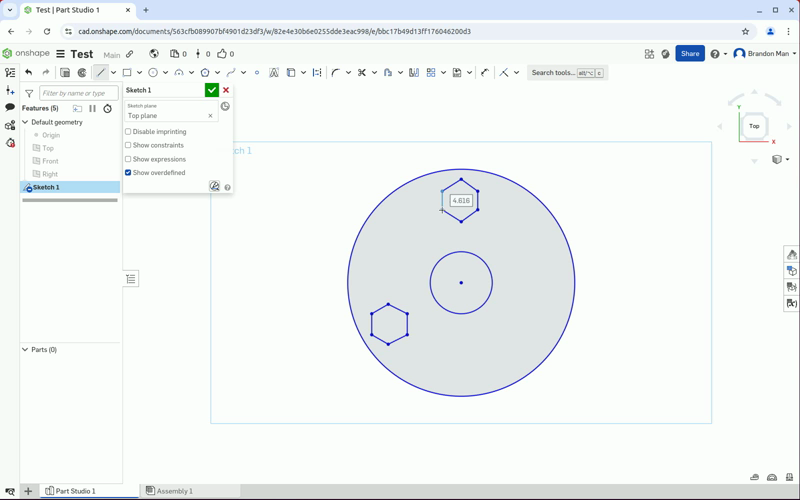
key_up(shift)
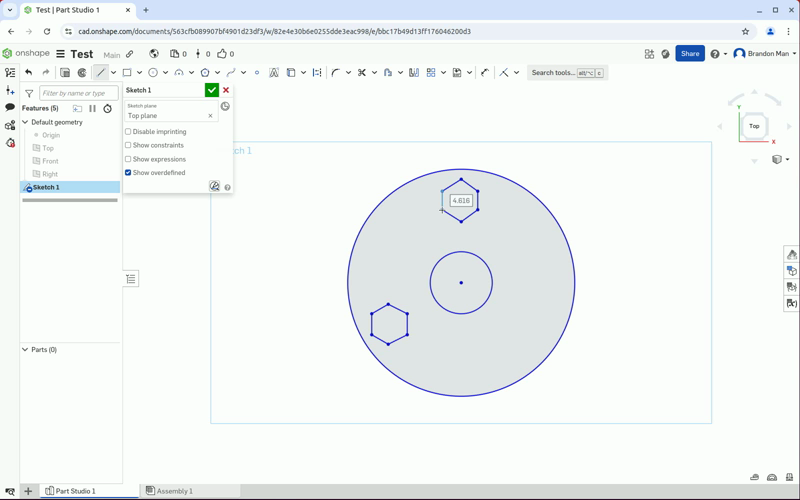
click(442, 209)
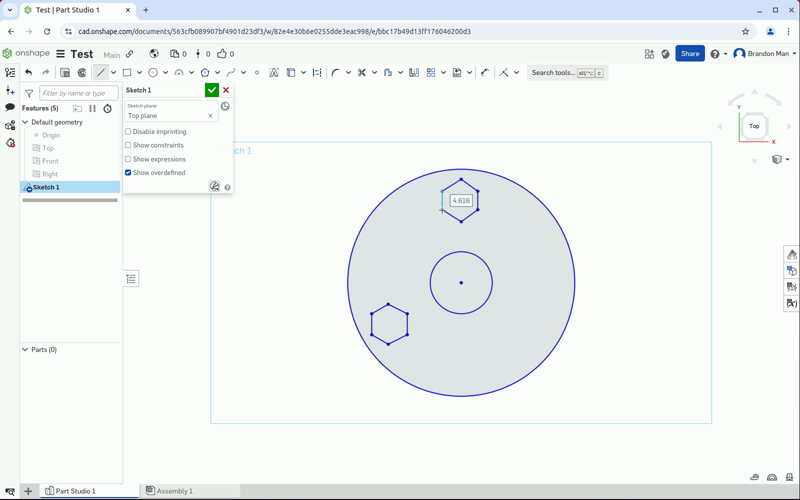
key(esc)
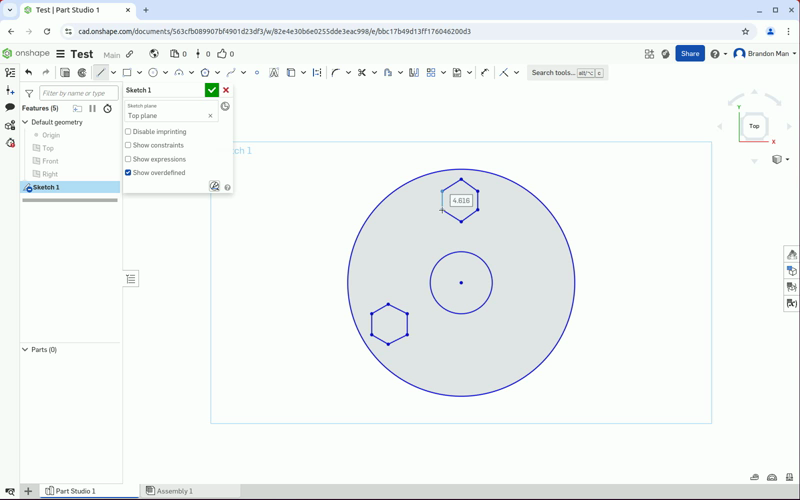
key(l)
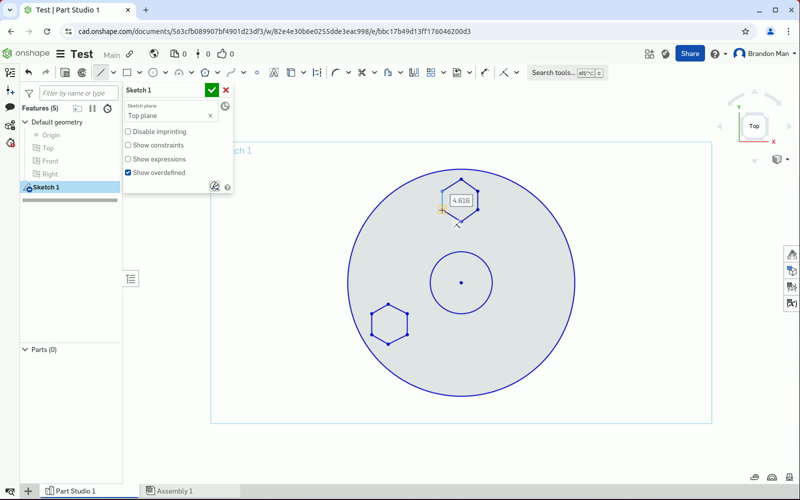
key_down(shift)
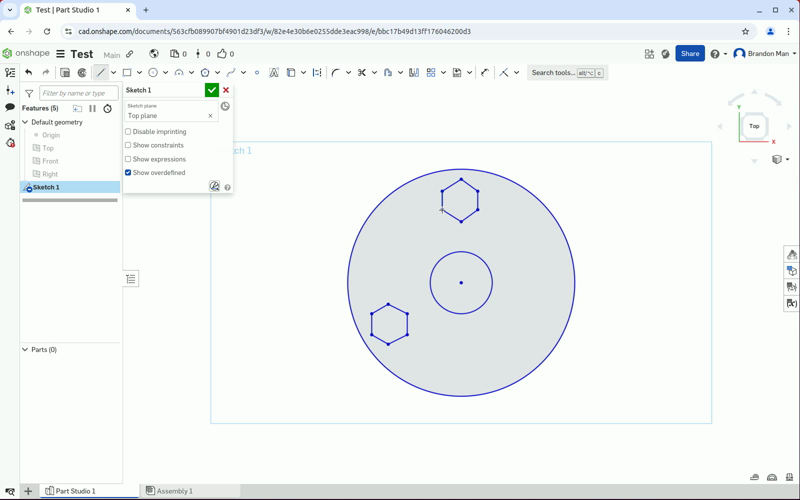
mouse_move(513, 332)
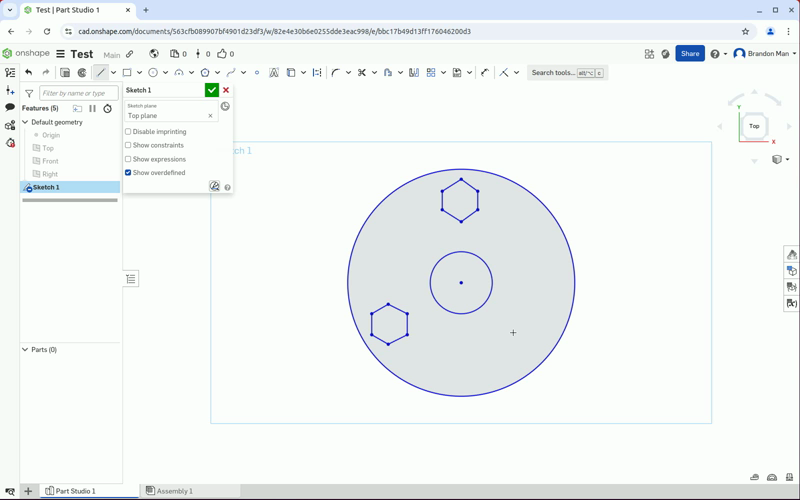
click(513, 332)
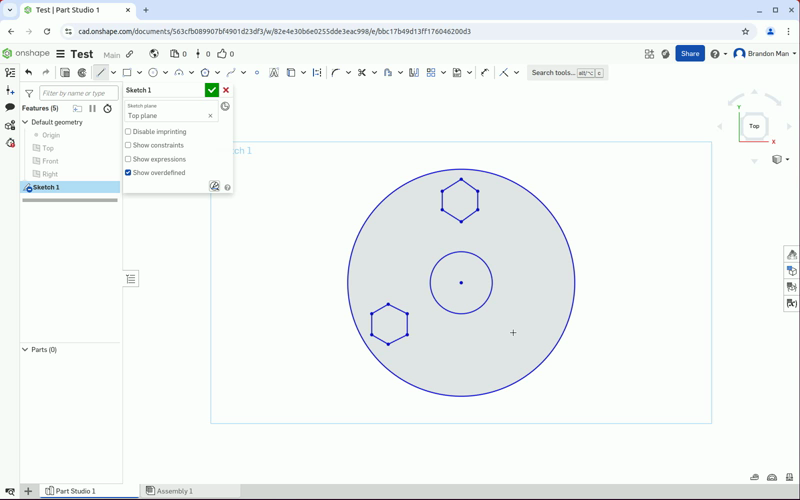
key_up(shift)
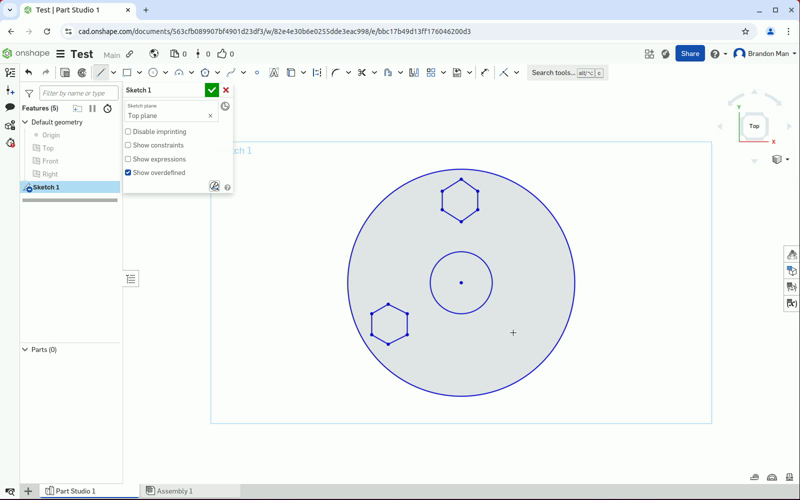
key_down(shift)
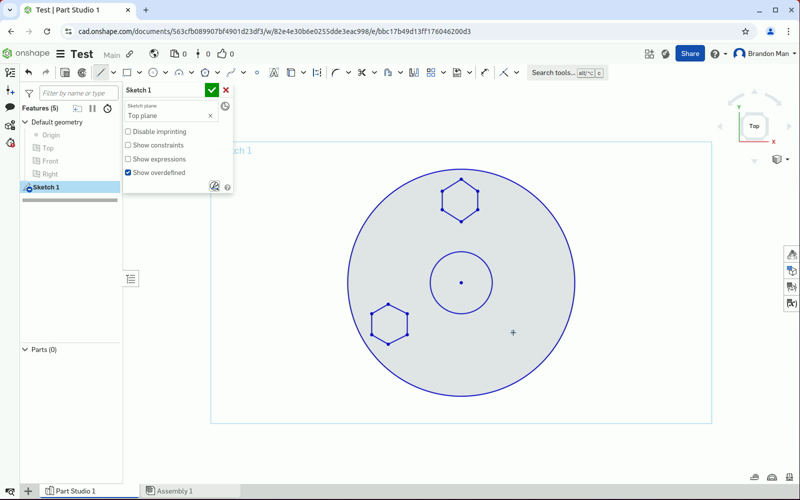
mouse_move(543, 332)
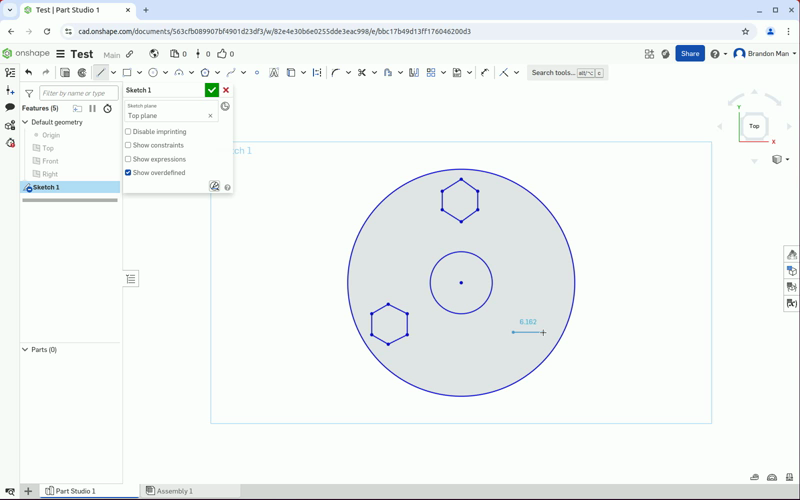
mouse_move(529, 344)
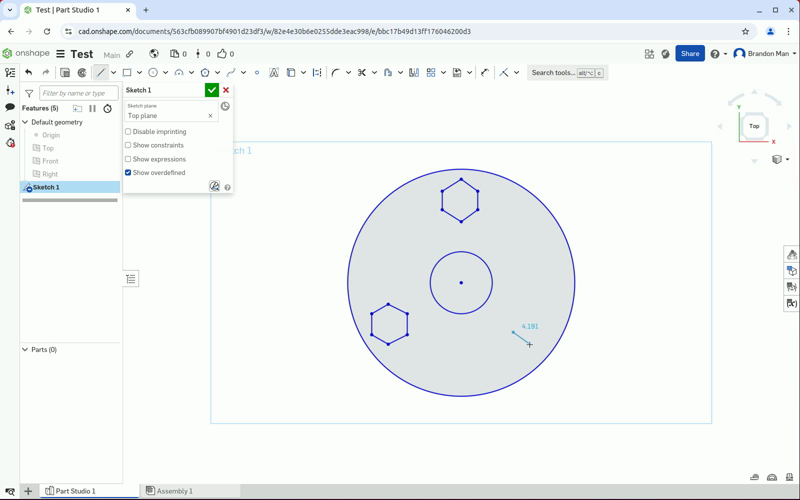
click(529, 344)
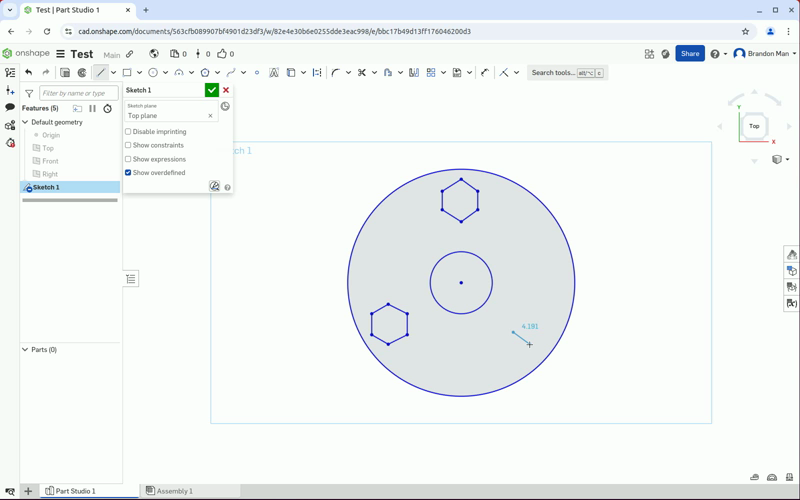
key_up(shift)
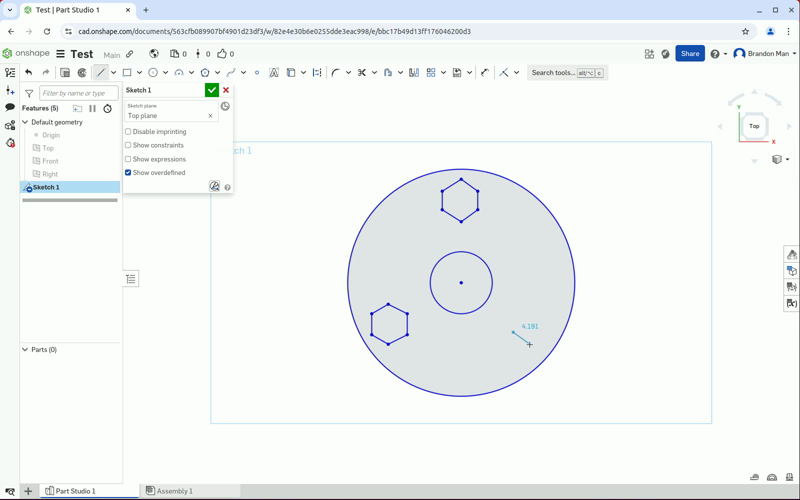
key_down(shift)
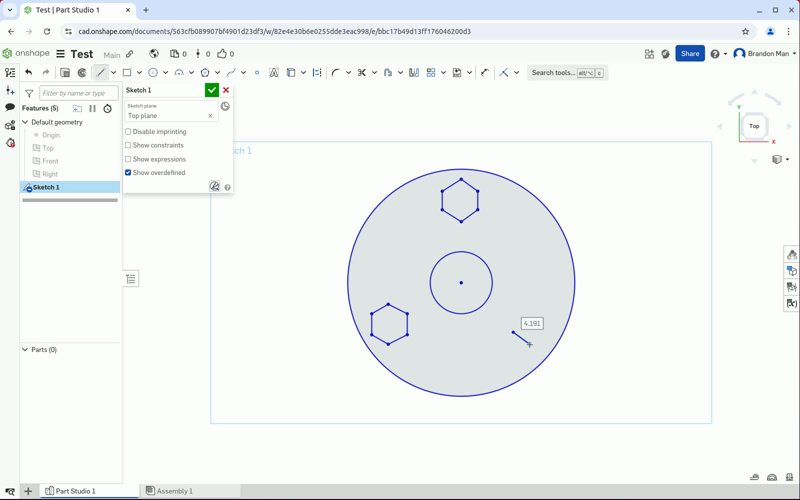
mouse_move(559, 344)
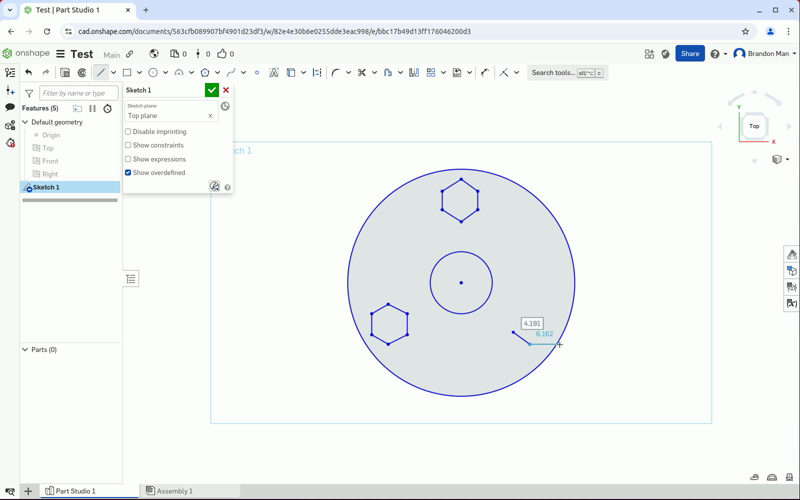
mouse_move(548, 337)
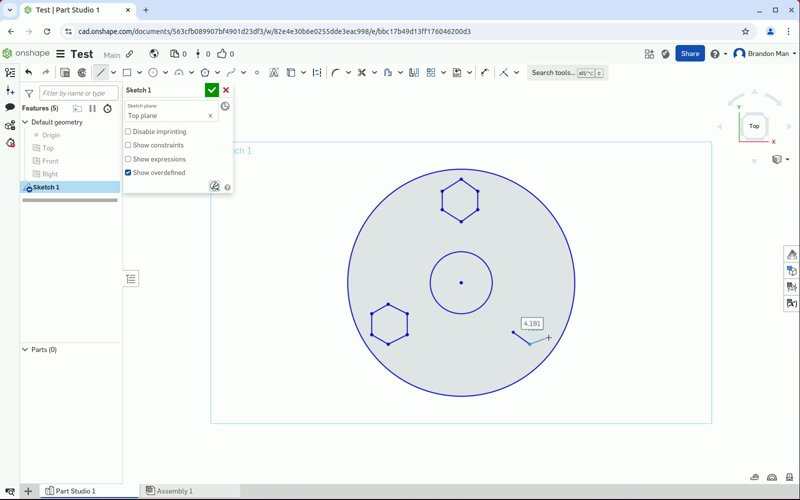
click(548, 337)
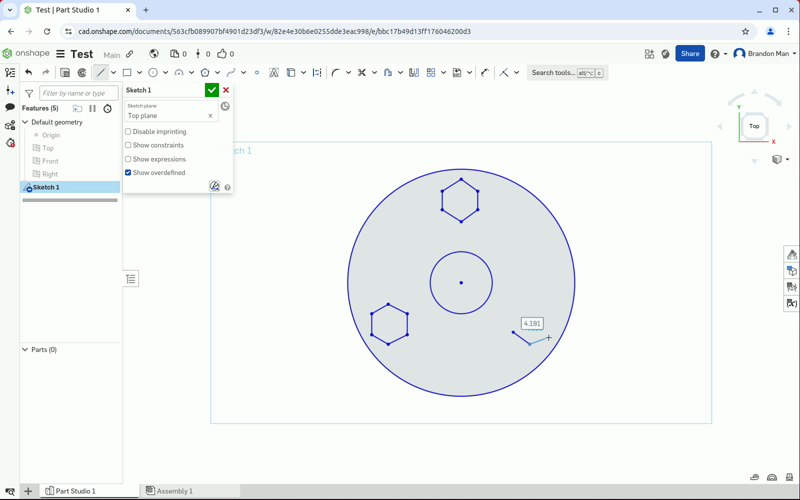
key_up(shift)
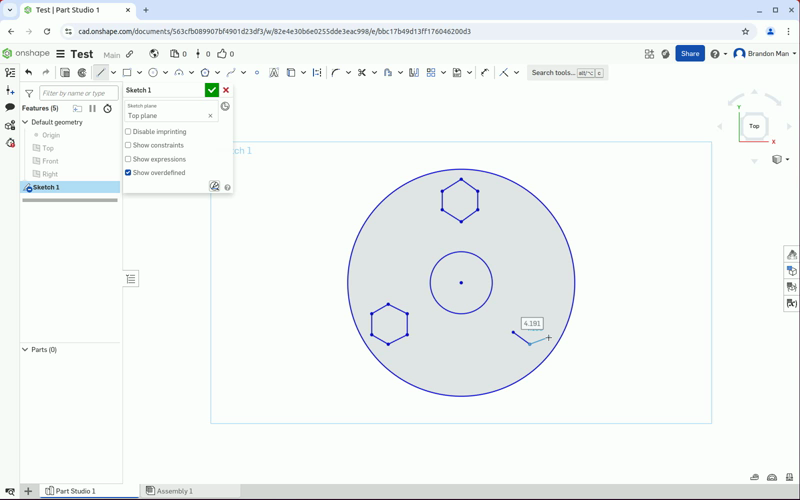
key_down(shift)
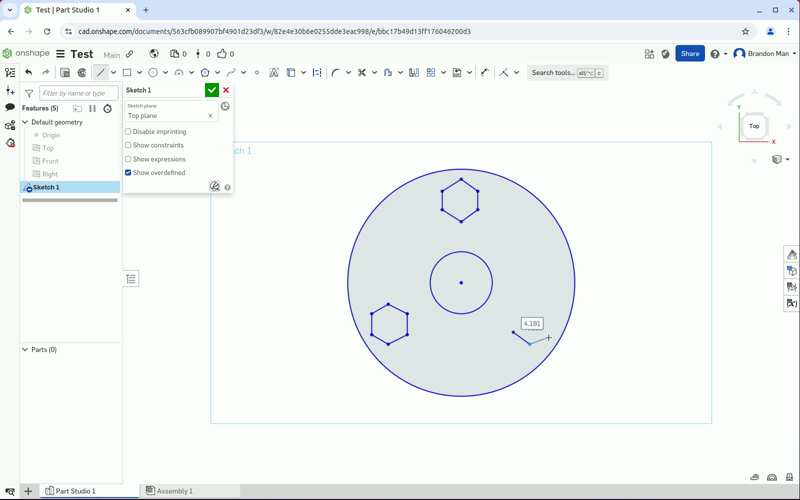
mouse_move(578, 337)
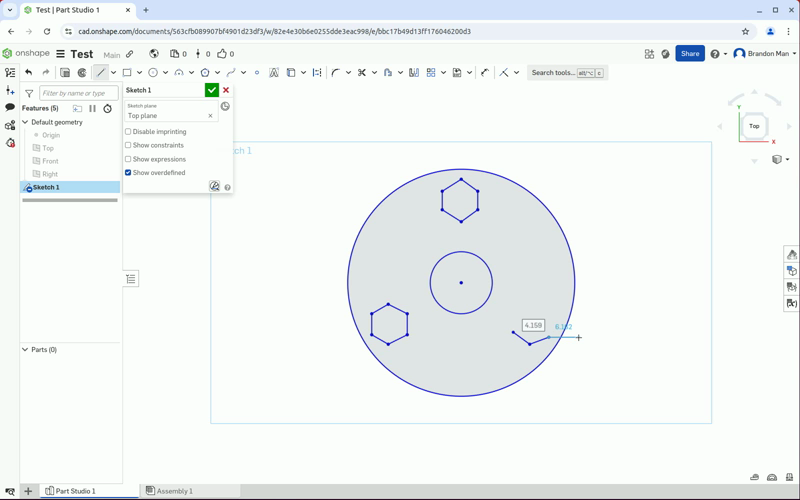
mouse_move(550, 315)
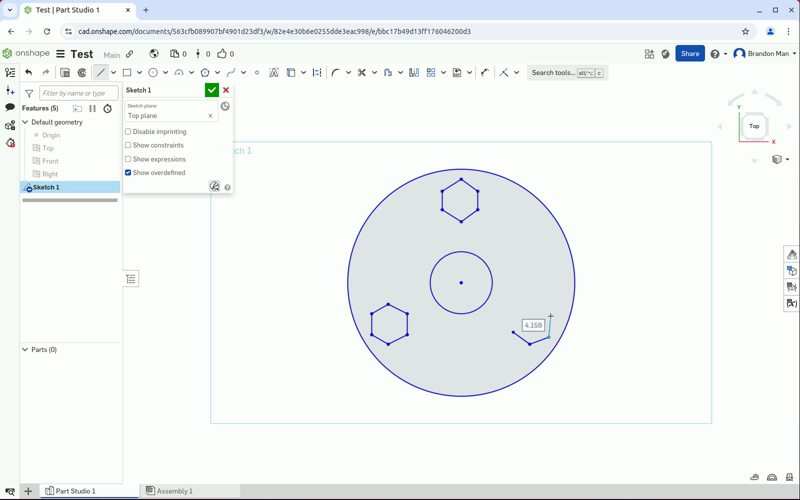
click(550, 315)
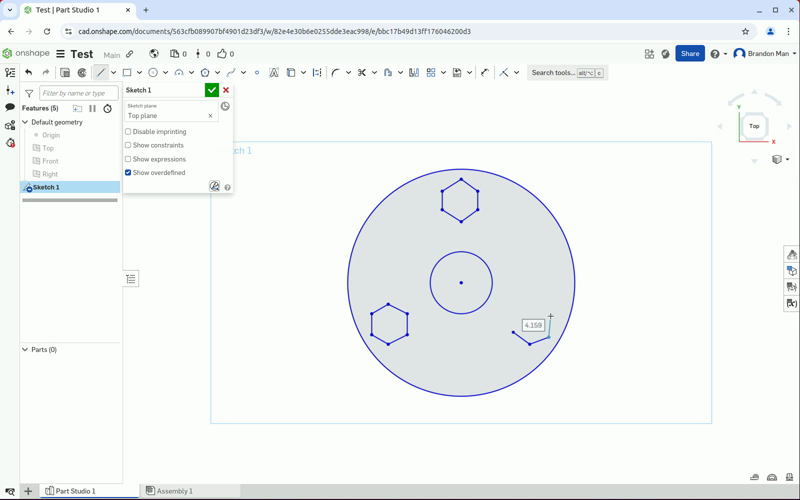
key_up(shift)
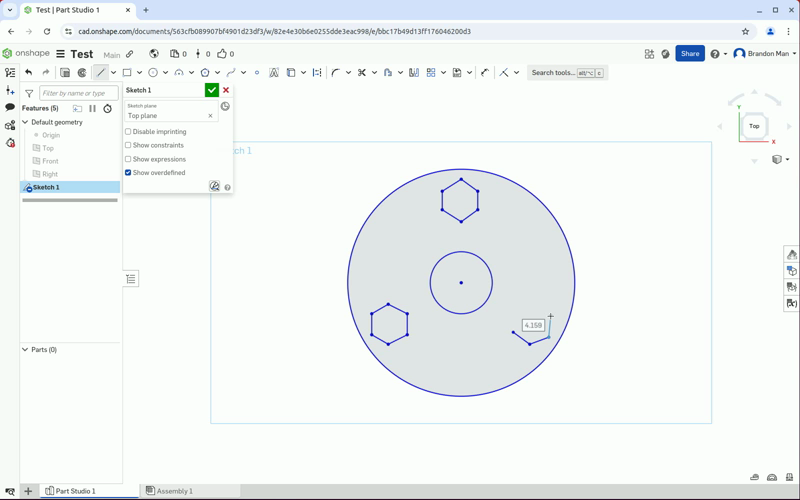
key_down(shift)
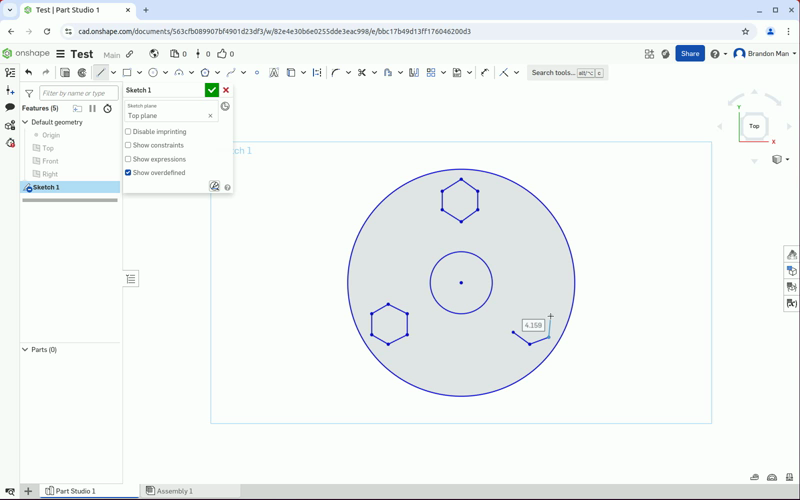
mouse_move(580, 315)
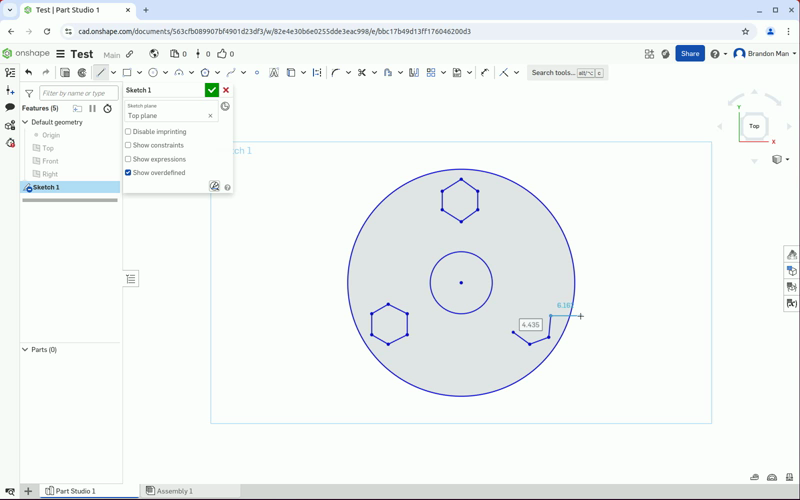
mouse_move(534, 304)
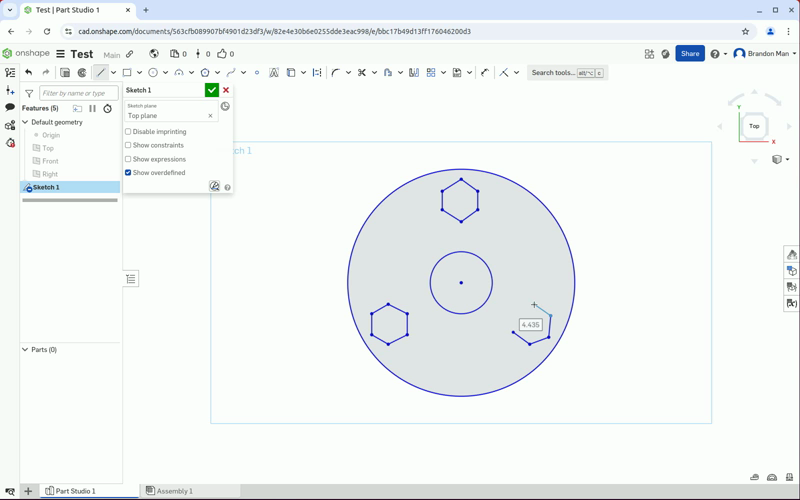
click(534, 304)
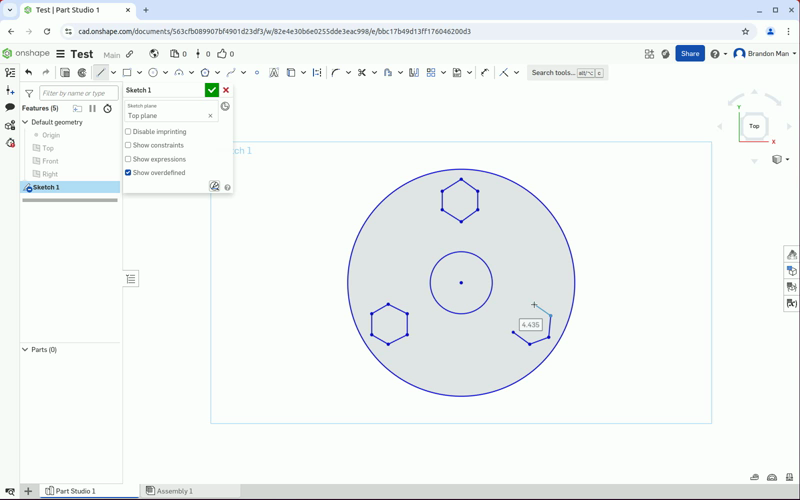
key_up(shift)
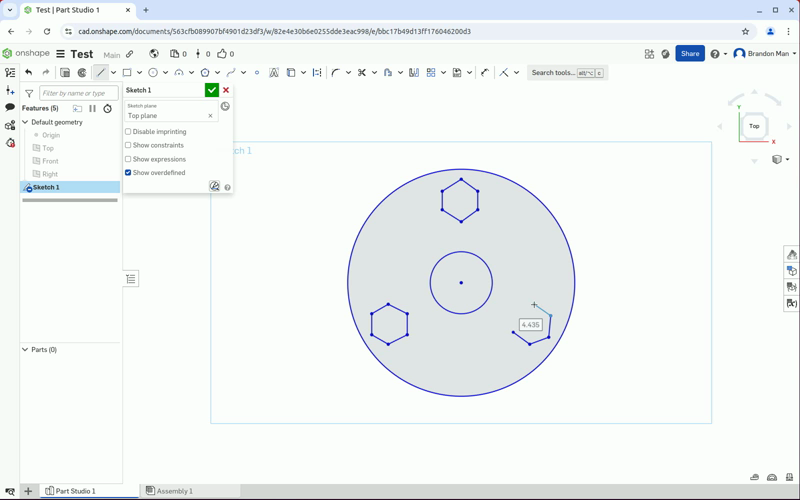
key_down(shift)
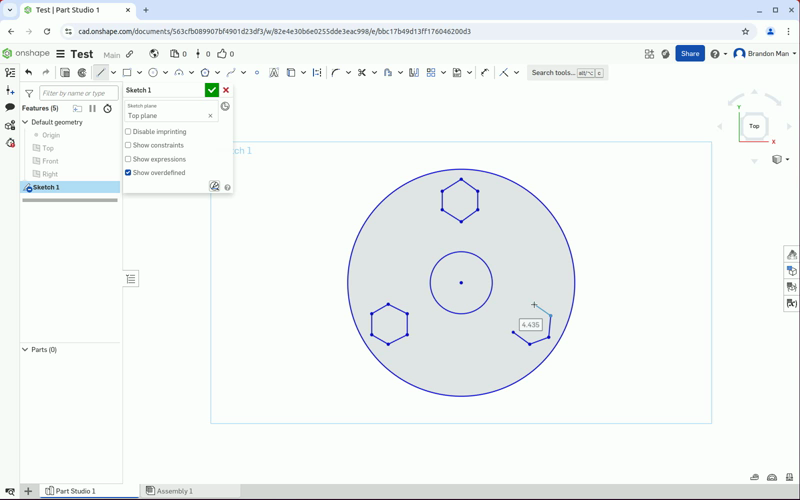
mouse_move(564, 304)
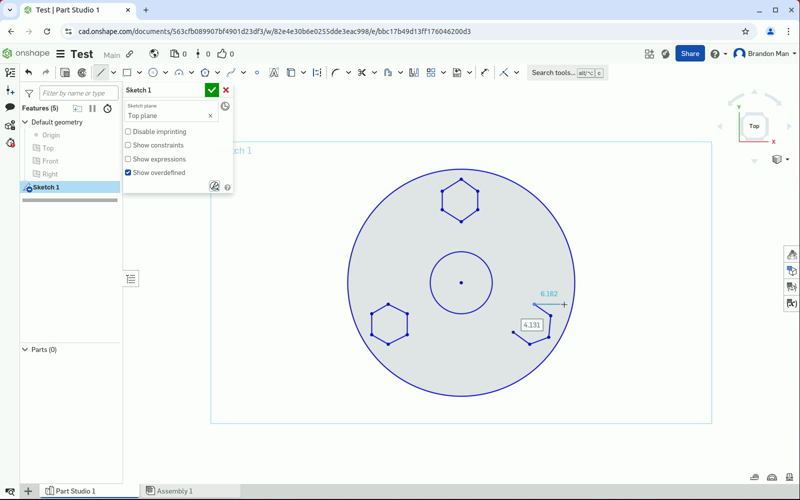
mouse_move(515, 311)
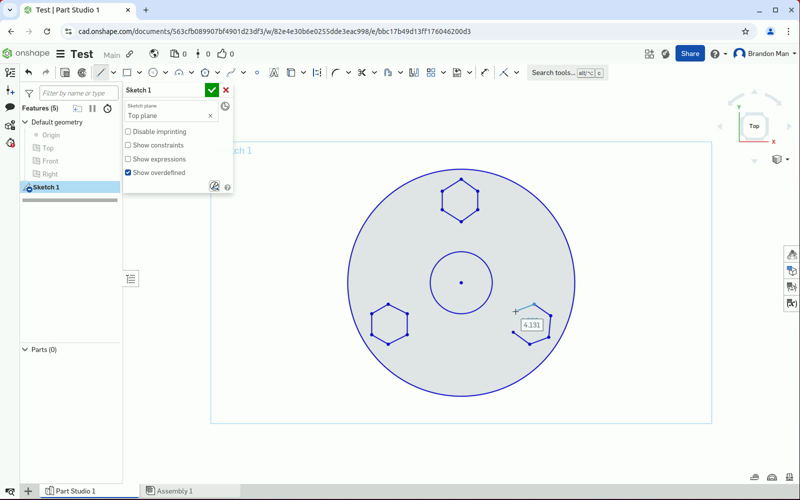
click(515, 311)
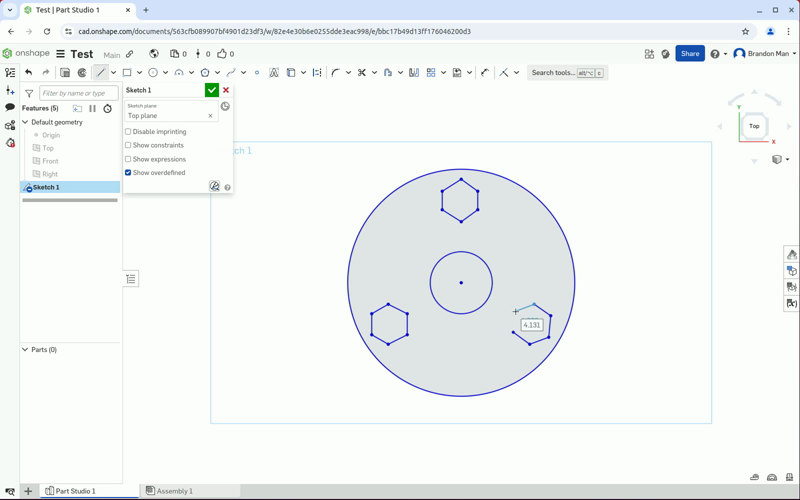
key_up(shift)
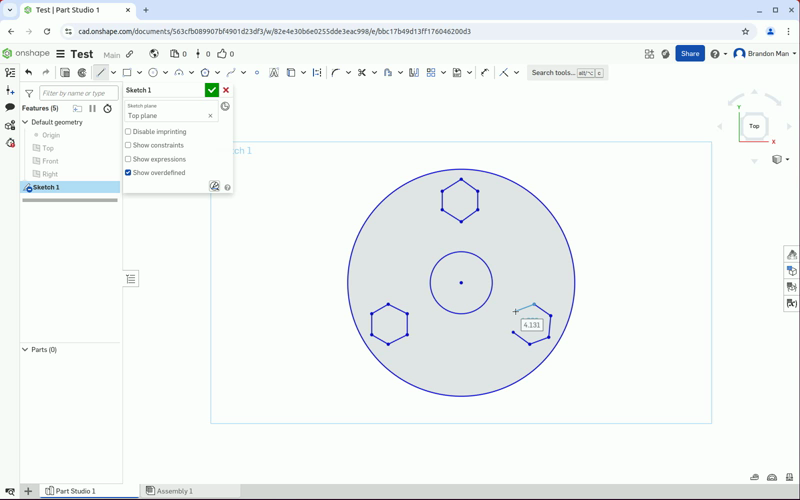
mouse_move(545, 311)
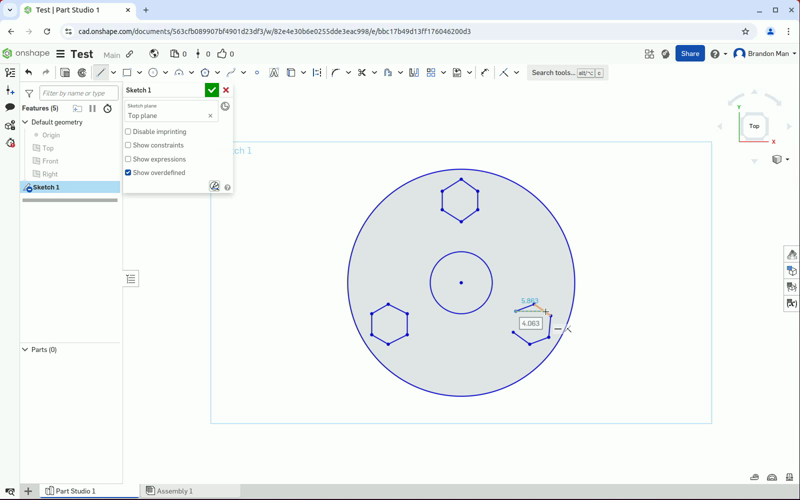
key_down(shift)
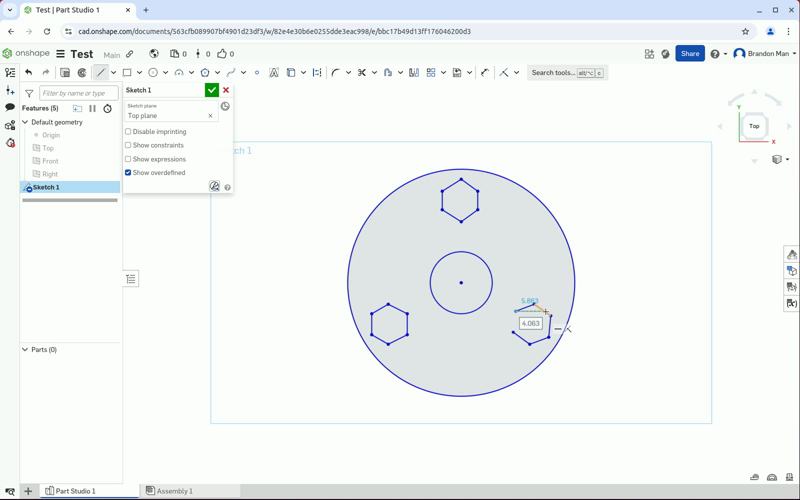
mouse_move(513, 332)
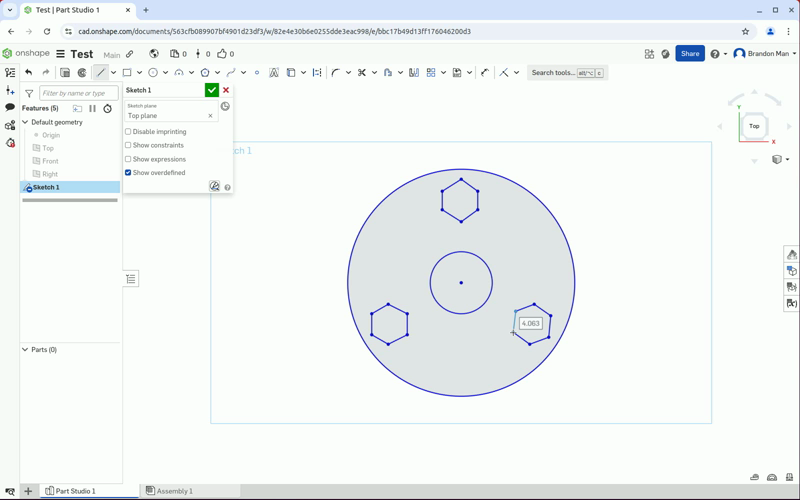
key_up(shift)
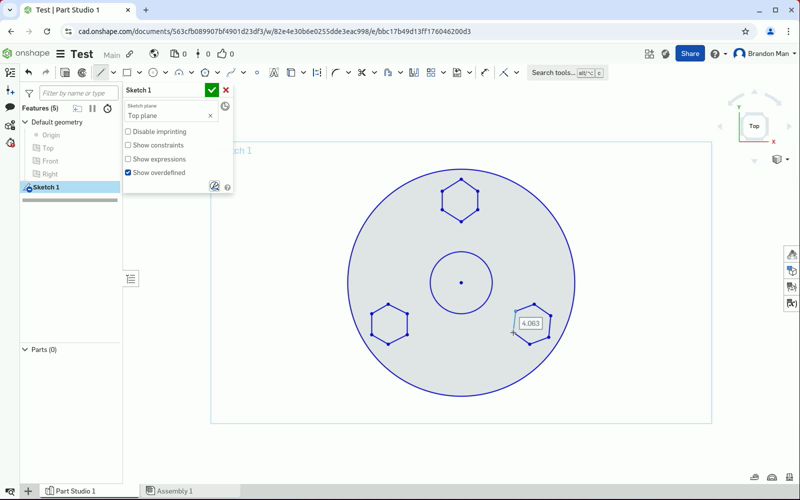
click(513, 332)
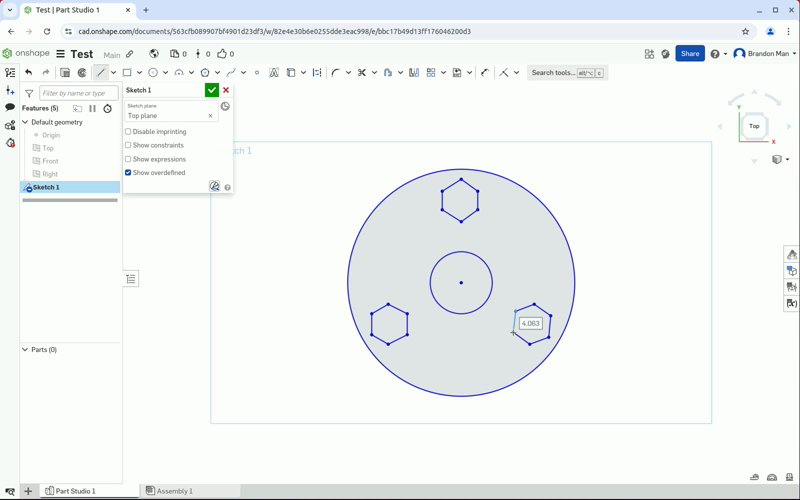
key(esc)
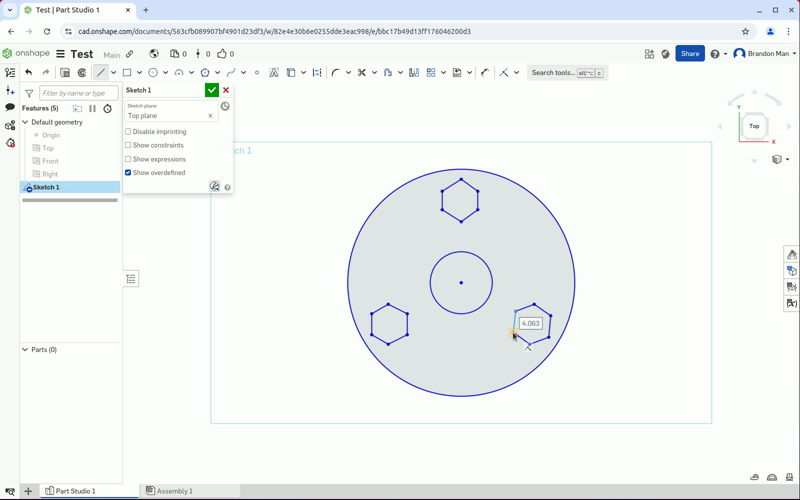
mouse_move(528, 282)
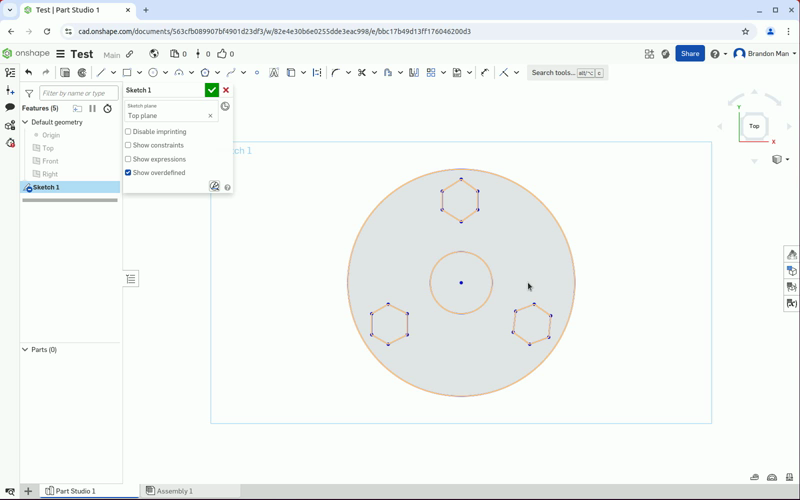
click(528, 282)
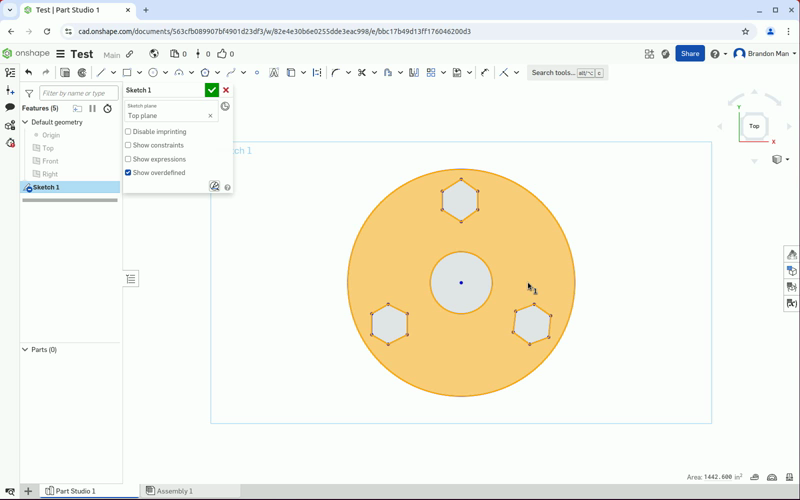
mouse_move(73, 352)
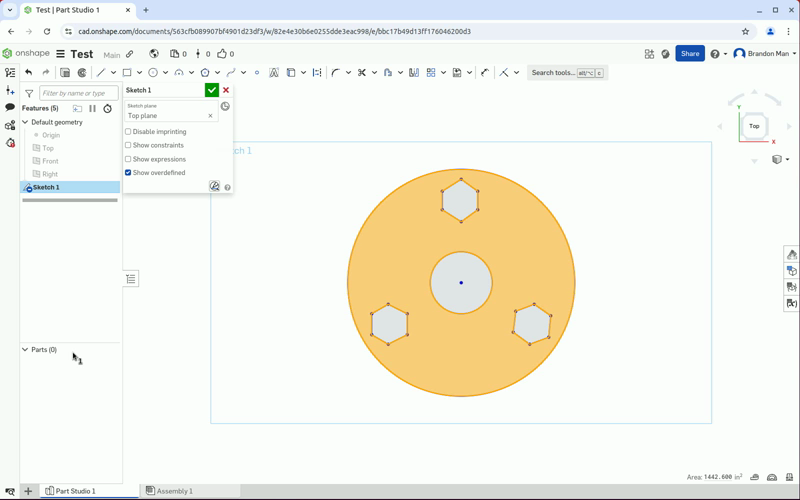
key(shift+y)
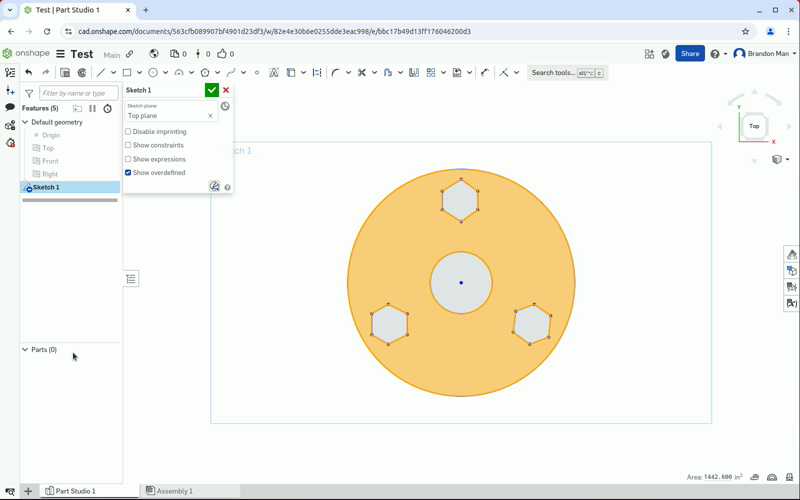
key(shift+e)
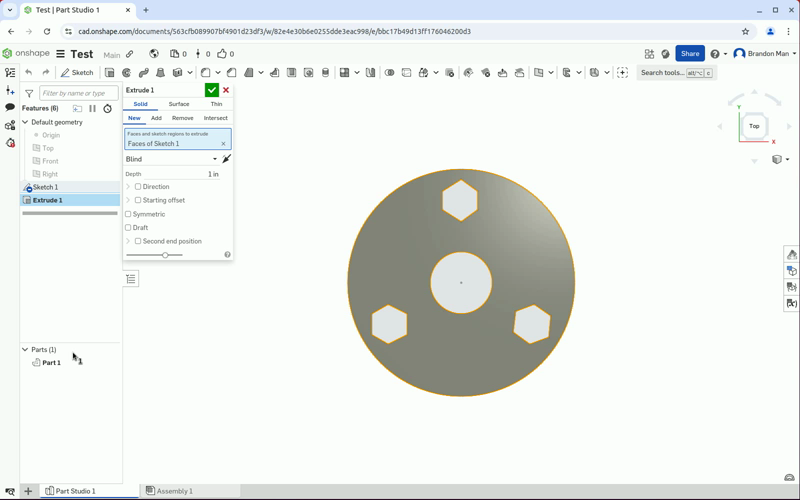
mouse_move(143, 106)
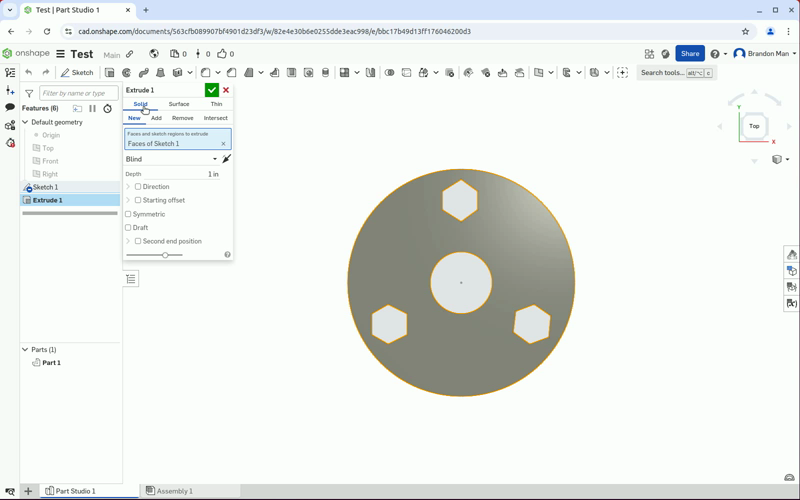
click(143, 106)
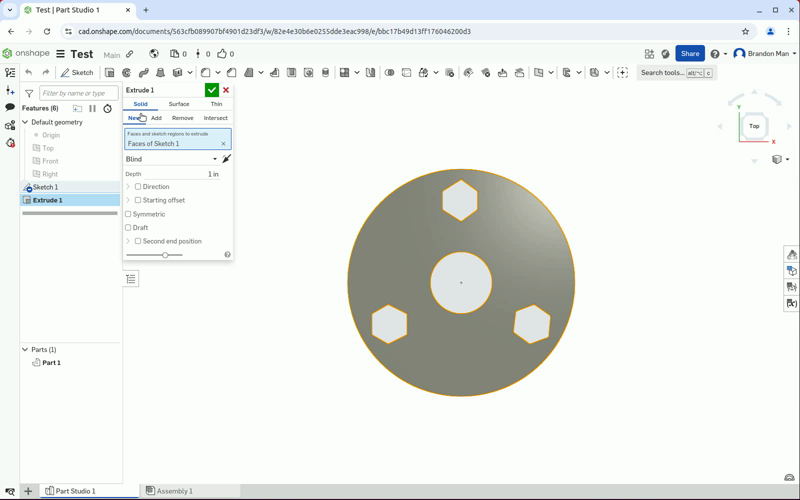
mouse_move(137, 120)
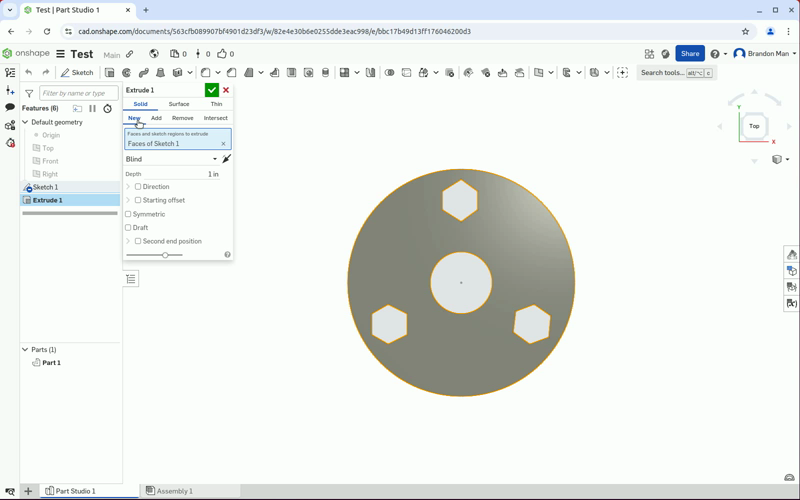
click(137, 120)
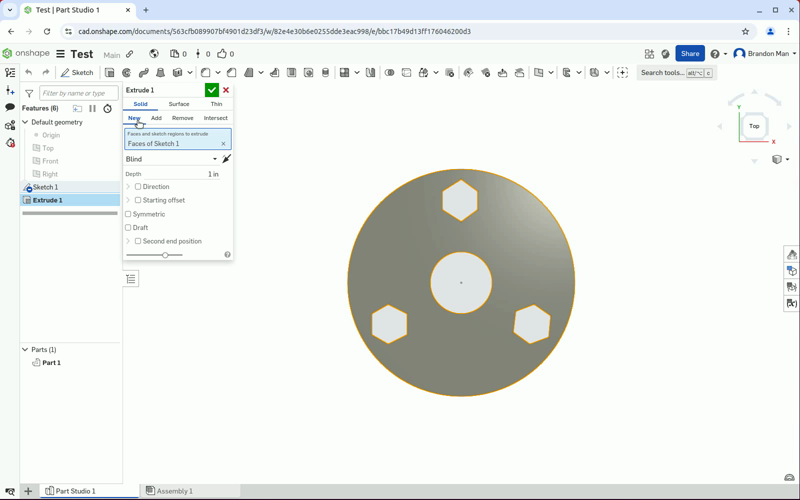
key(tab, 4)
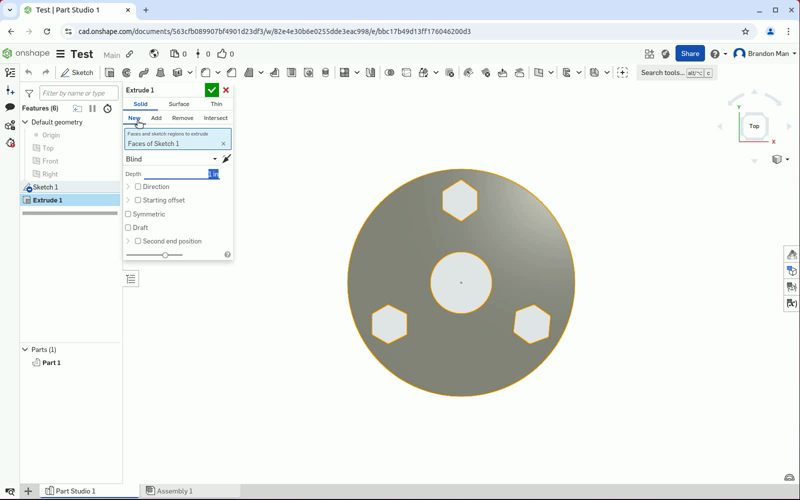
text(4.333)
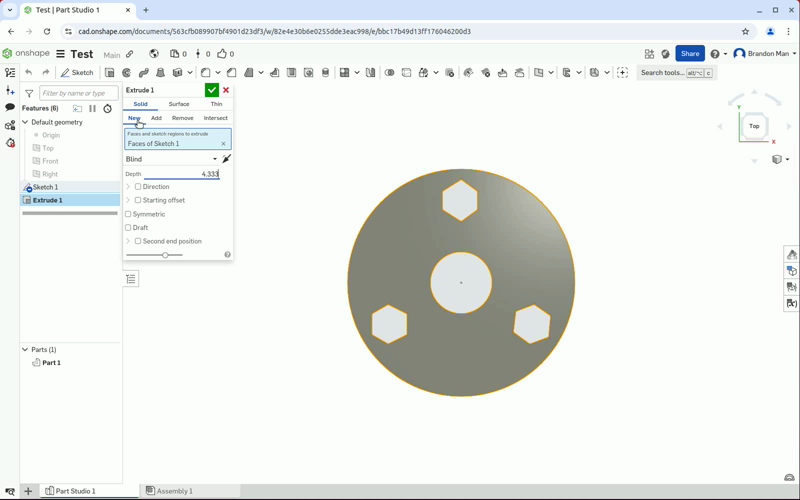
key(enter)
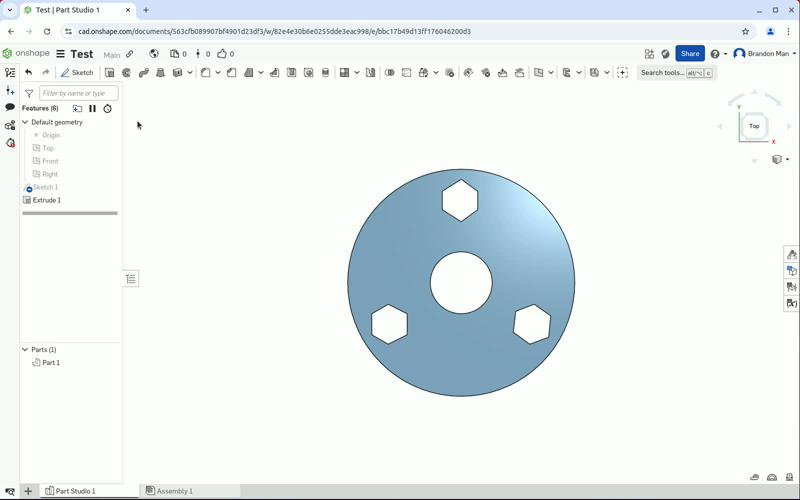
key(shift+h)
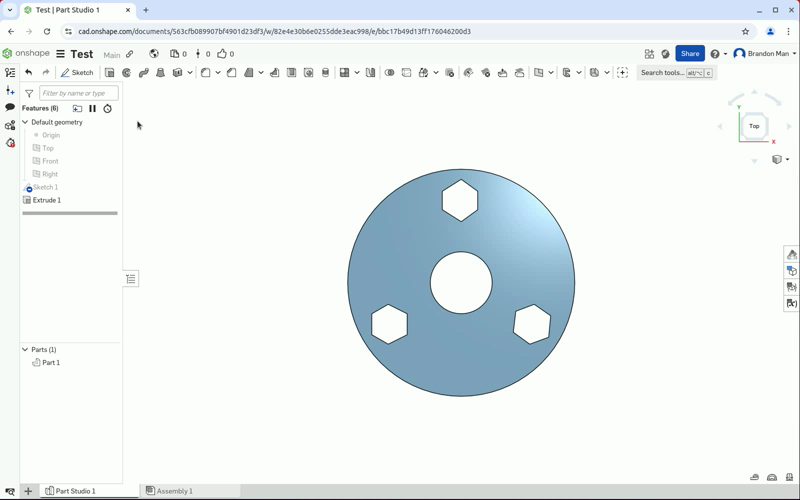
key(shift+h)
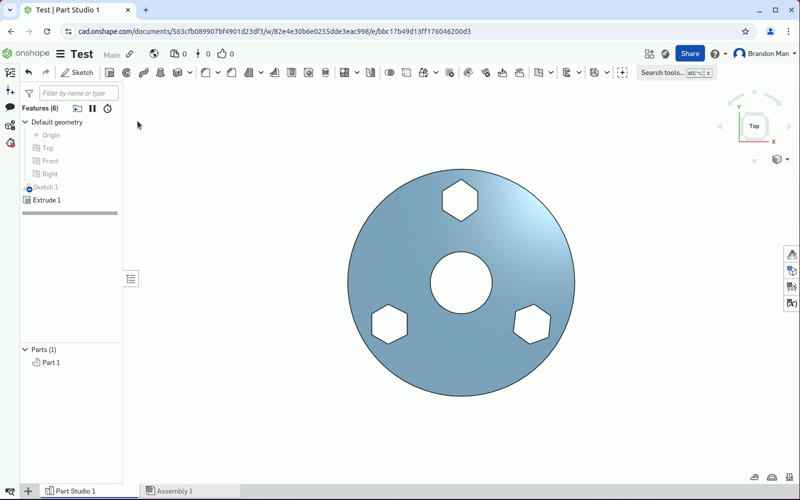
mouse_move(73, 189)
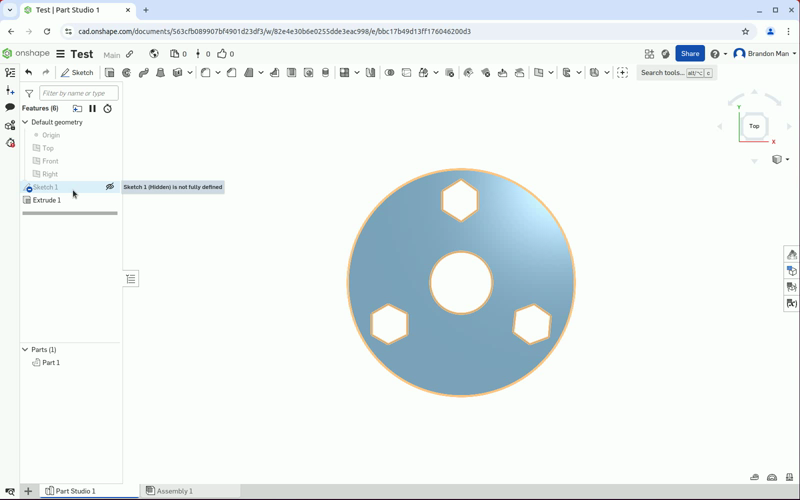
click(73, 189)
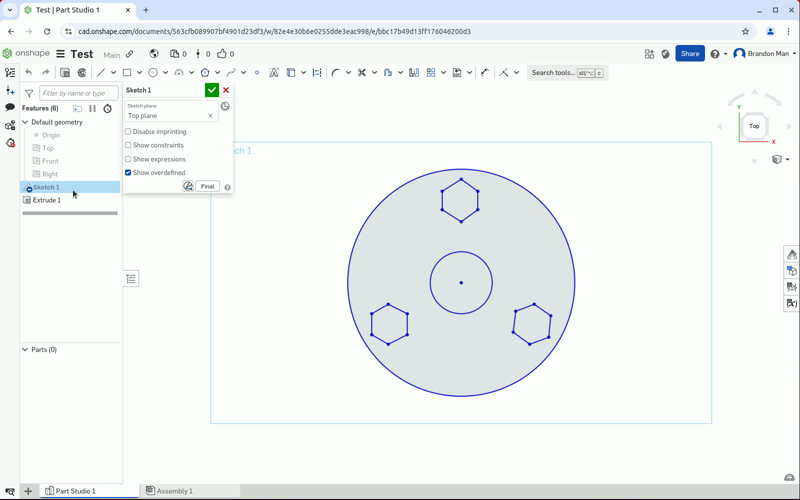
mouse_move(229, 92)
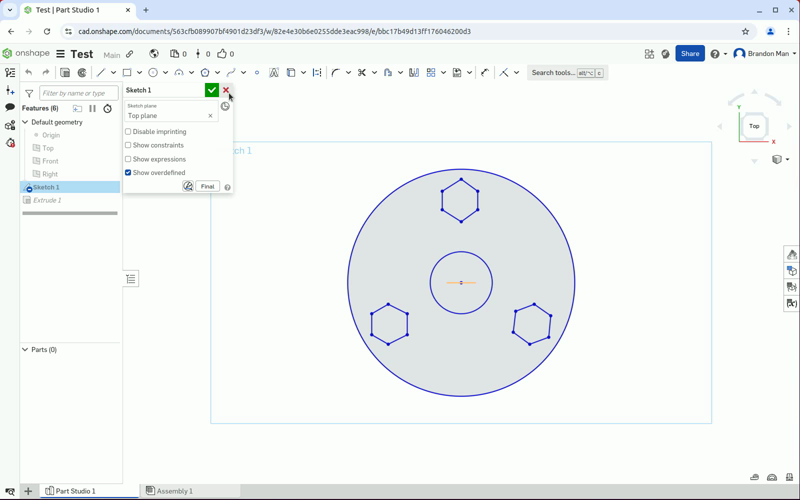
click(229, 92)
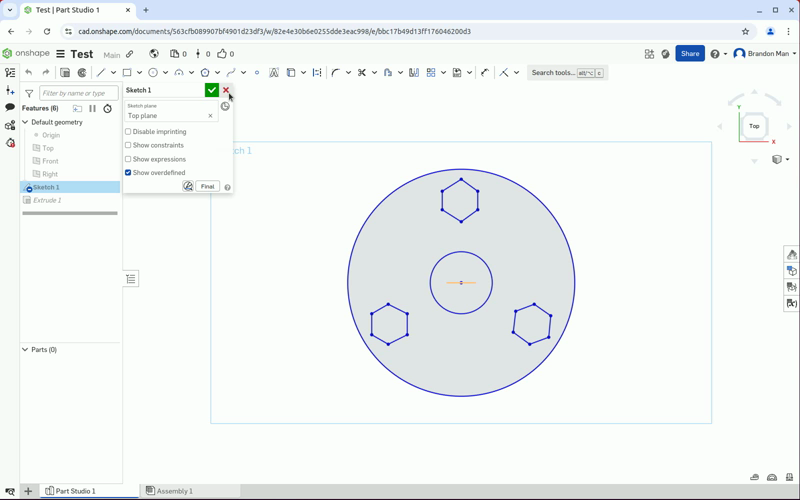
key(shift+s)
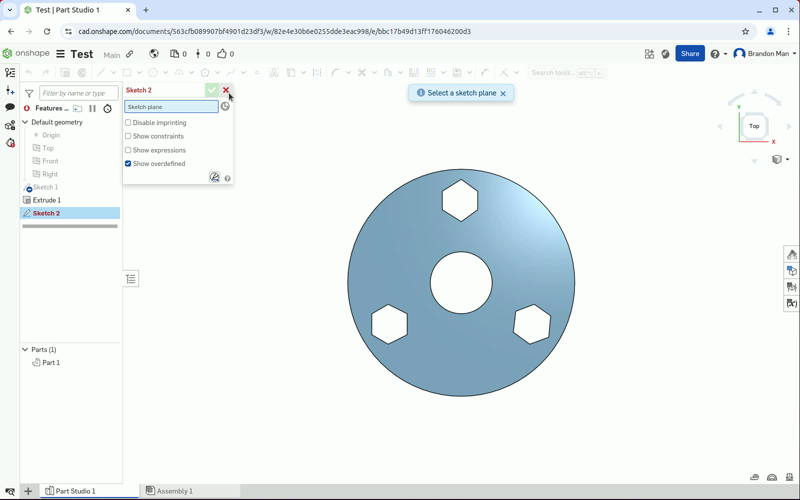
mouse_move(73, 150)
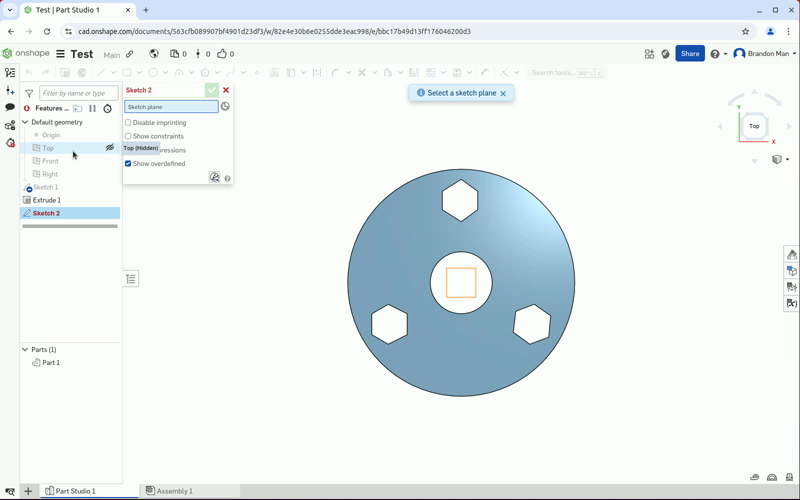
click(73, 150)
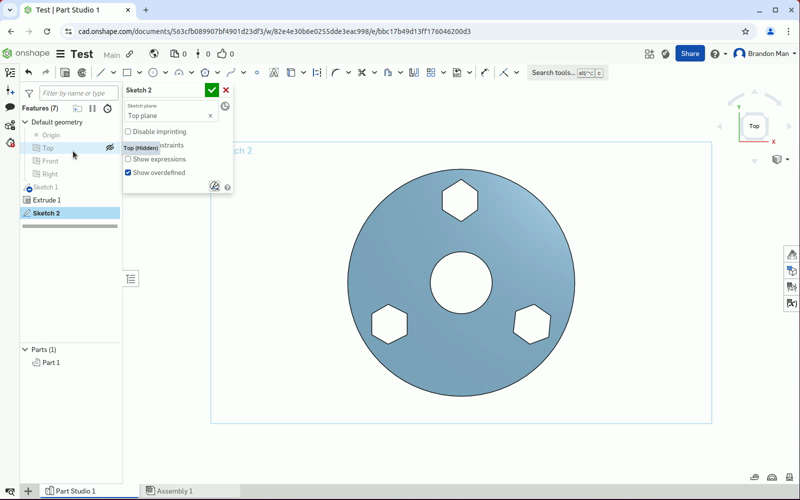
mouse_move(73, 352)
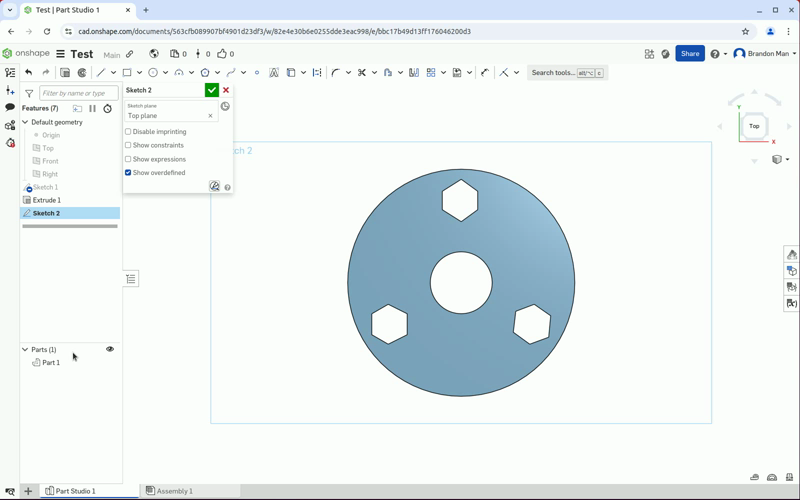
key(y)
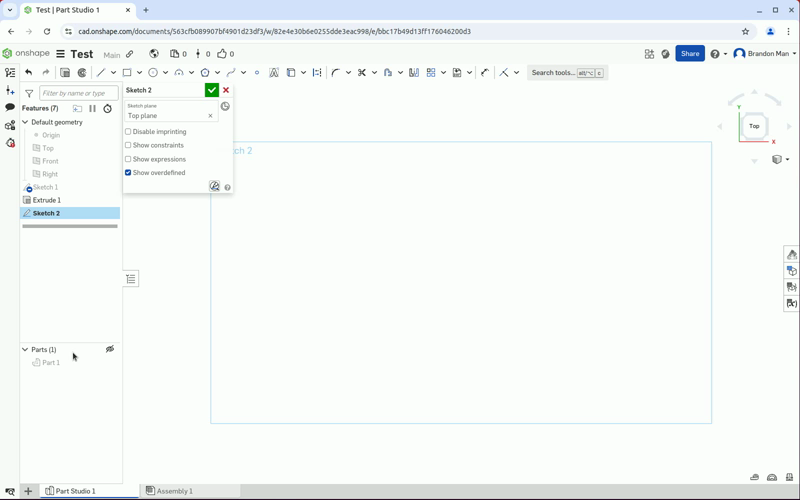
key(c)
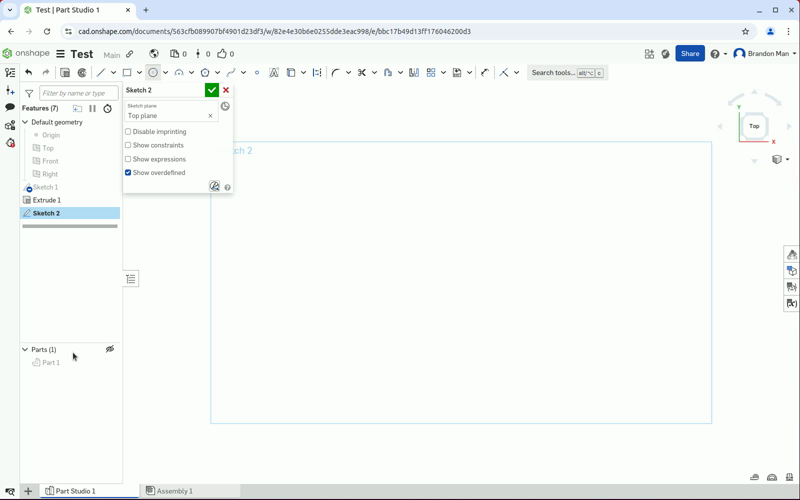
key_down(shift)
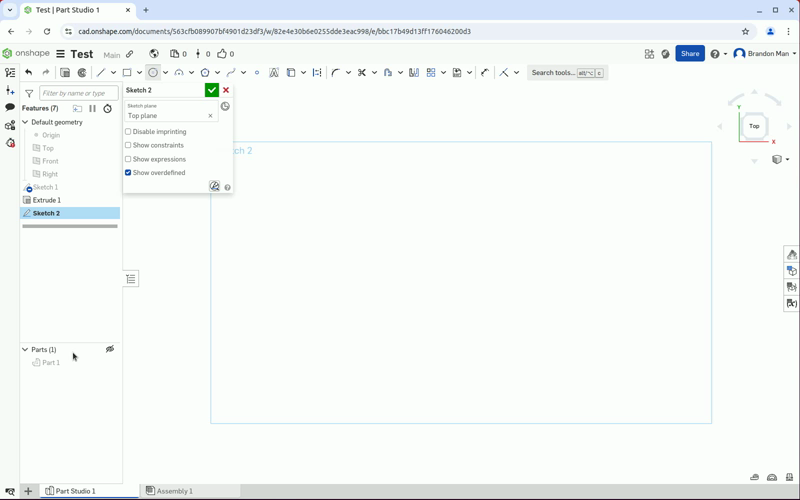
mouse_move(461, 282)
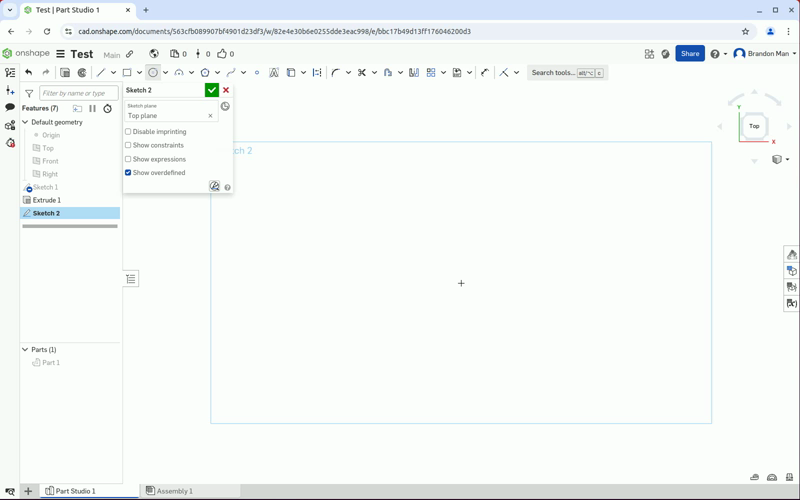
click(461, 282)
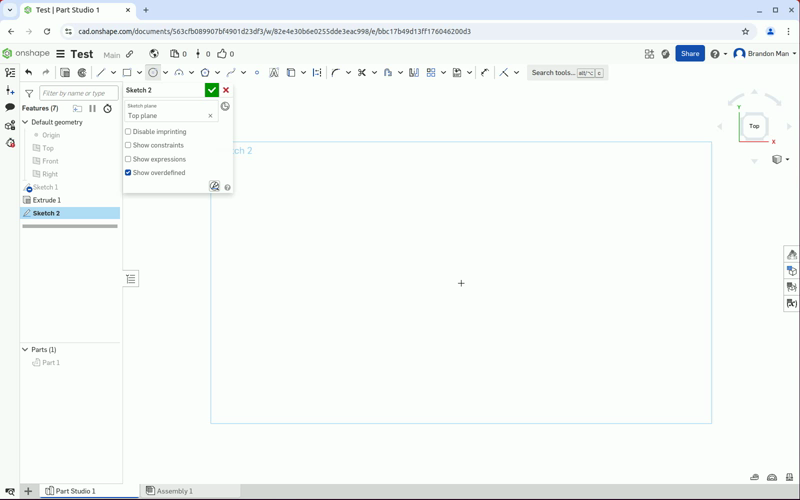
key_up(shift)
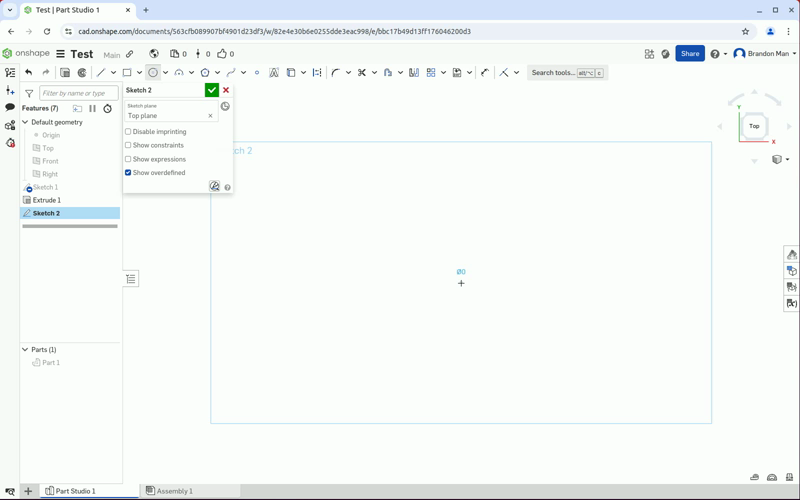
mouse_move(574, 282)
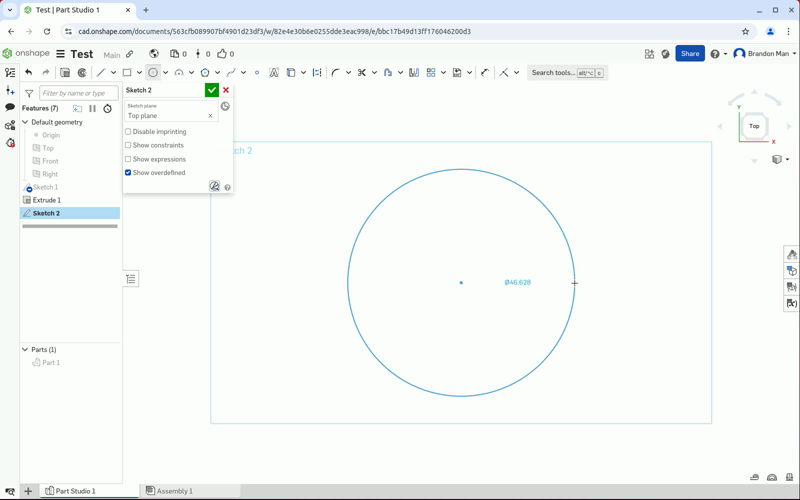
click(574, 282)
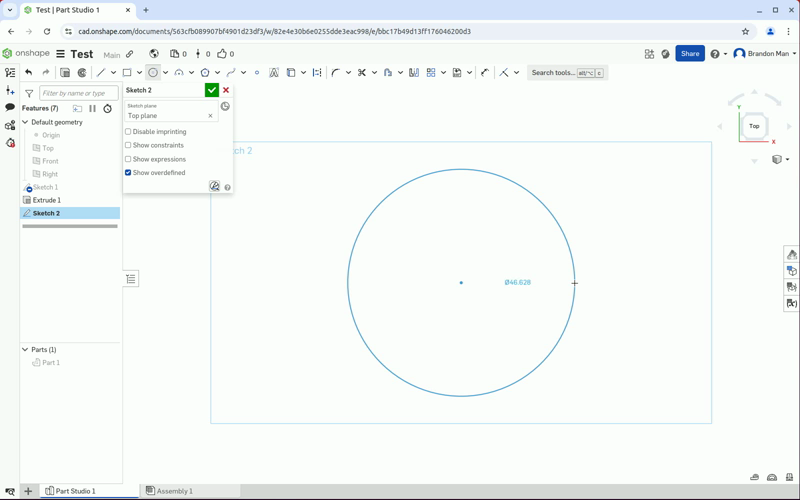
key(esc)
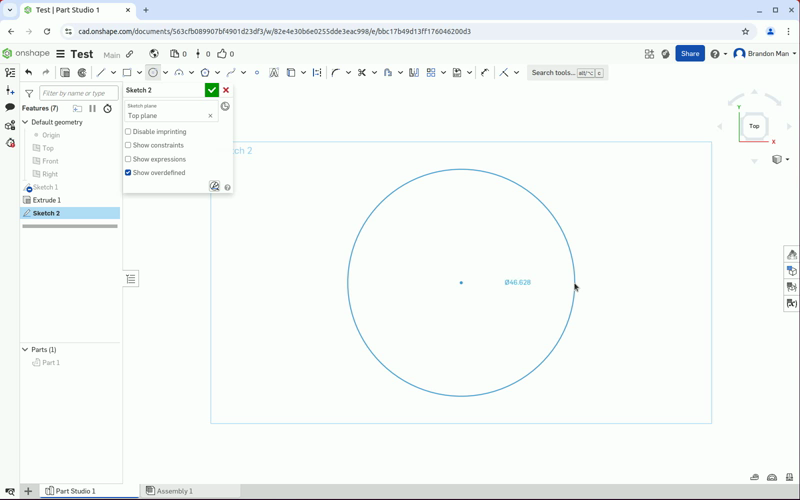
key(l)
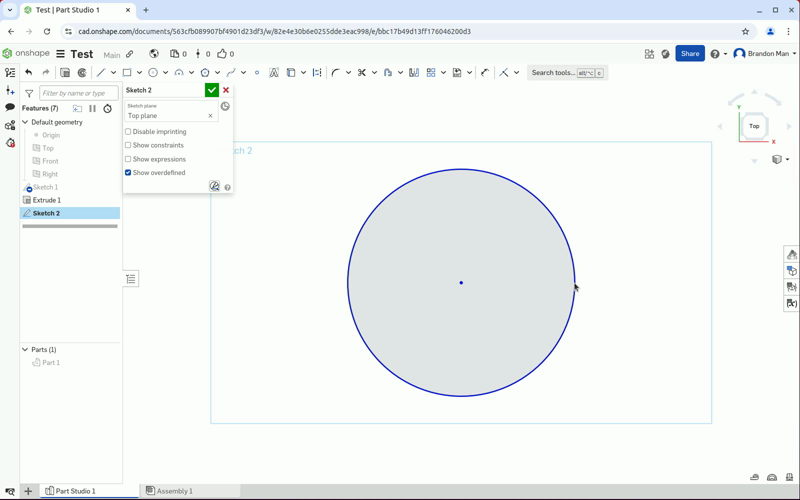
key_down(shift)
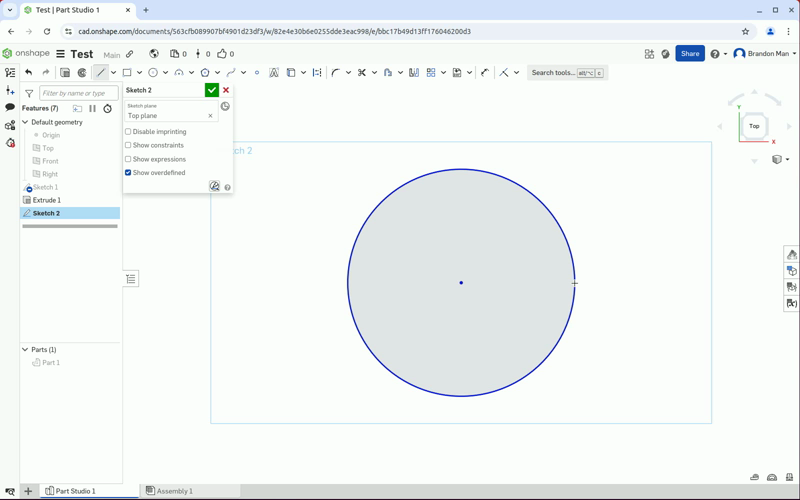
mouse_move(371, 334)
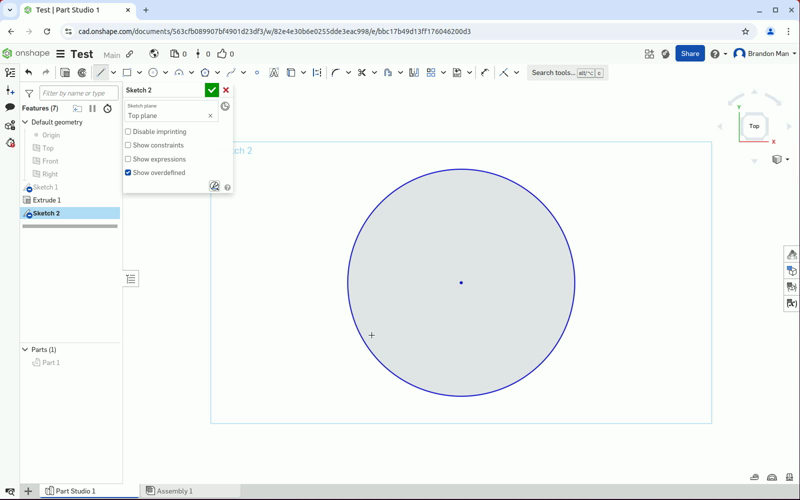
click(371, 334)
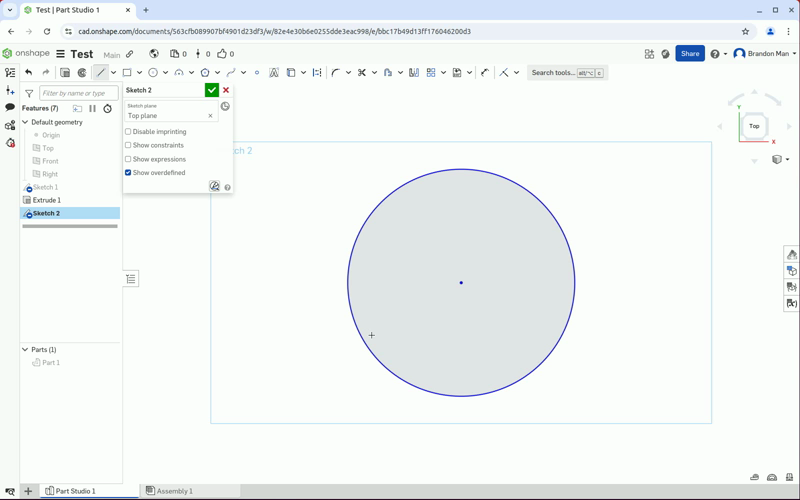
key_up(shift)
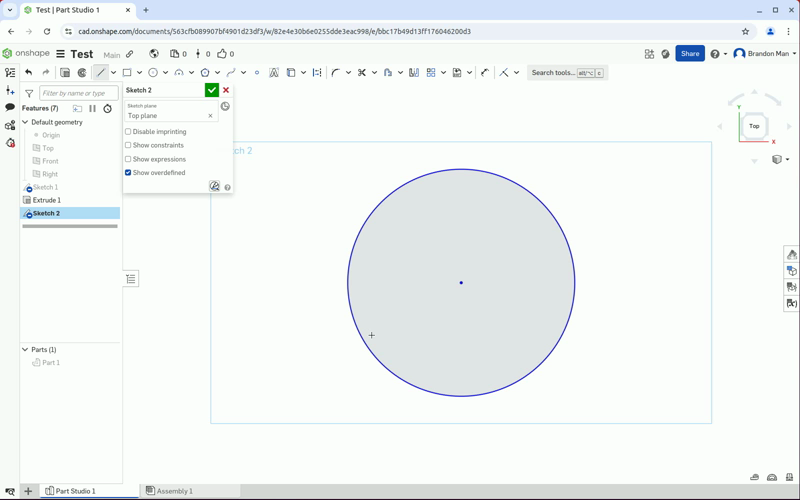
key_down(shift)
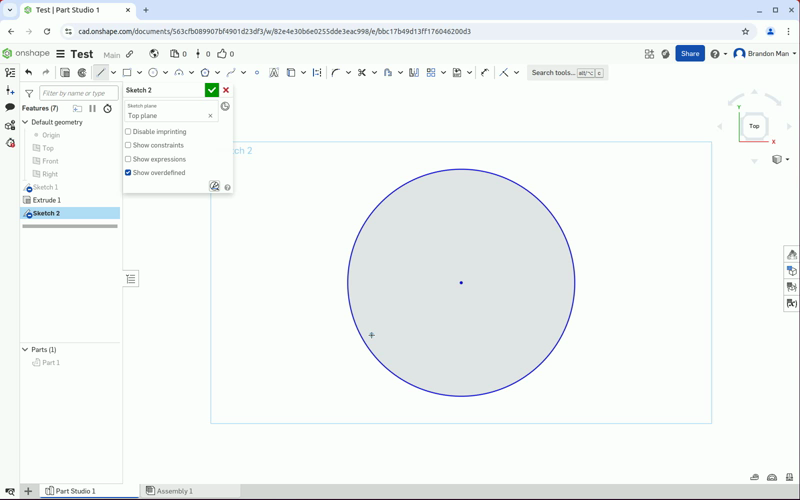
mouse_move(401, 334)
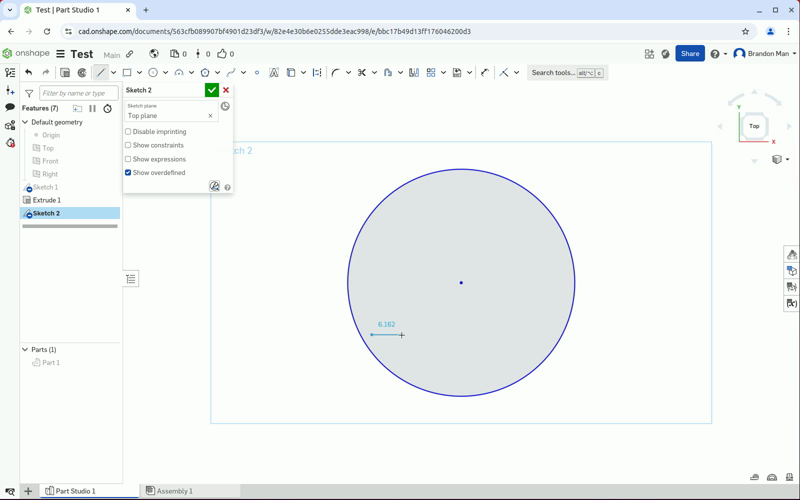
mouse_move(388, 344)
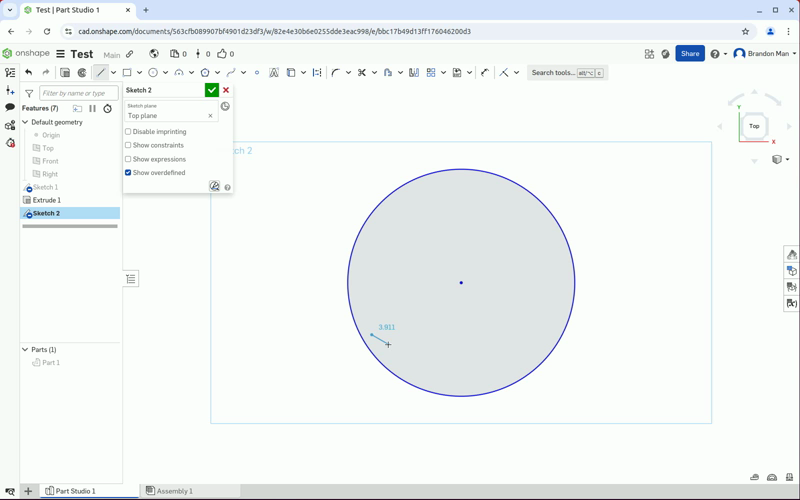
click(388, 344)
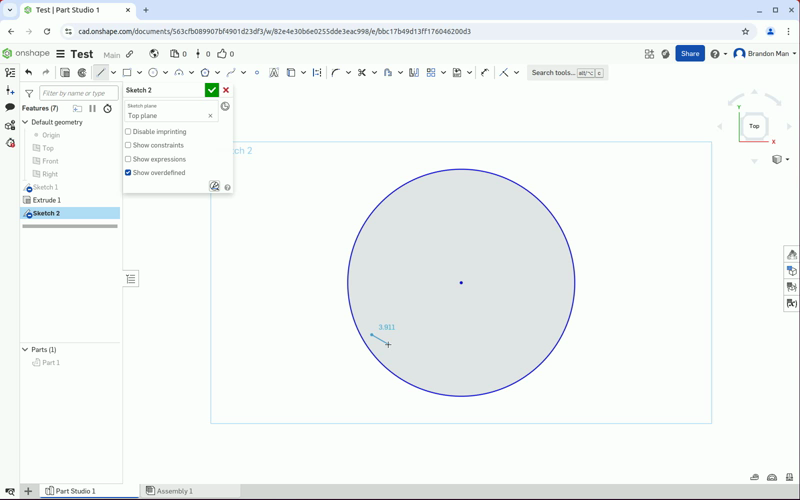
key_up(shift)
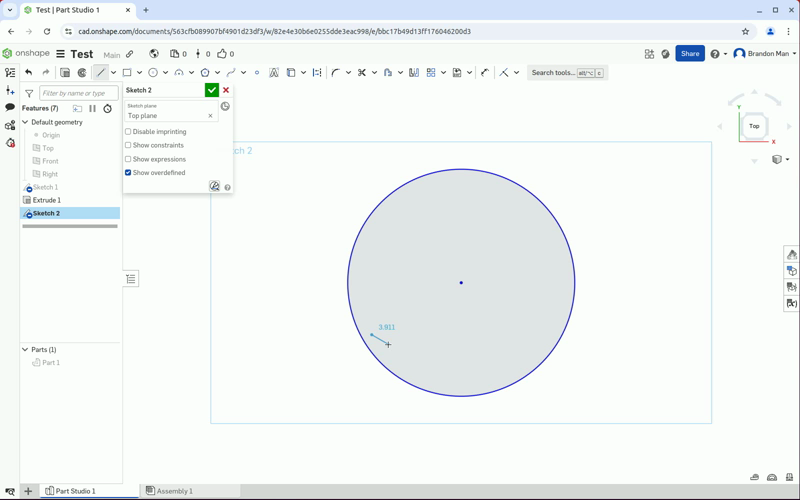
key_down(shift)
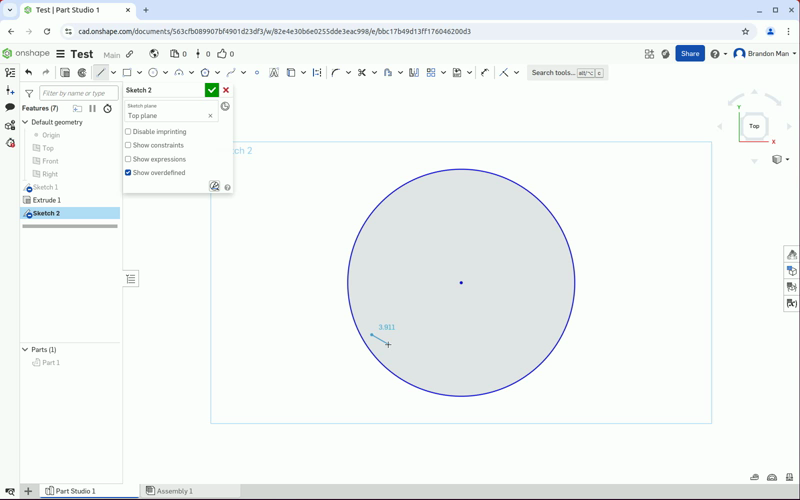
mouse_move(418, 344)
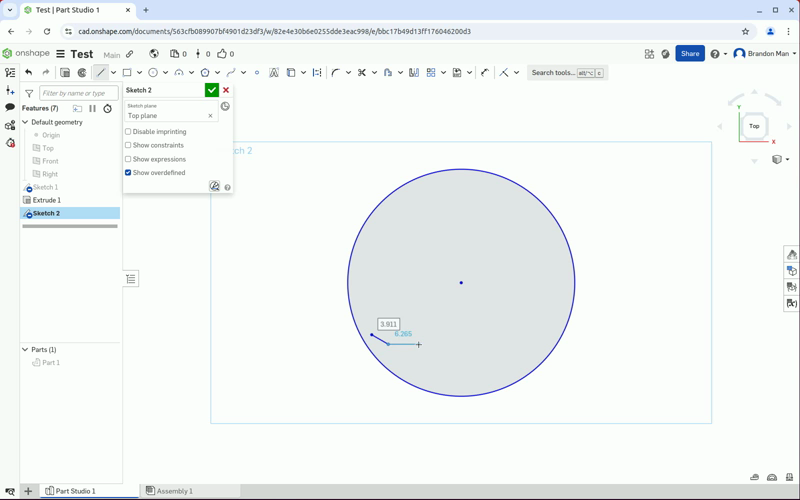
mouse_move(407, 334)
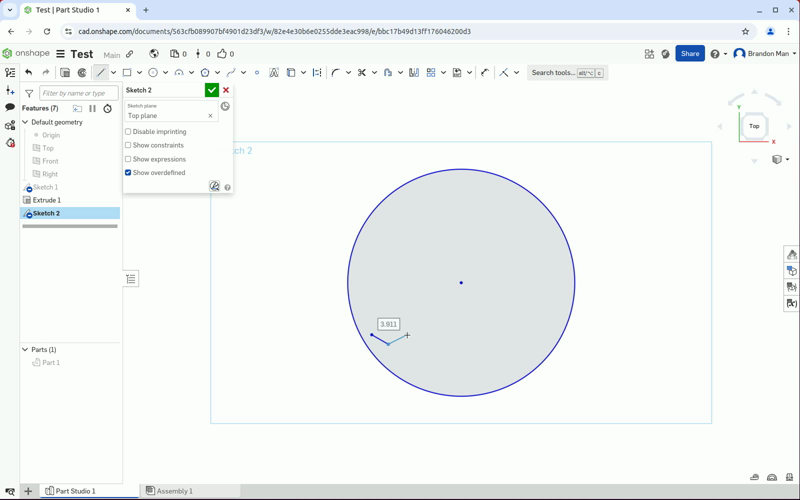
click(407, 334)
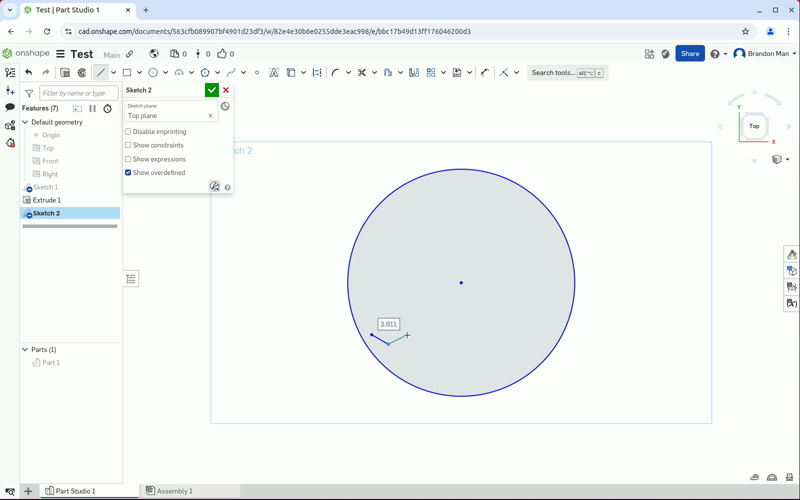
key_up(shift)
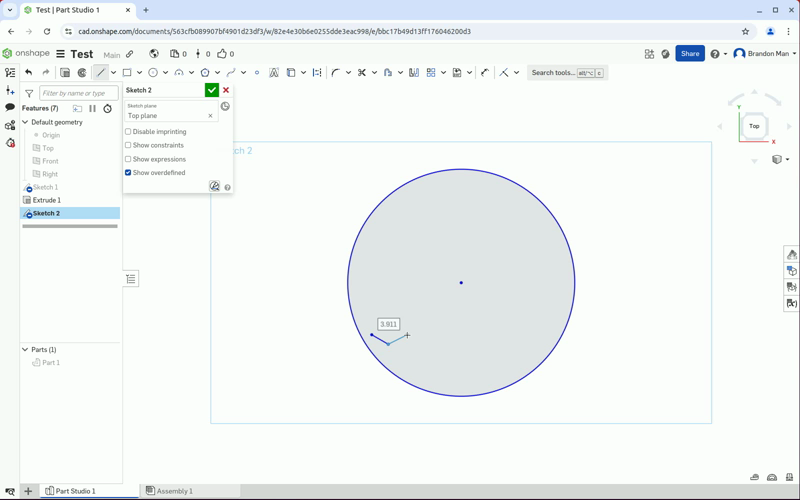
key_down(shift)
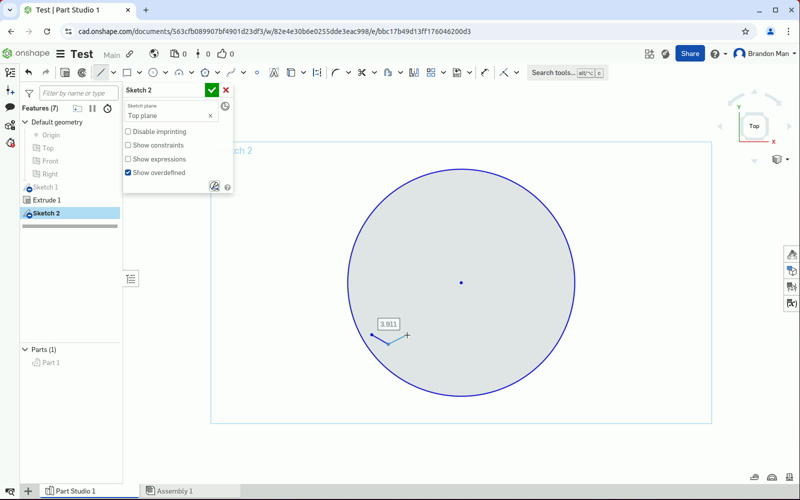
mouse_move(437, 334)
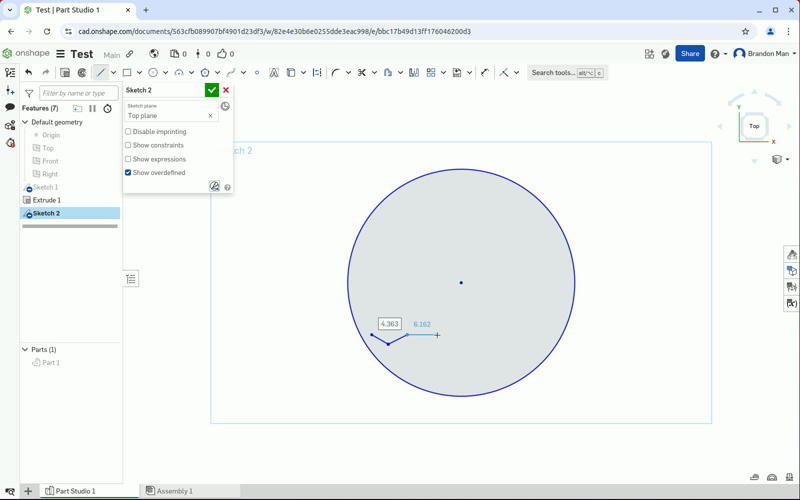
mouse_move(407, 313)
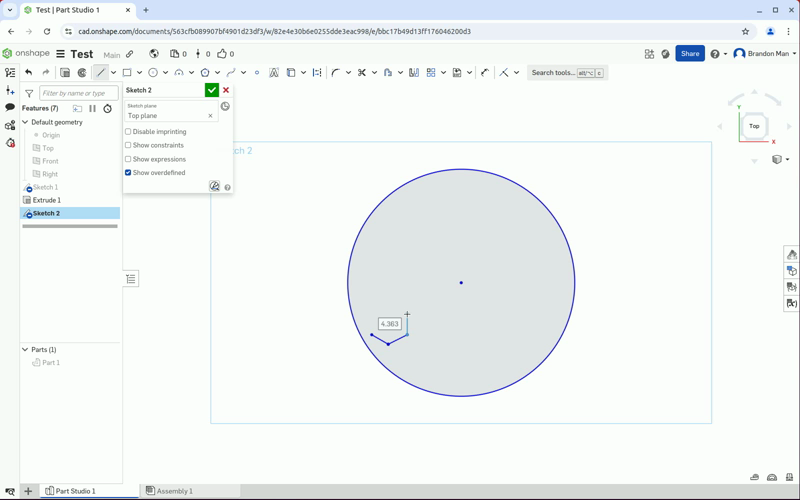
click(407, 313)
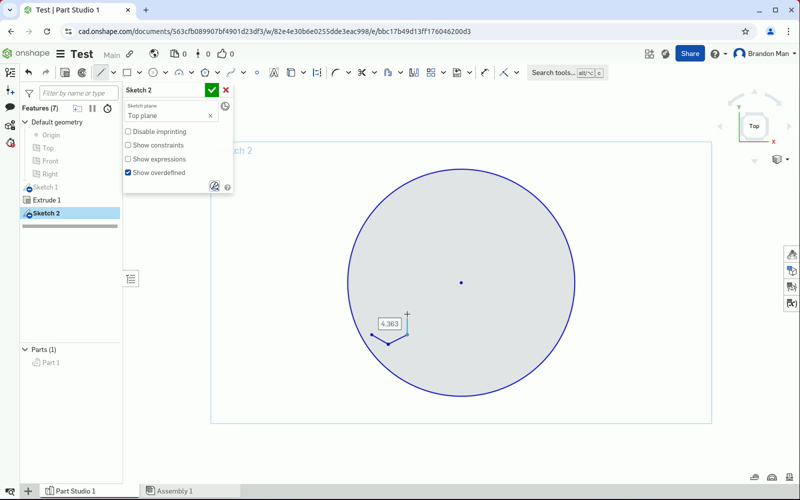
key_up(shift)
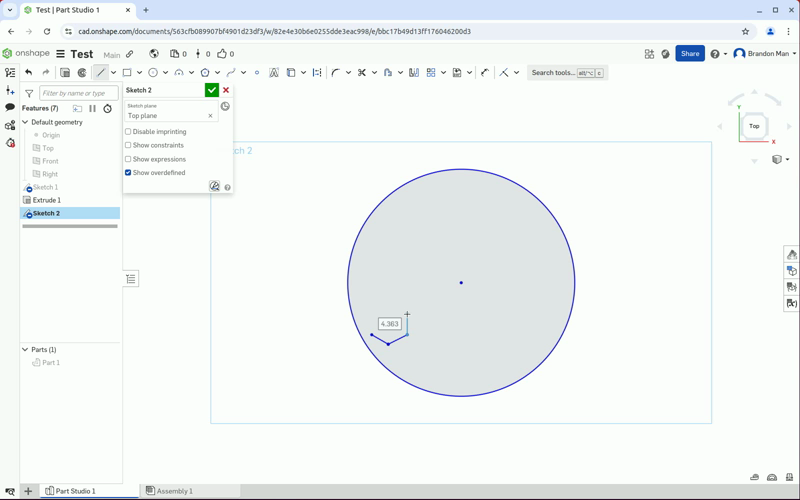
key_down(shift)
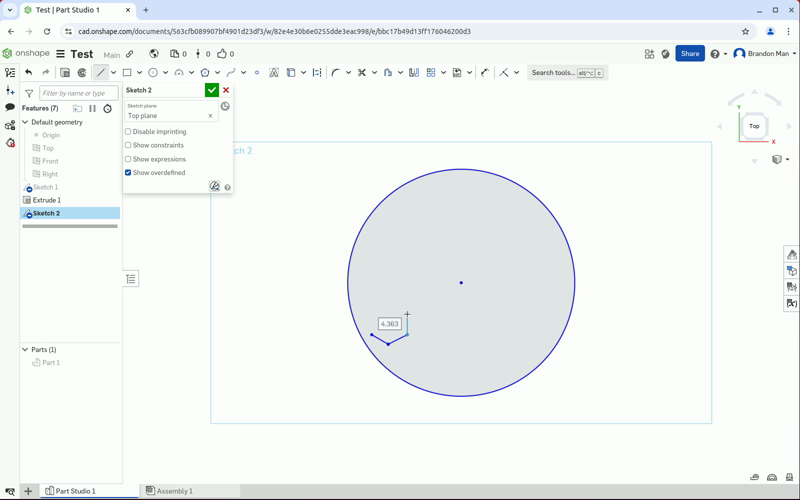
mouse_move(437, 313)
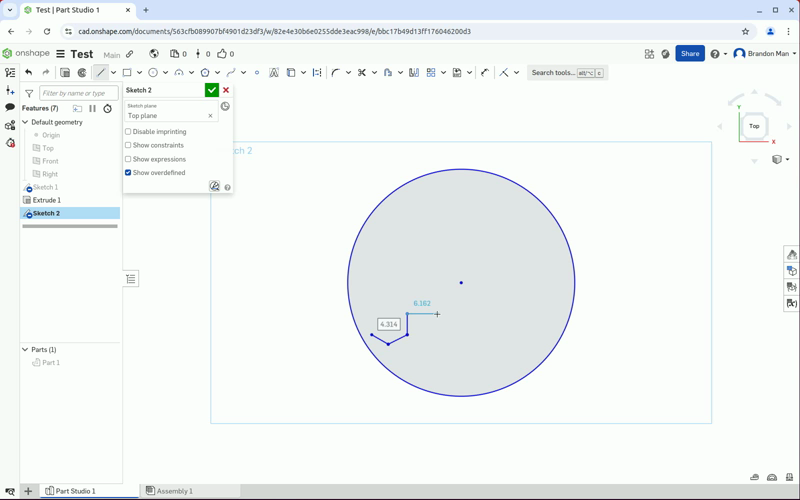
mouse_move(388, 304)
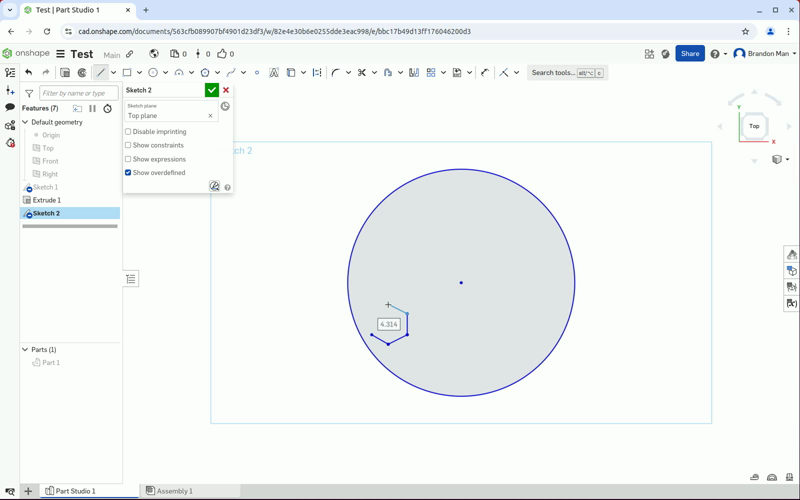
click(388, 304)
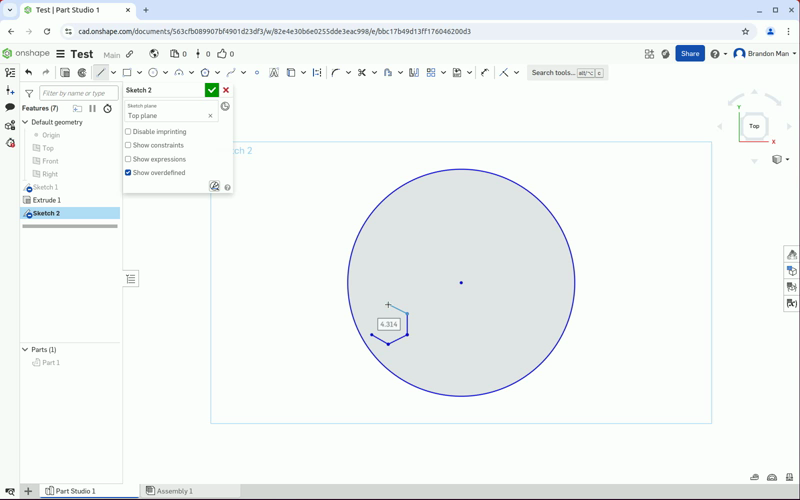
key_up(shift)
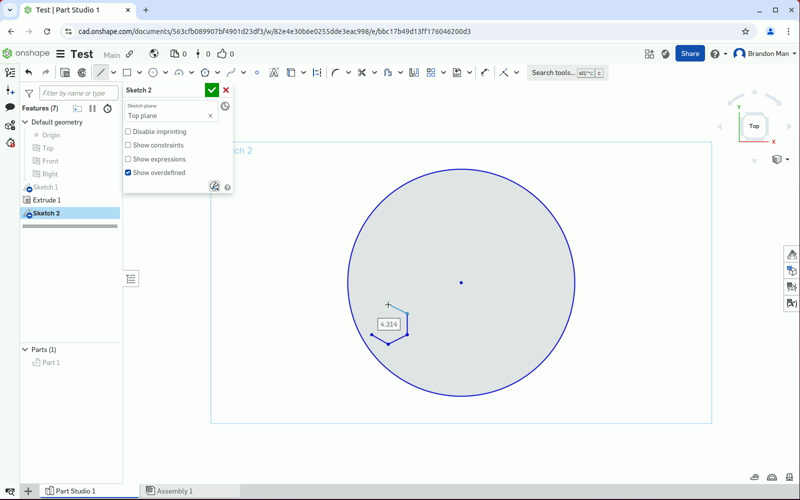
key_down(shift)
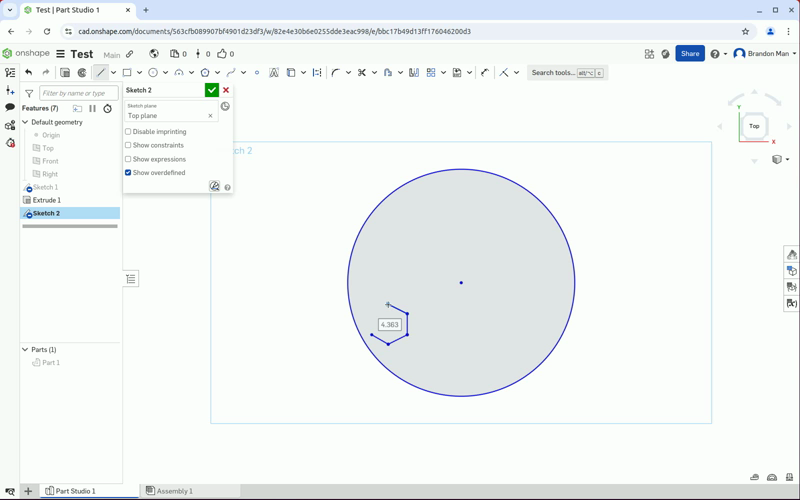
mouse_move(418, 304)
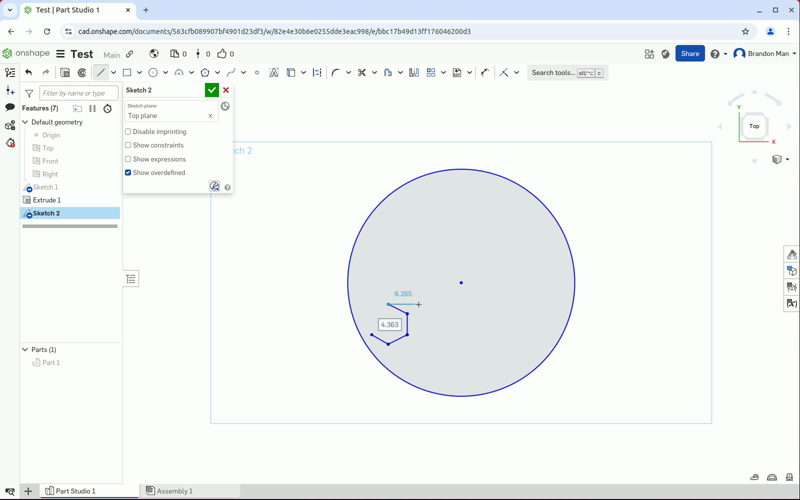
mouse_move(371, 313)
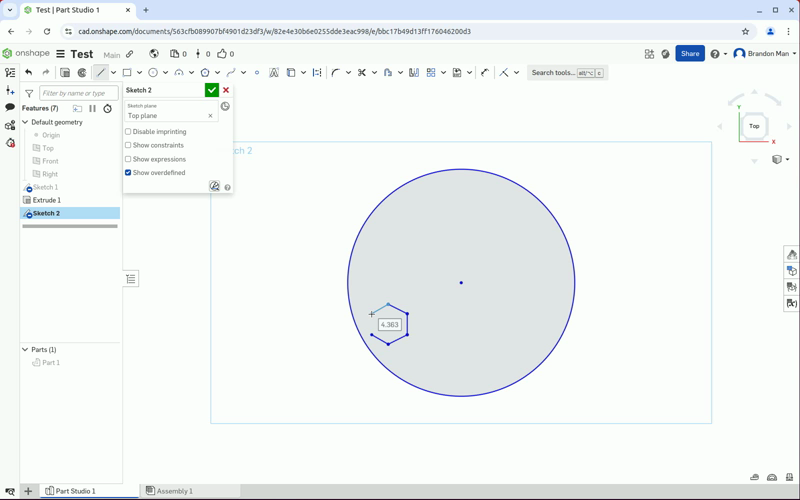
click(371, 313)
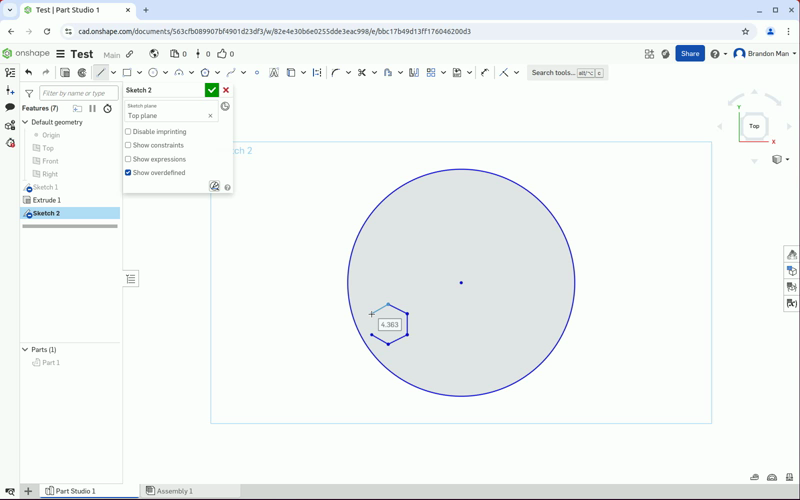
key_up(shift)
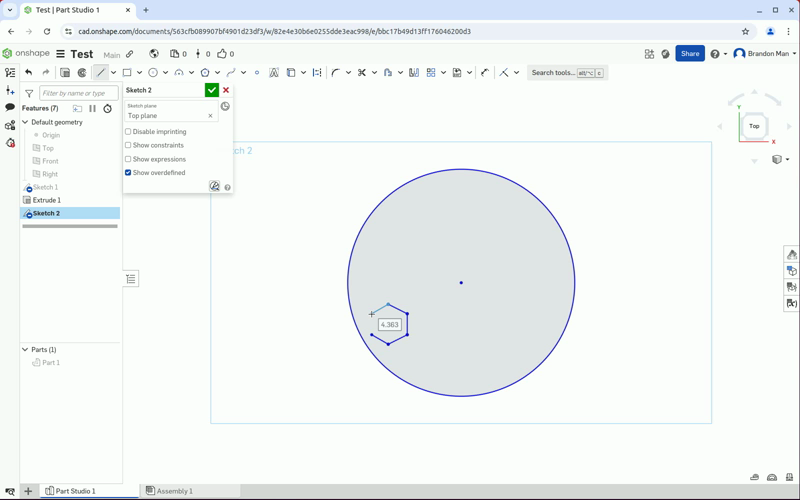
mouse_move(401, 313)
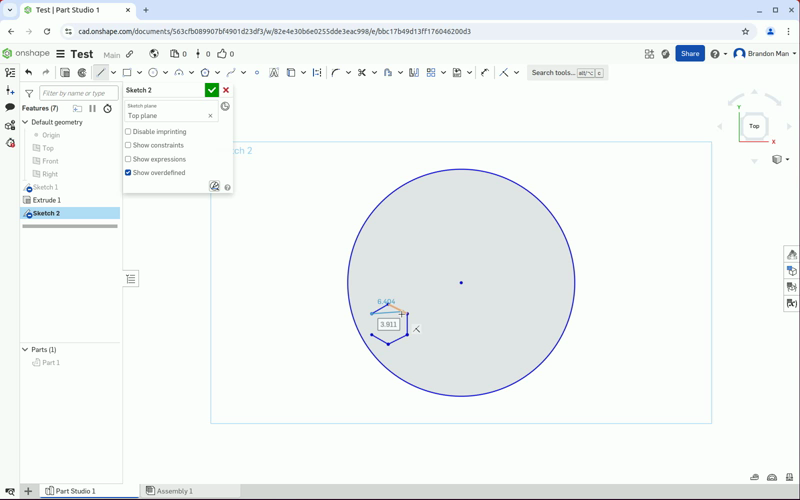
key_down(shift)
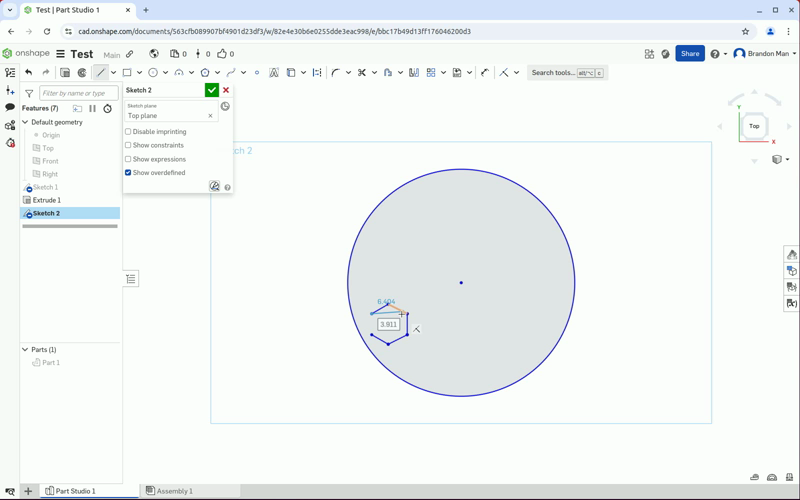
mouse_move(371, 334)
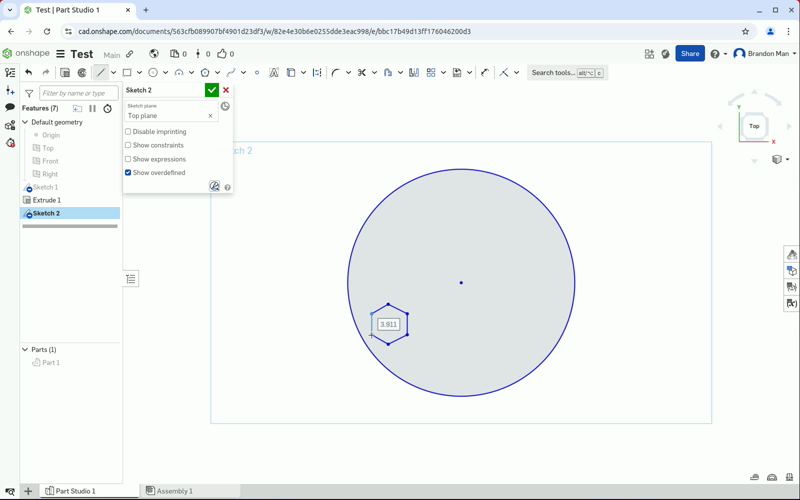
key_up(shift)
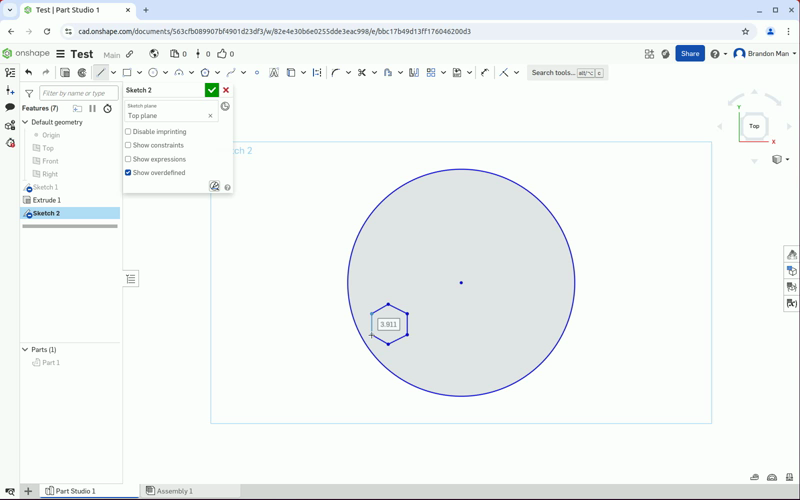
click(371, 334)
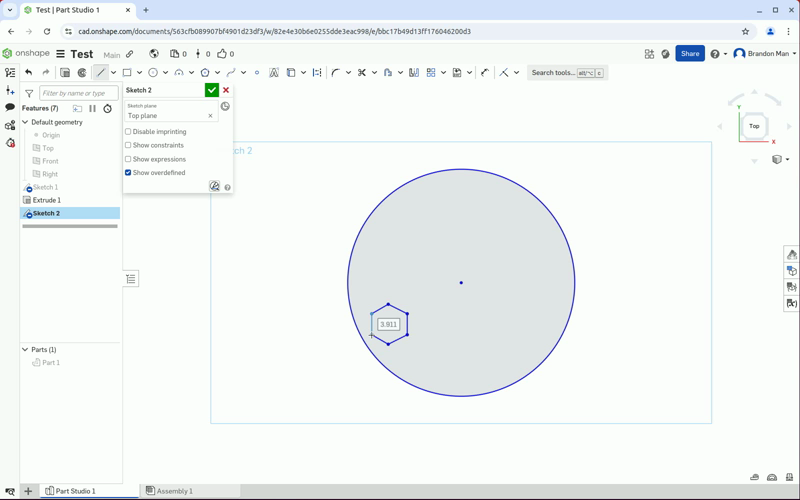
key(esc)
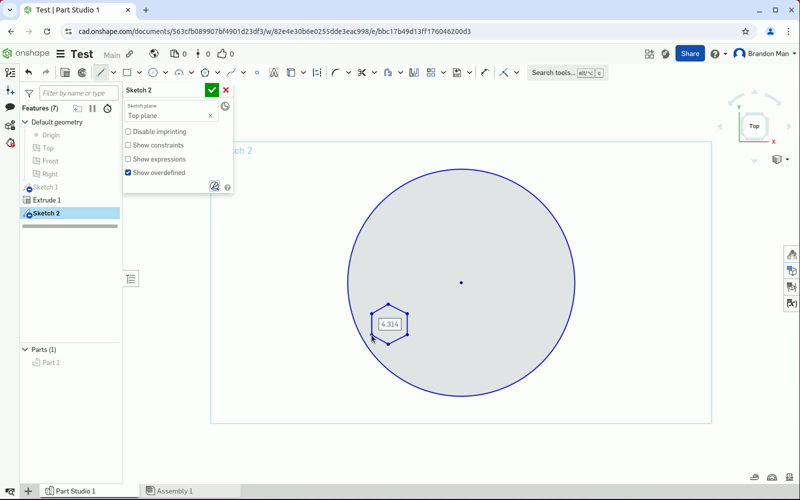
key(c)
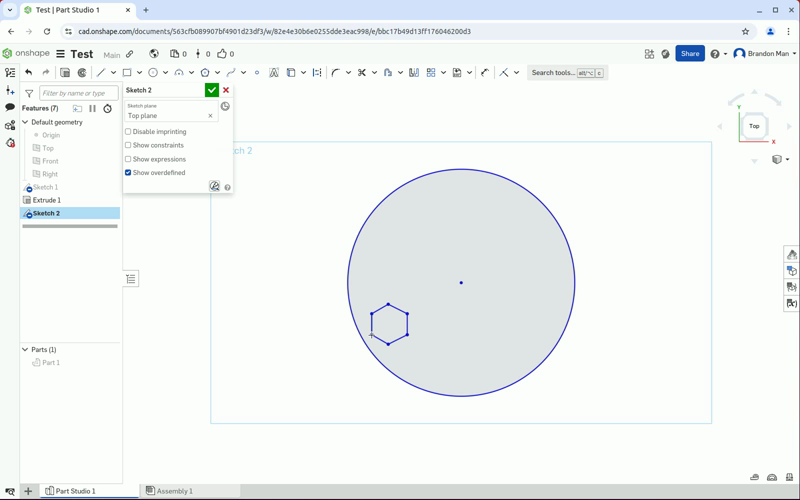
key_down(shift)
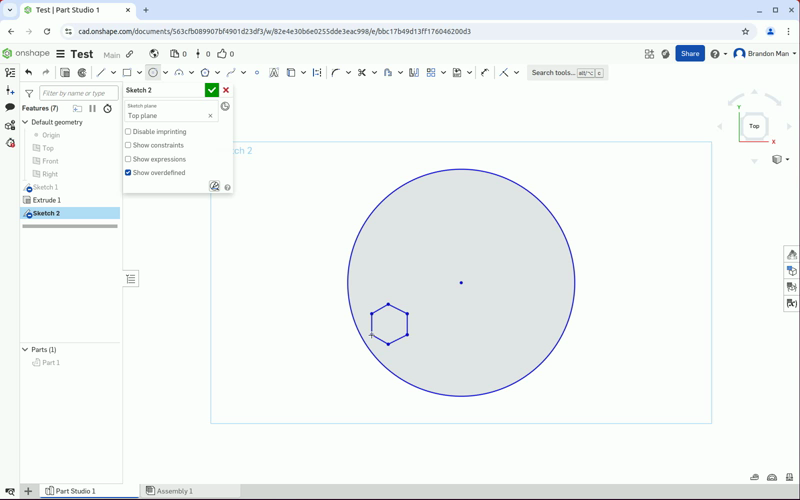
mouse_move(461, 282)
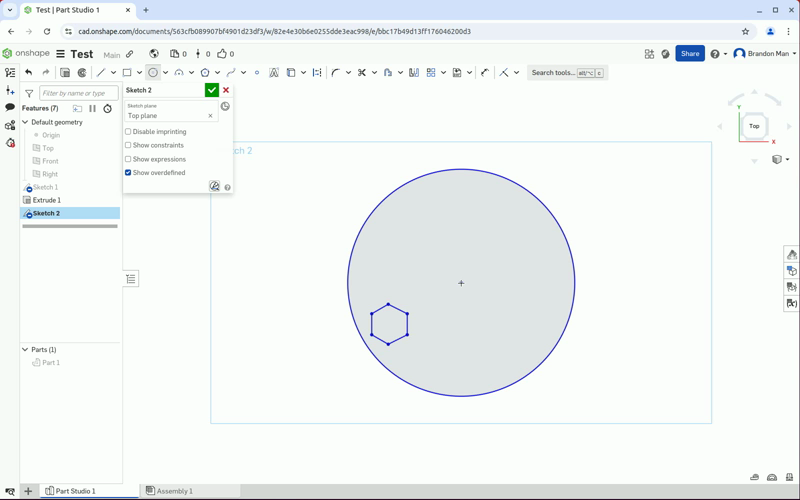
click(461, 282)
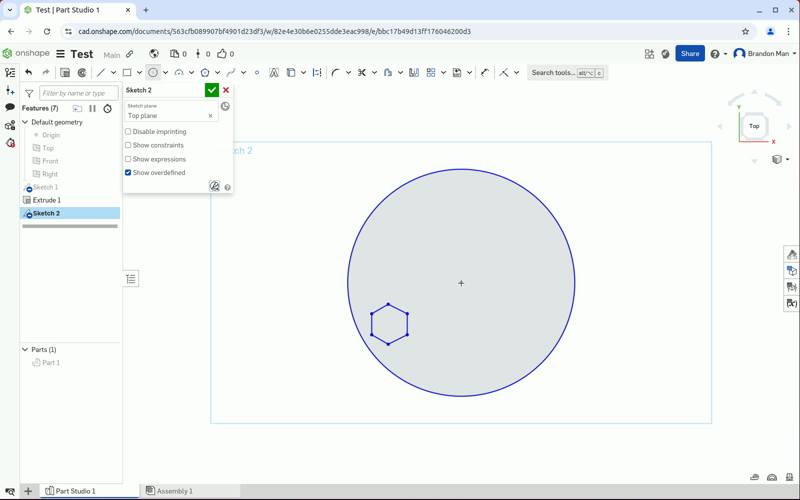
key_up(shift)
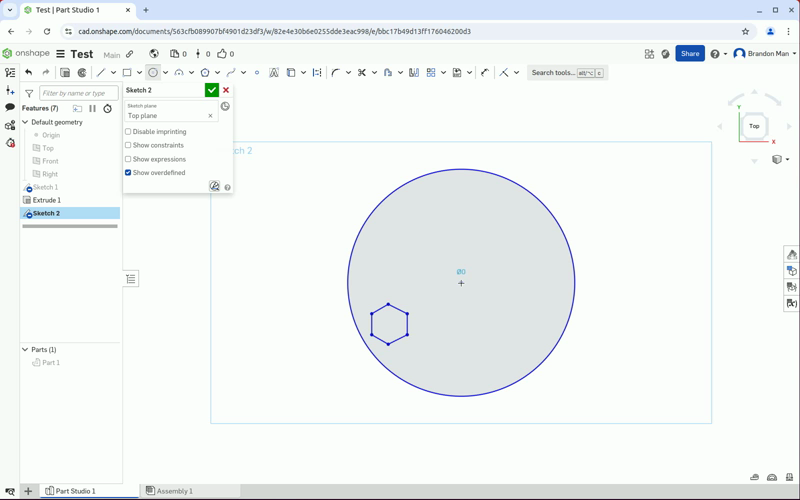
mouse_move(492, 282)
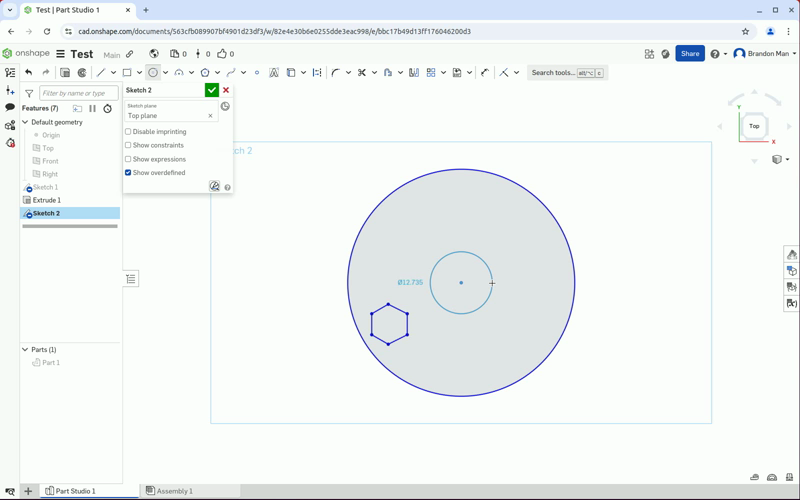
click(492, 282)
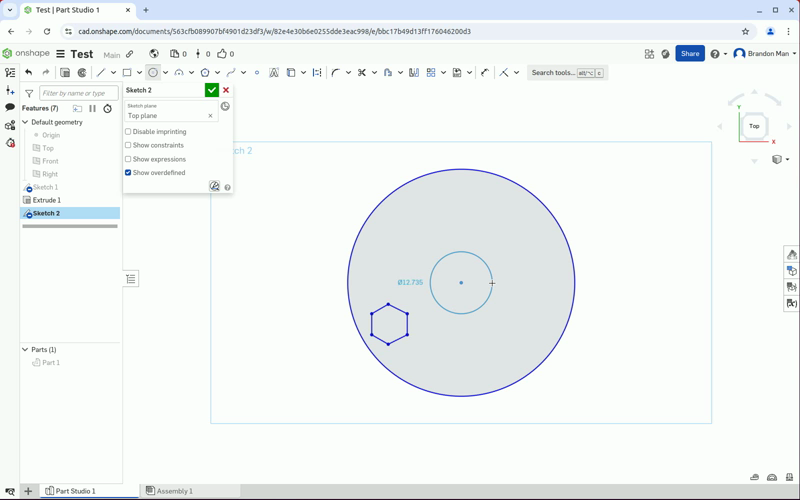
key(esc)
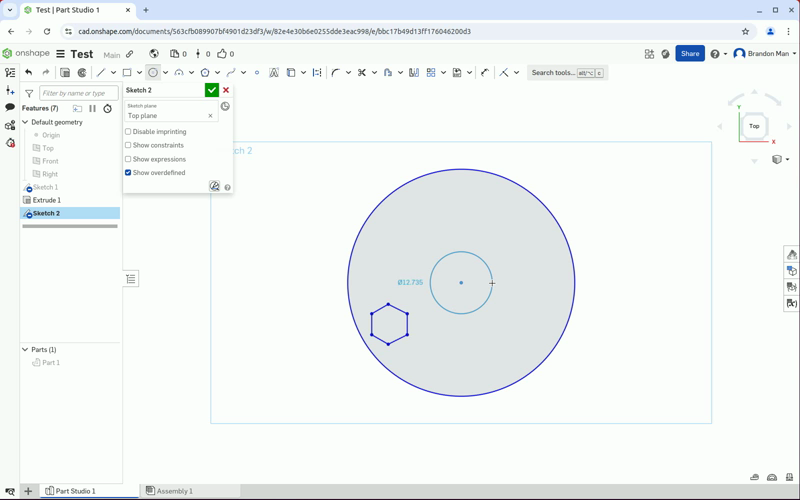
key(l)
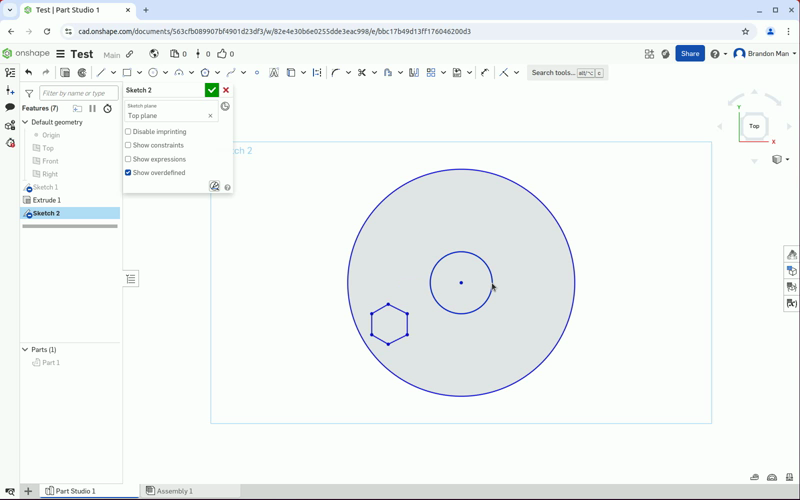
key_down(shift)
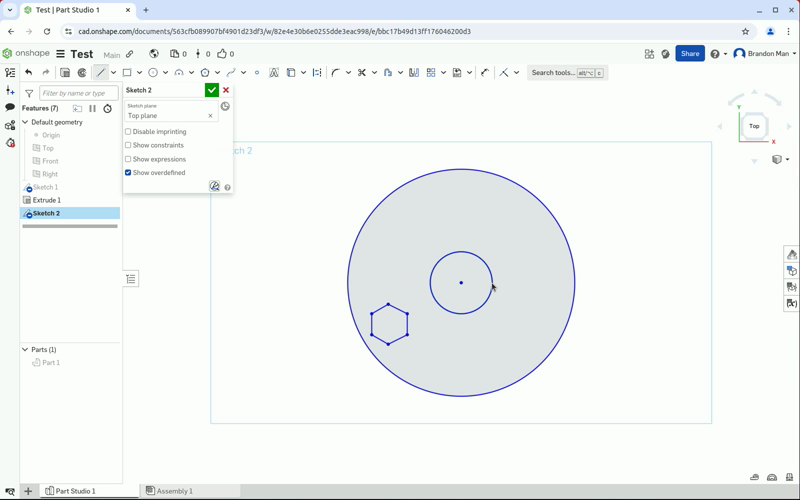
mouse_move(442, 209)
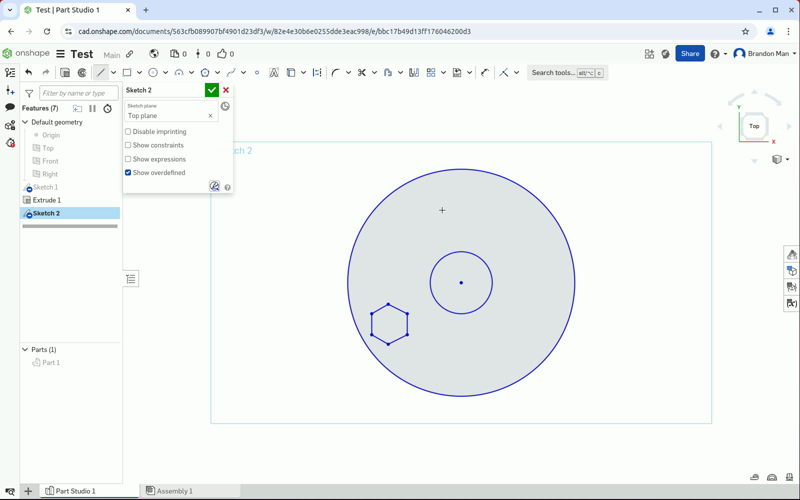
click(442, 209)
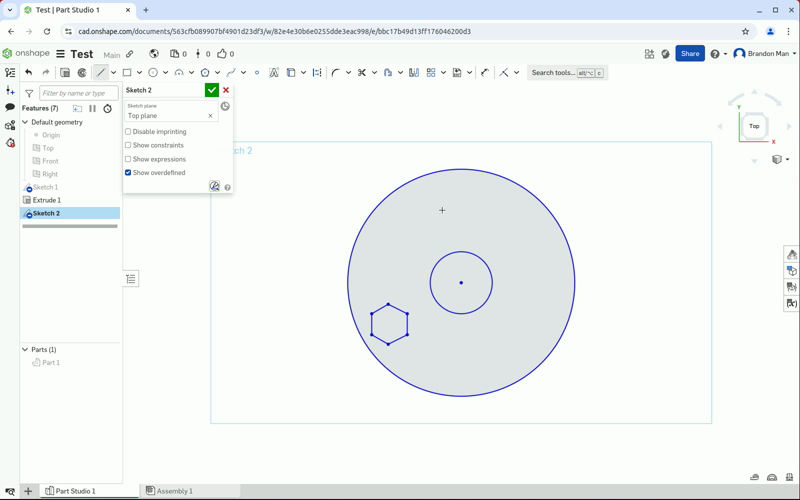
key_up(shift)
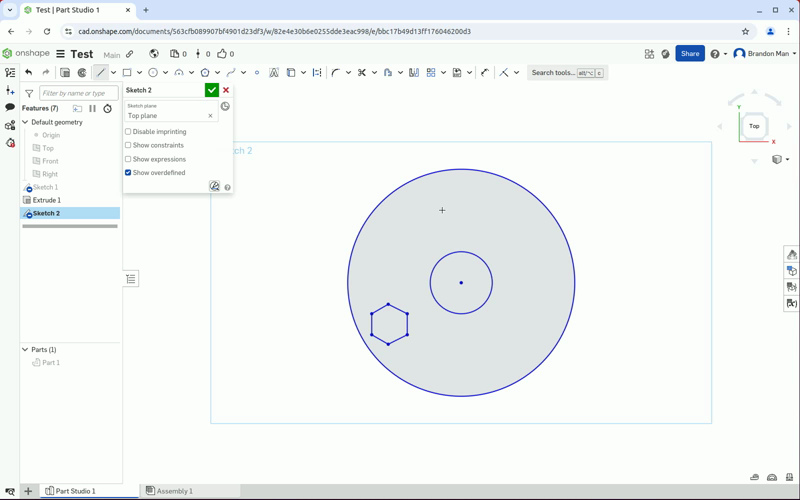
key_down(shift)
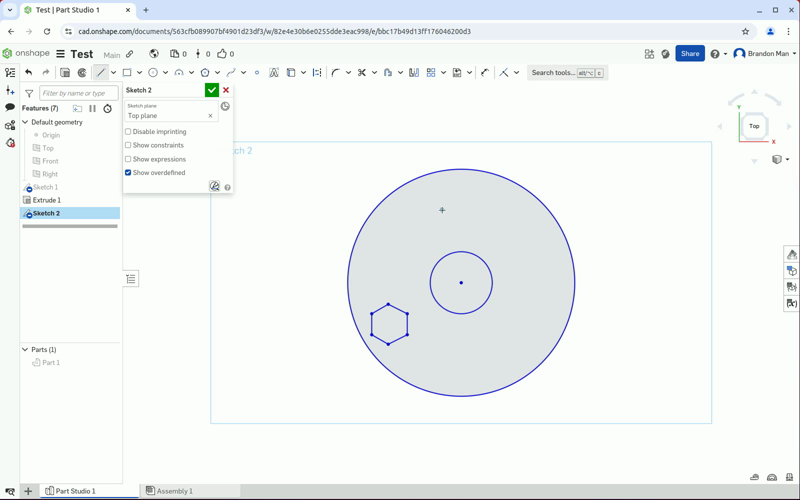
mouse_move(472, 209)
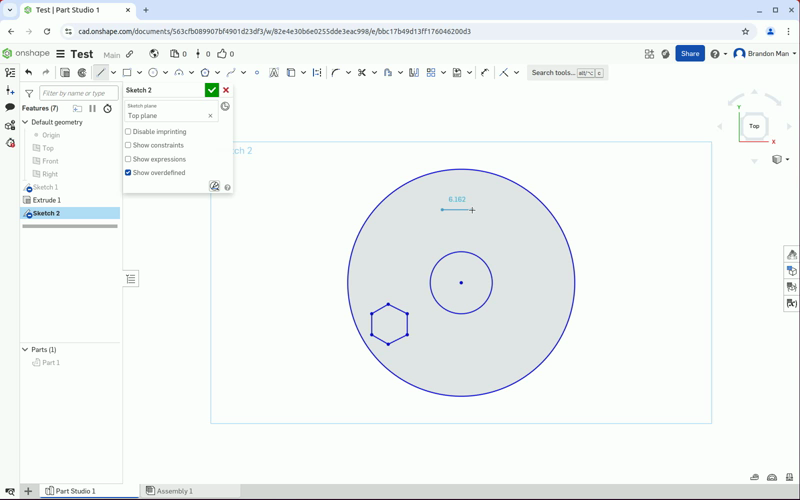
mouse_move(461, 221)
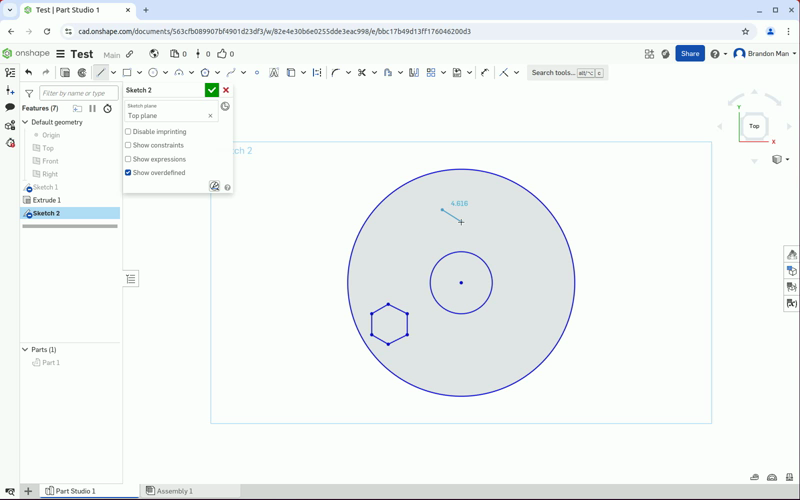
click(461, 221)
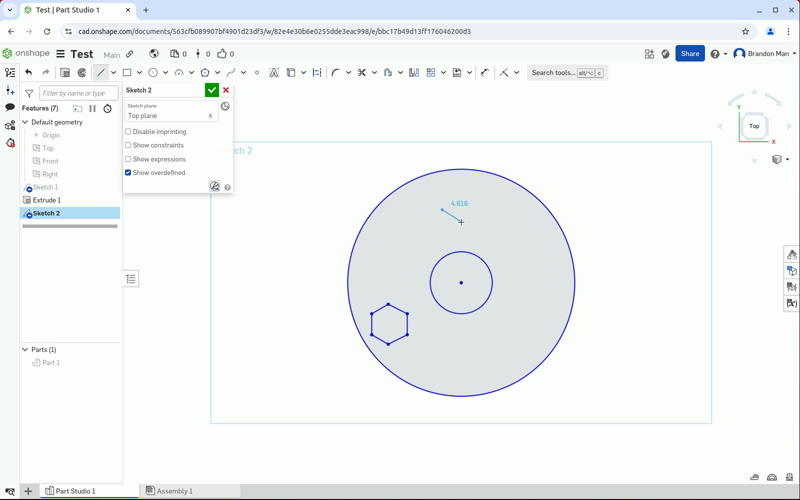
key_up(shift)
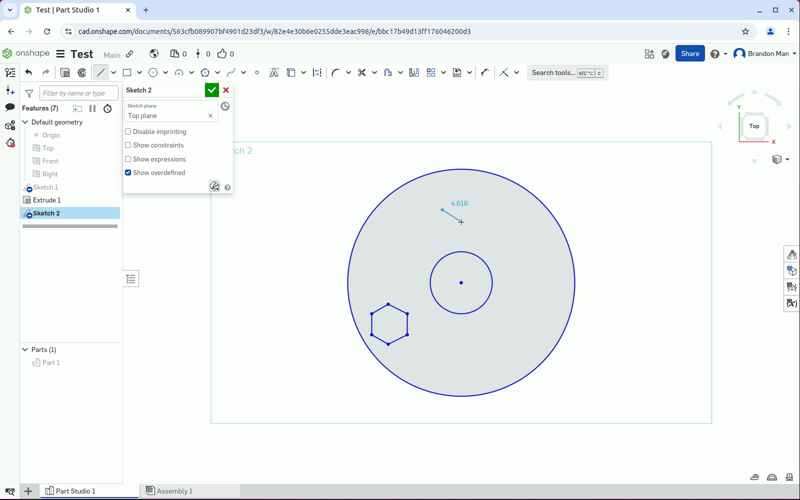
key_down(shift)
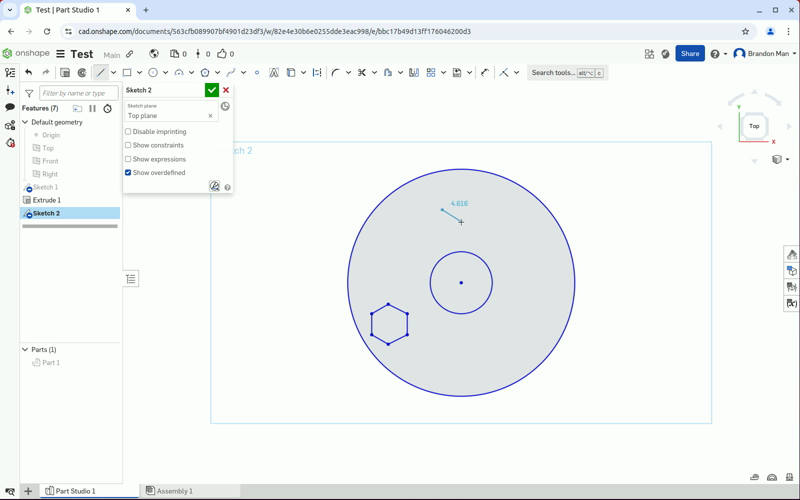
mouse_move(491, 221)
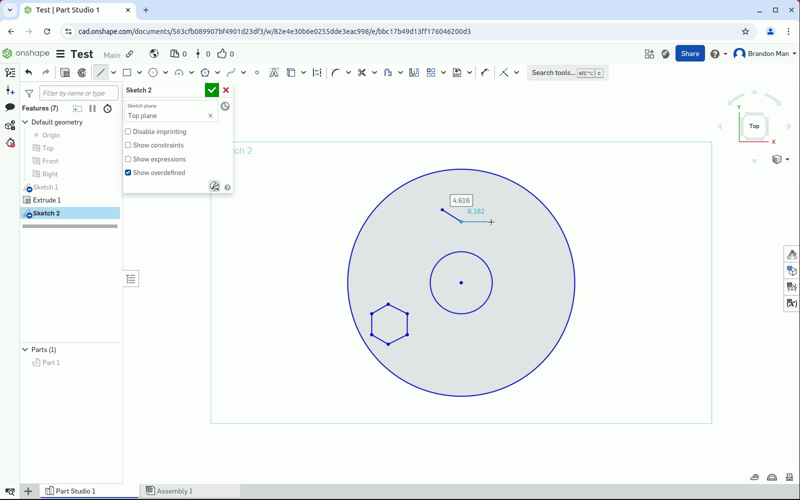
mouse_move(477, 209)
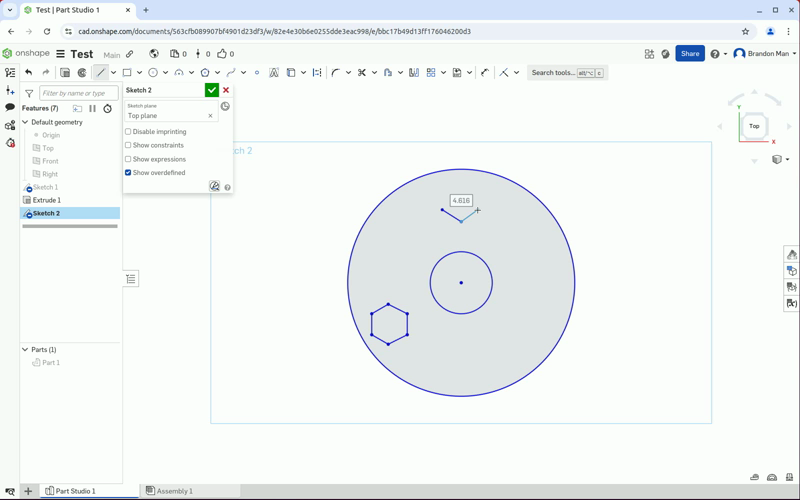
click(477, 209)
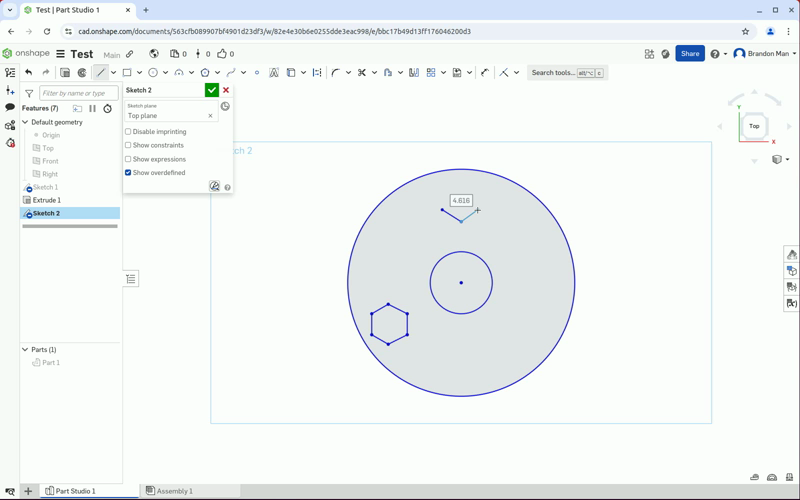
key_up(shift)
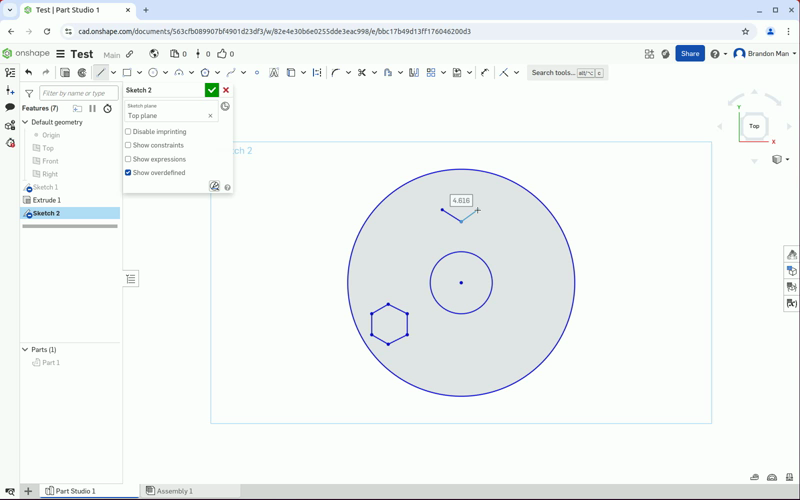
key_down(shift)
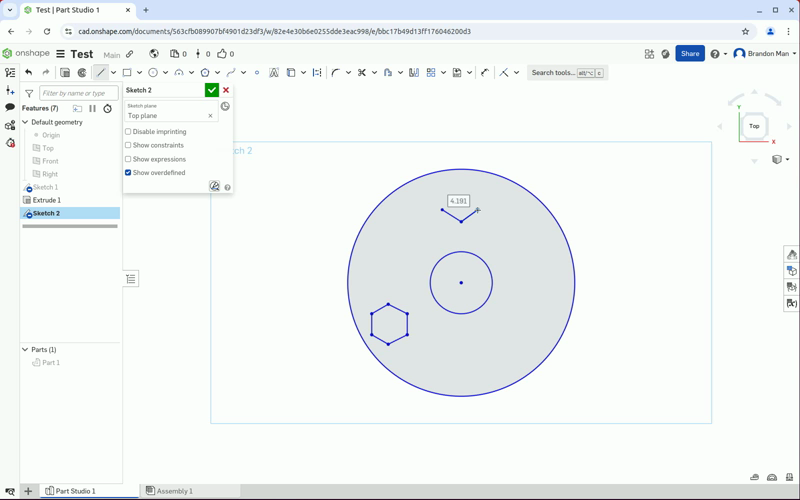
mouse_move(507, 209)
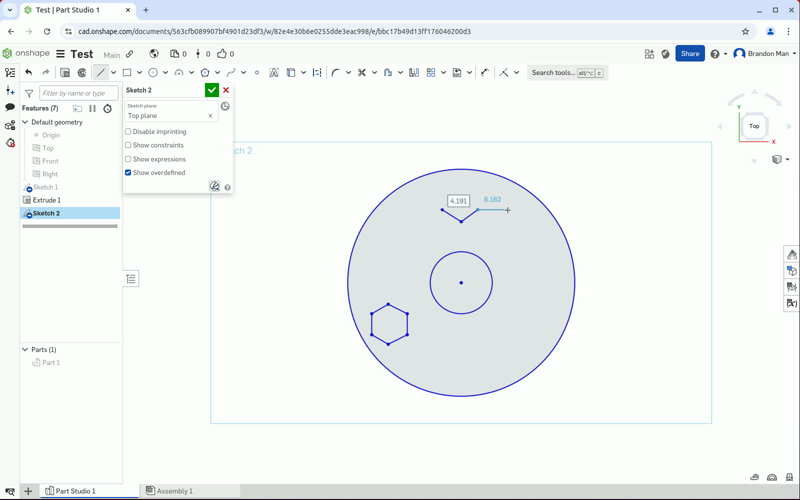
mouse_move(477, 191)
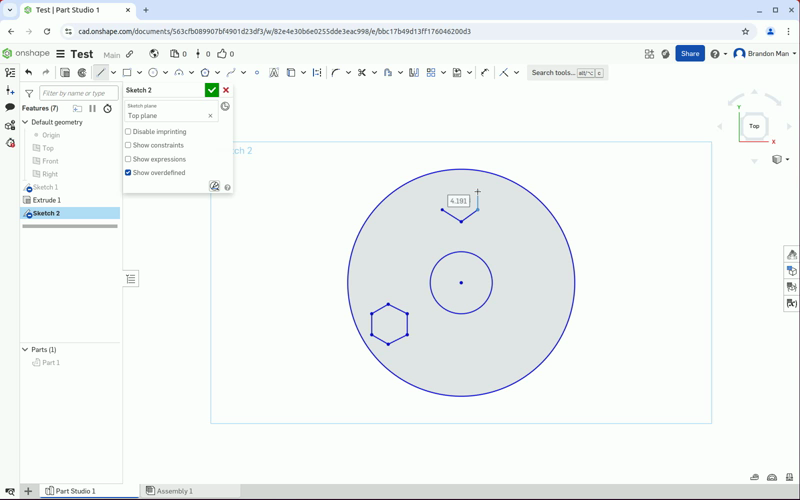
click(477, 191)
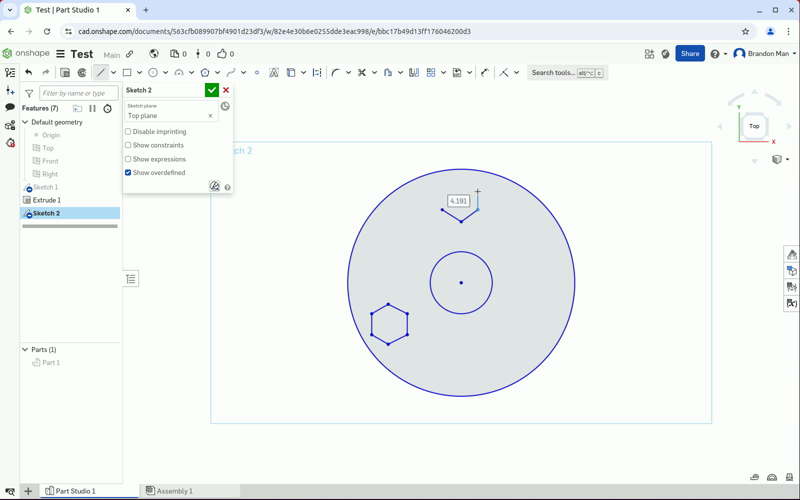
key_up(shift)
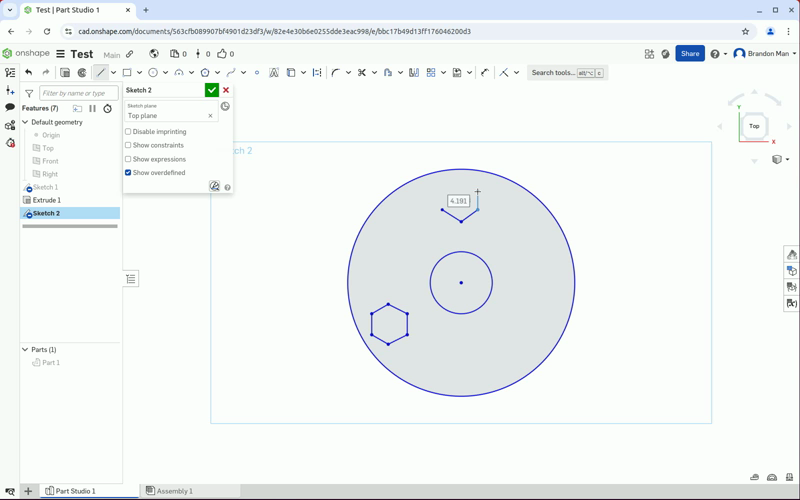
key_down(shift)
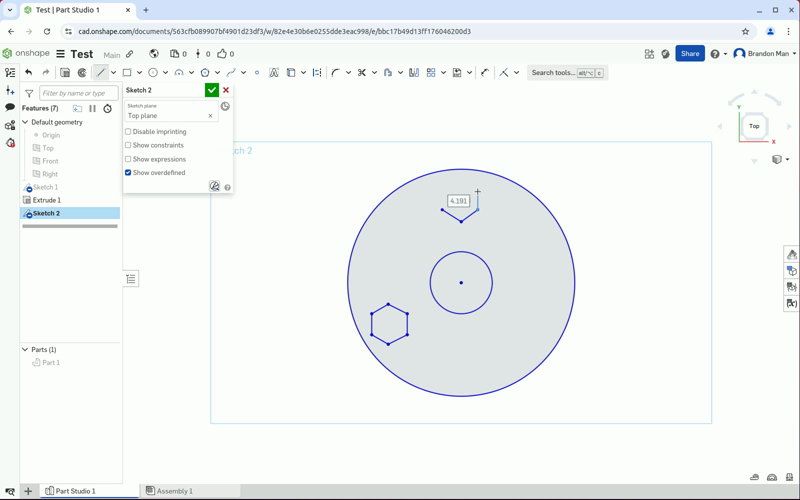
mouse_move(507, 191)
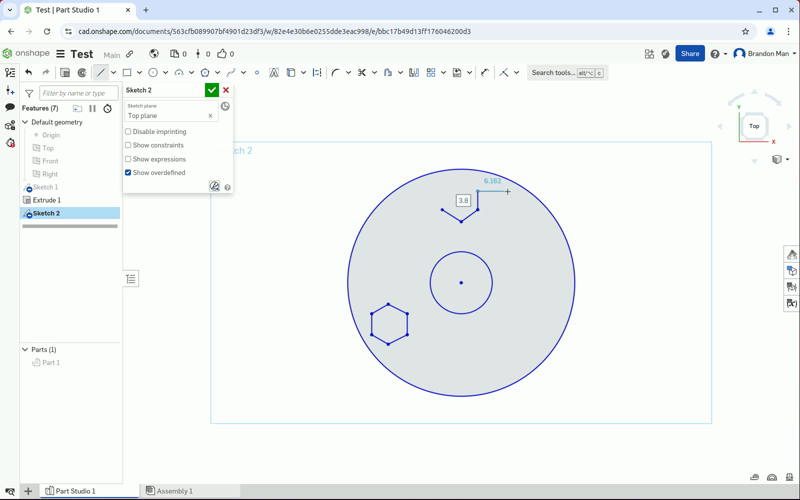
mouse_move(461, 179)
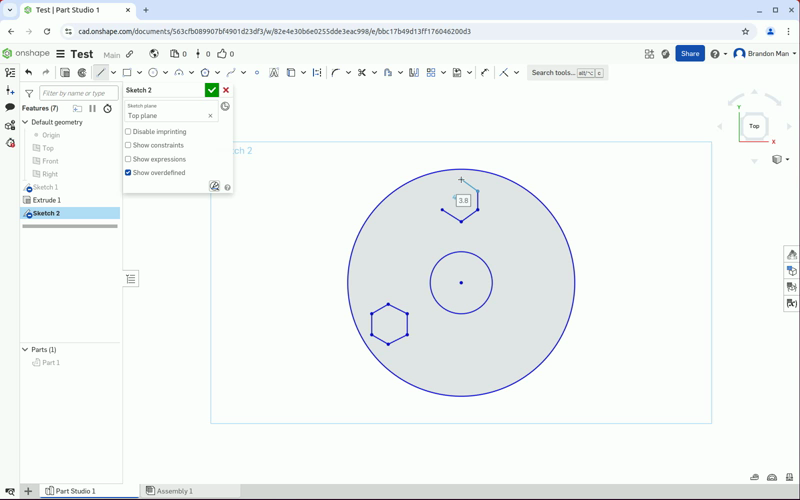
click(461, 179)
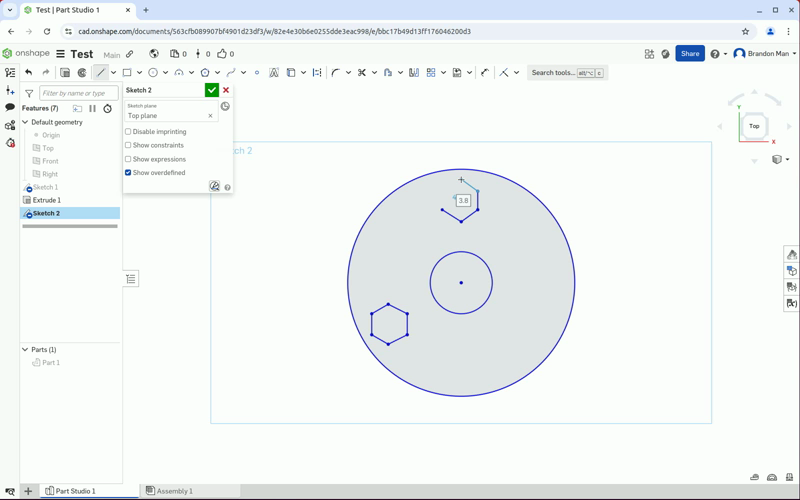
key_up(shift)
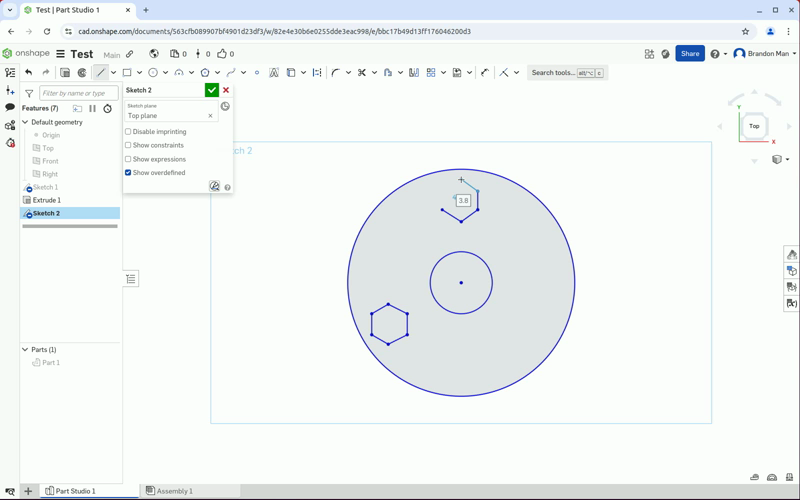
key_down(shift)
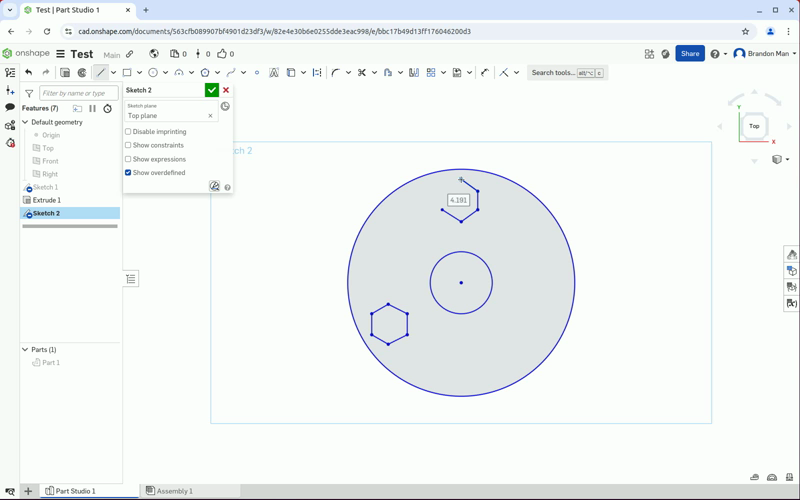
mouse_move(491, 179)
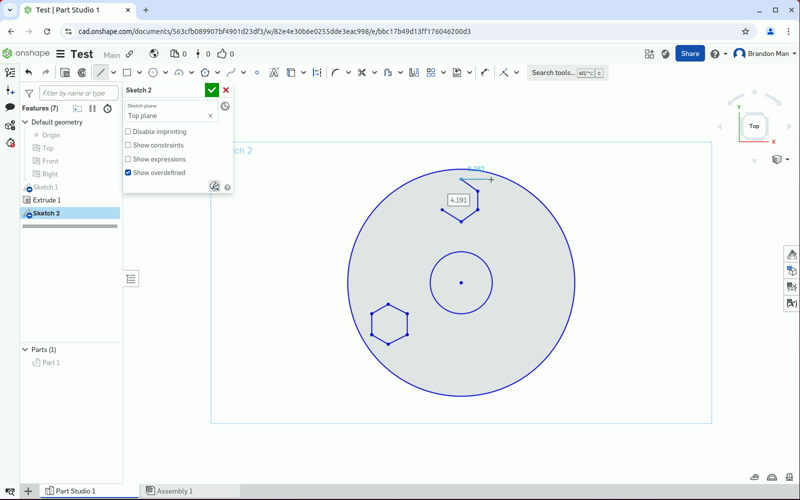
mouse_move(442, 191)
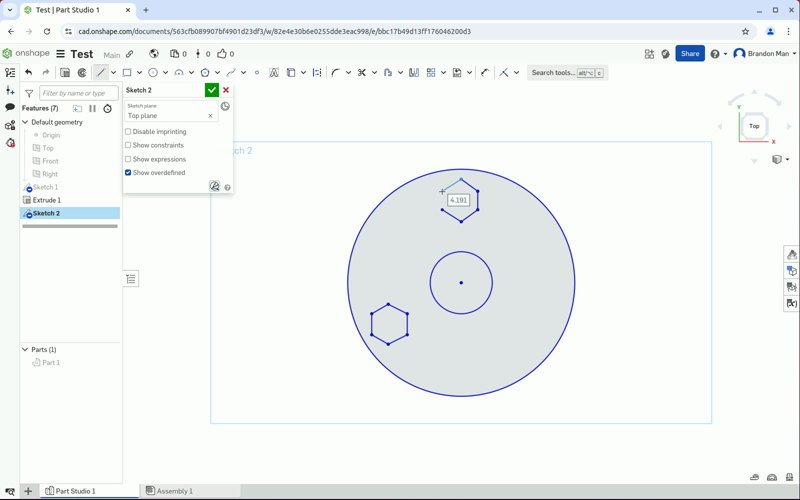
click(442, 191)
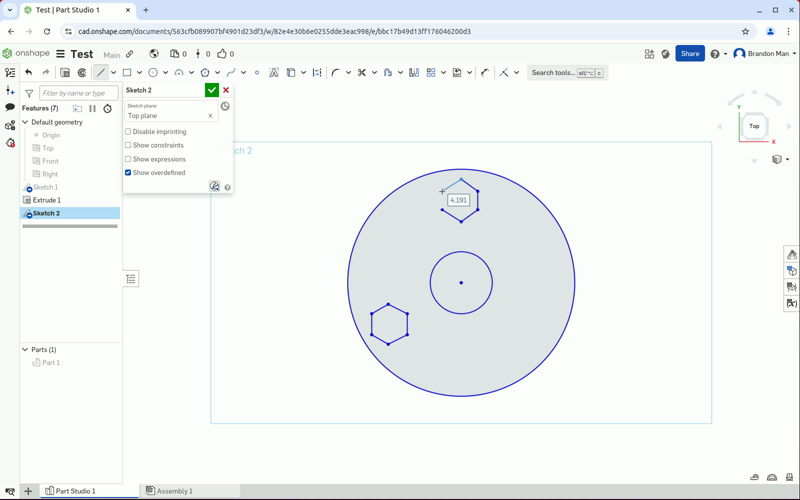
key_up(shift)
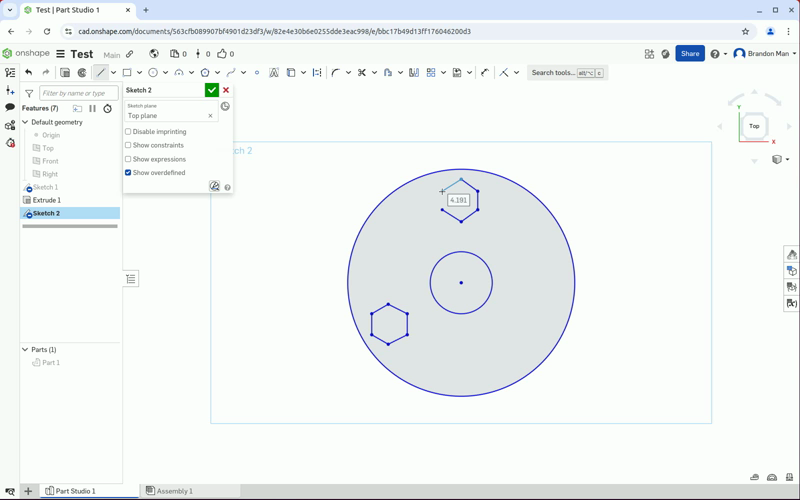
mouse_move(472, 191)
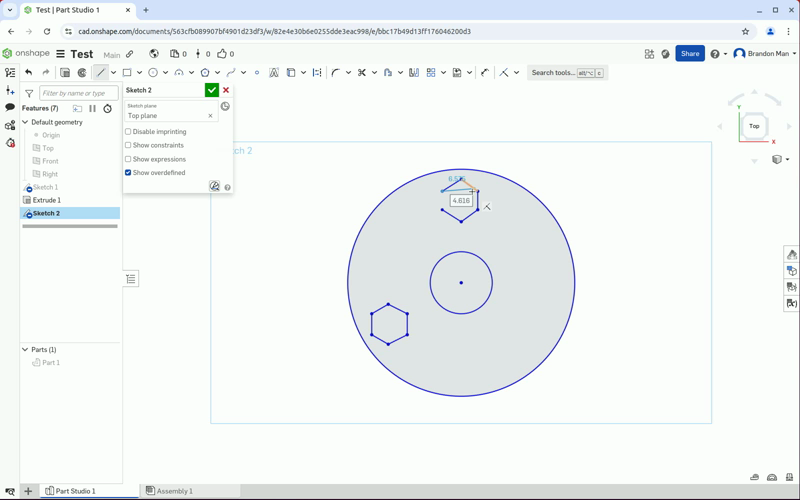
key_down(shift)
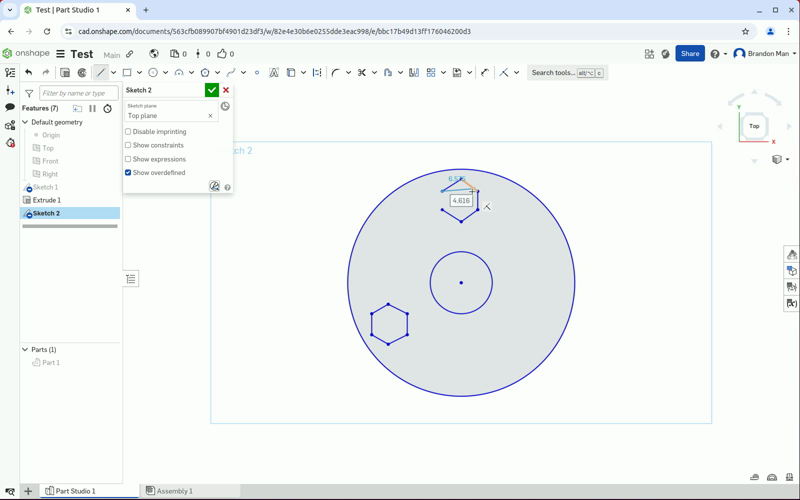
mouse_move(442, 209)
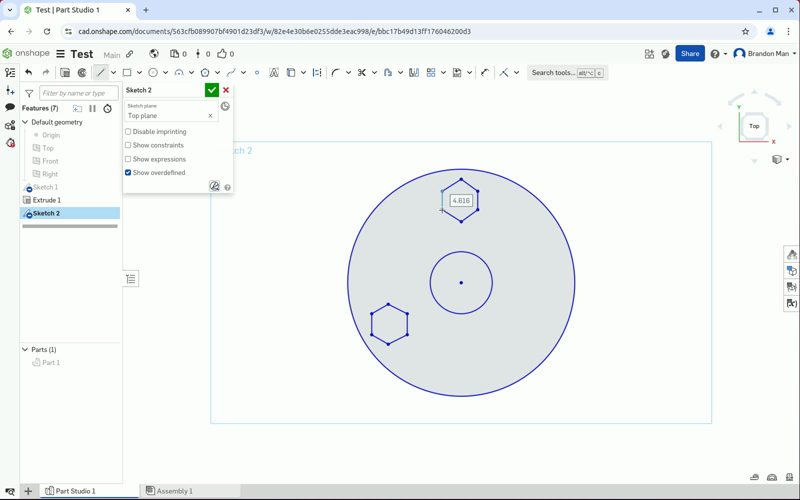
key_up(shift)
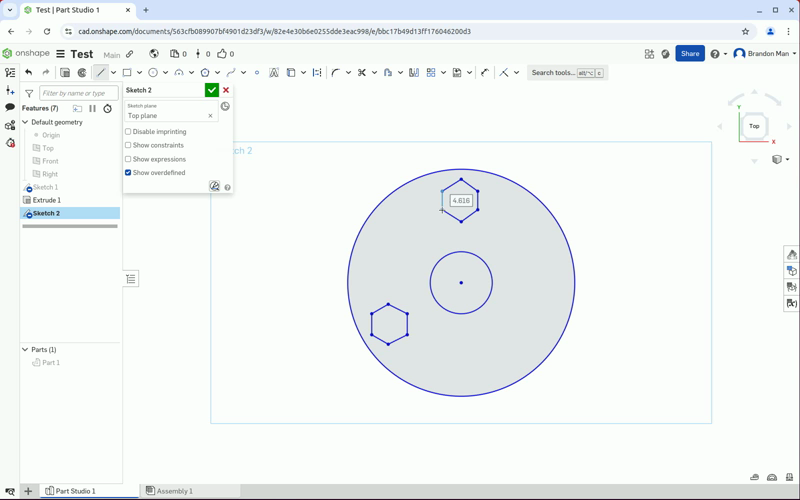
click(442, 209)
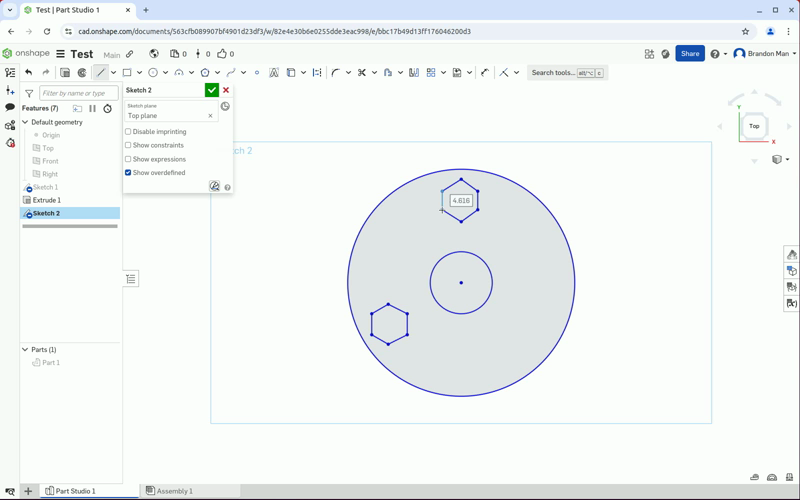
key(esc)
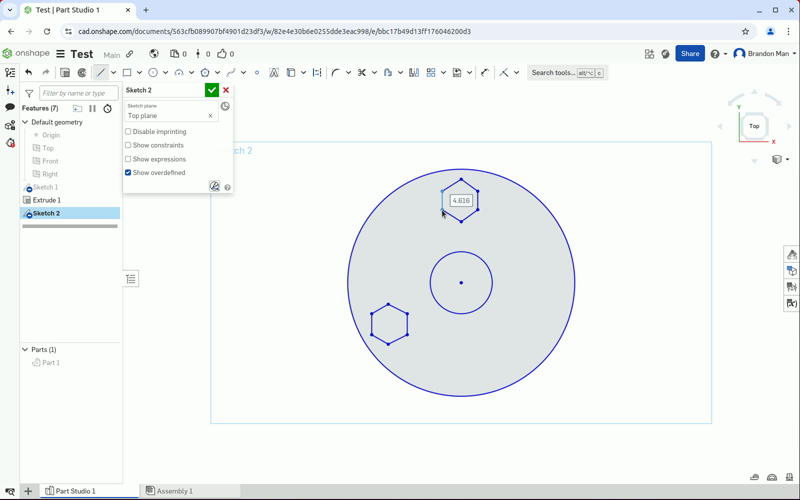
key(l)
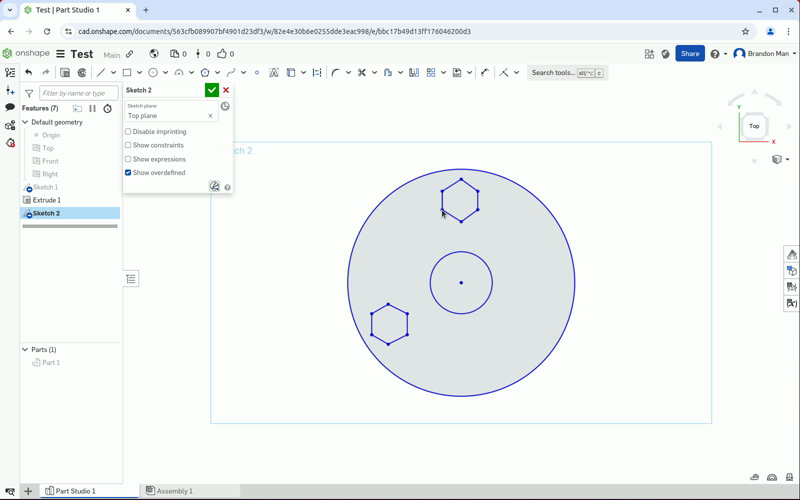
key_down(shift)
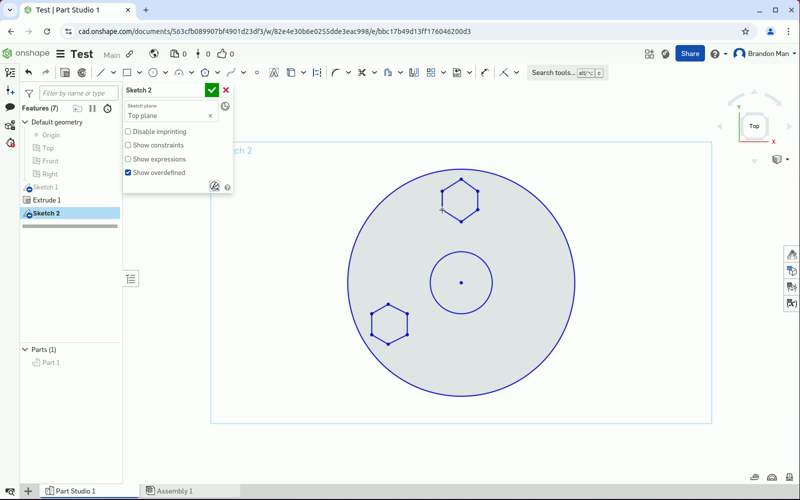
mouse_move(513, 332)
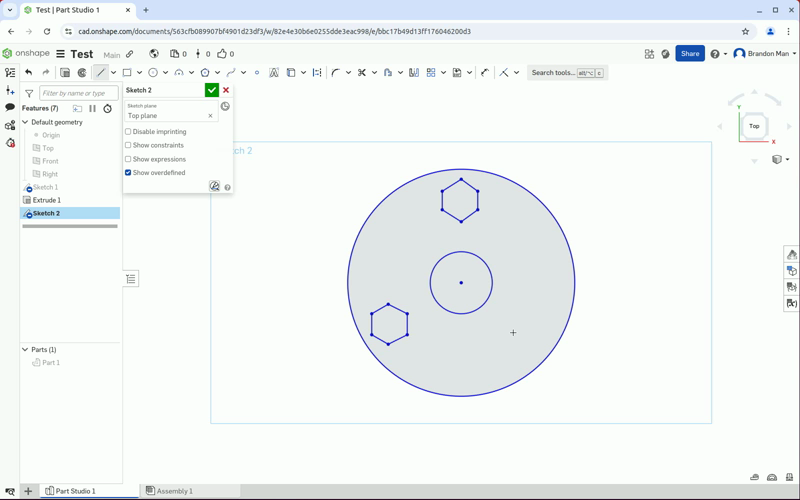
click(513, 332)
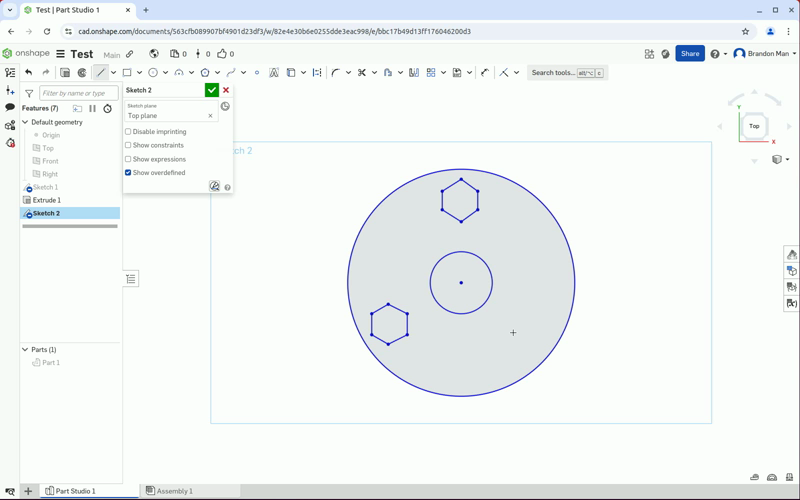
key_up(shift)
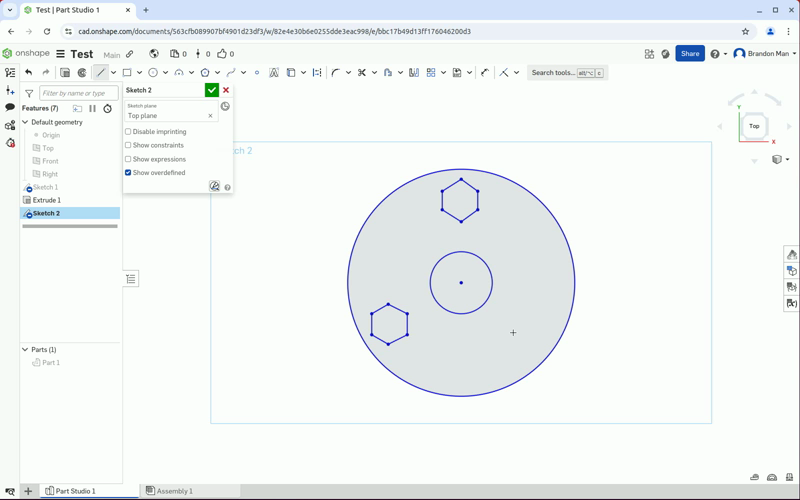
key_down(shift)
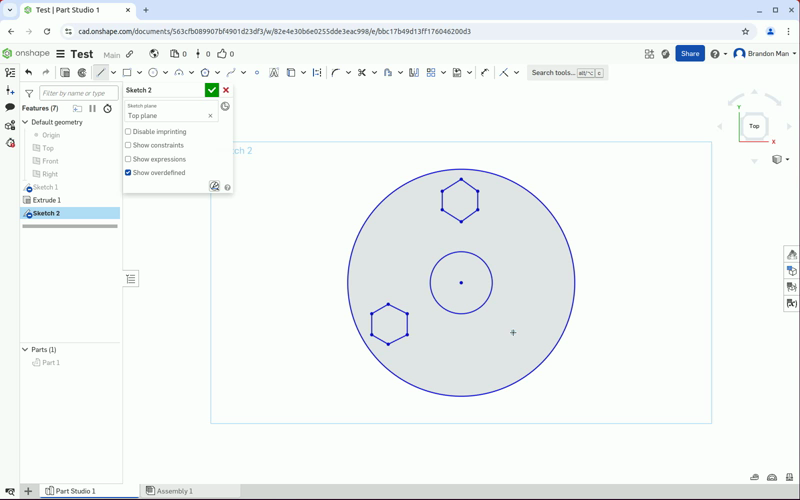
mouse_move(543, 332)
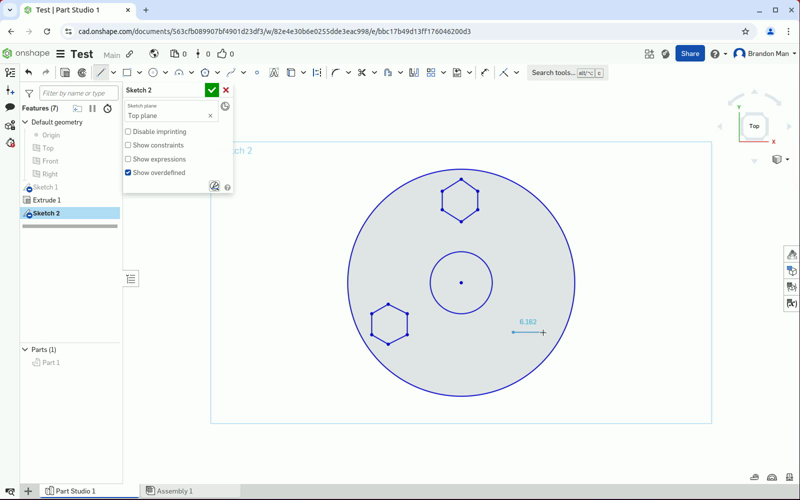
mouse_move(529, 344)
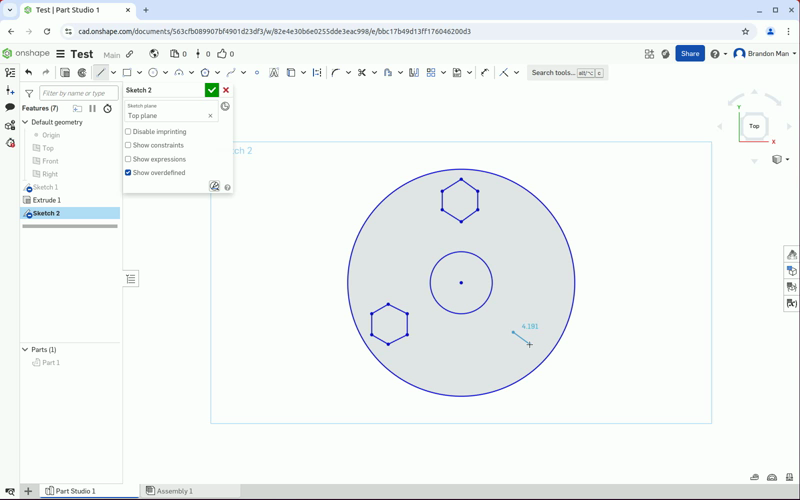
click(529, 344)
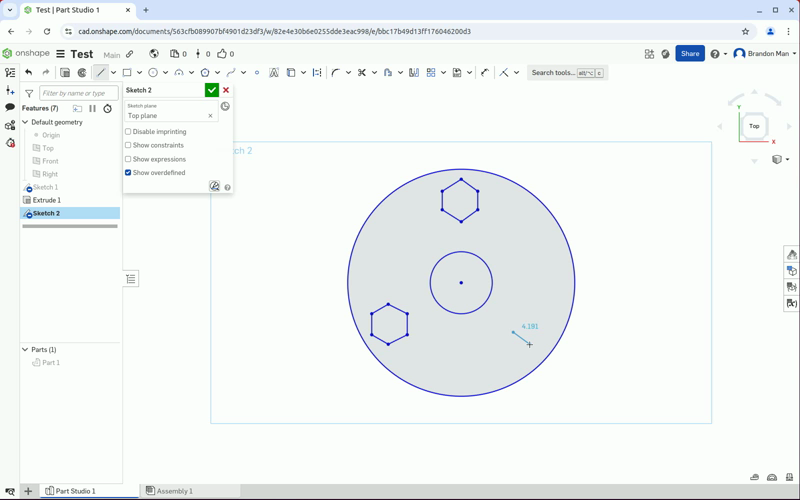
key_up(shift)
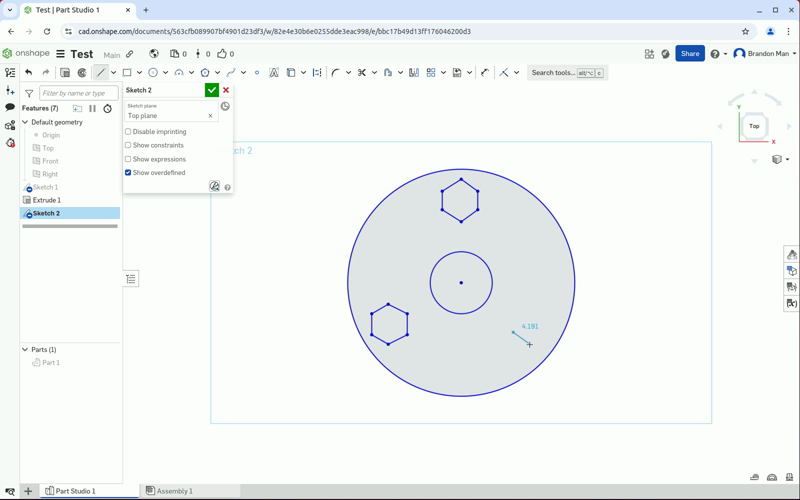
key_down(shift)
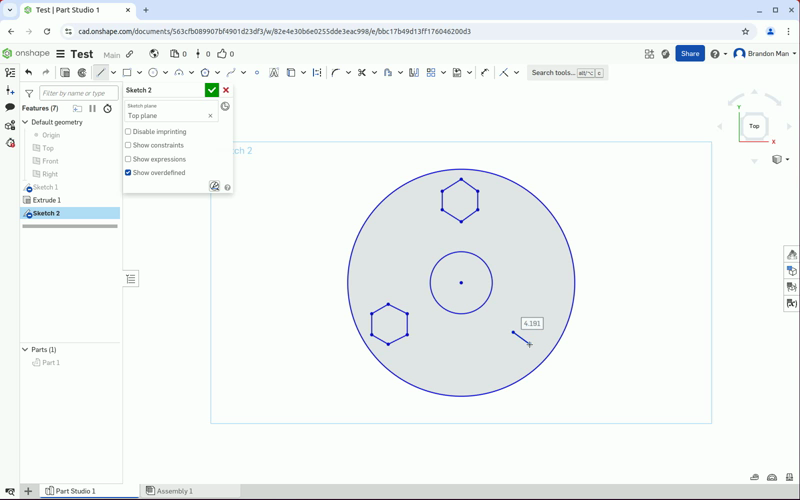
mouse_move(559, 344)
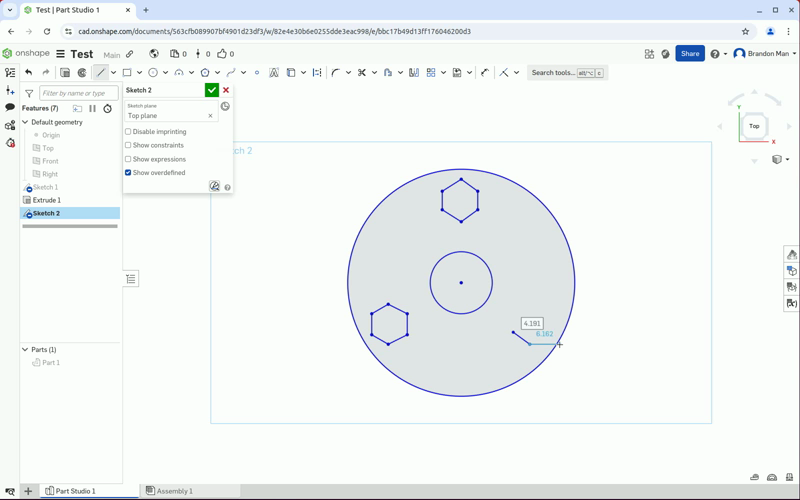
mouse_move(548, 337)
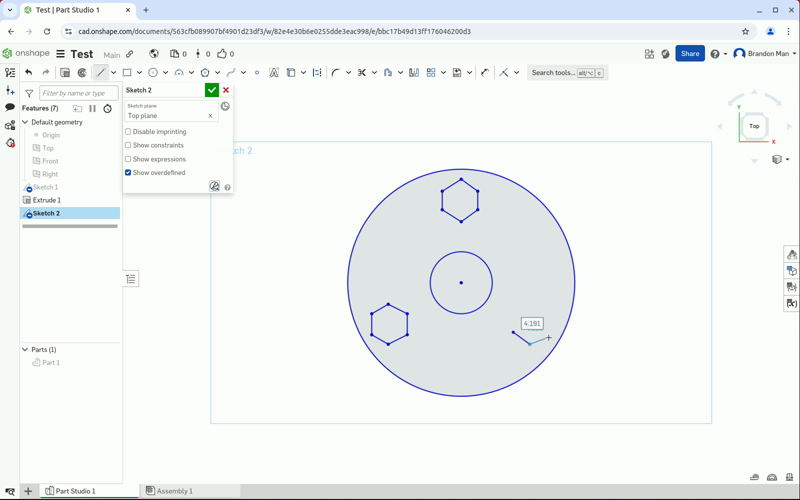
click(548, 337)
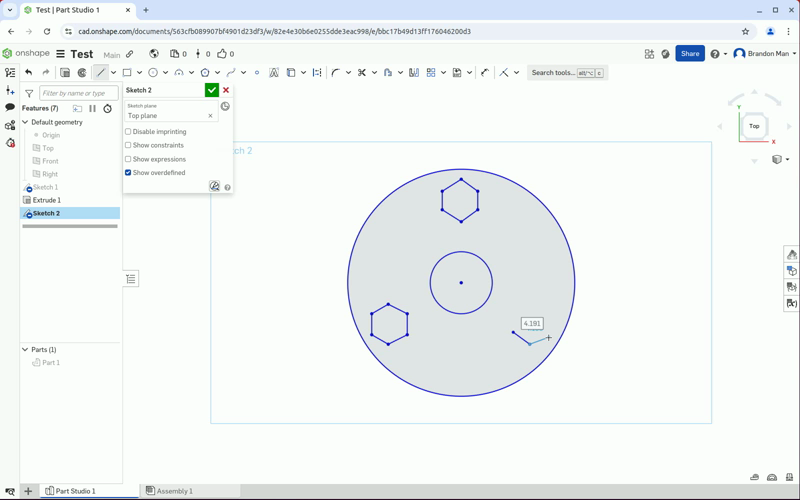
key_up(shift)
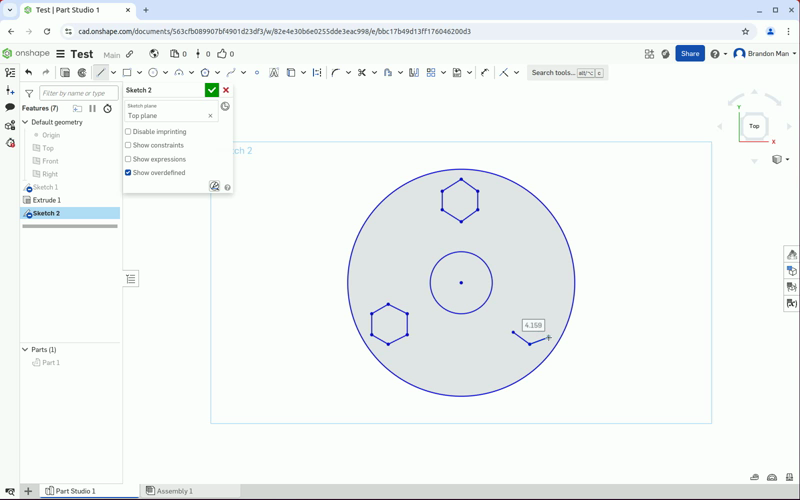
key_down(shift)
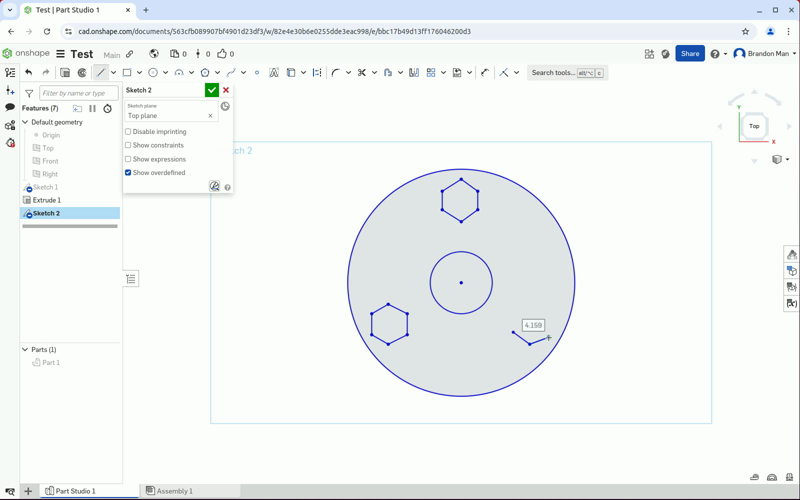
mouse_move(578, 337)
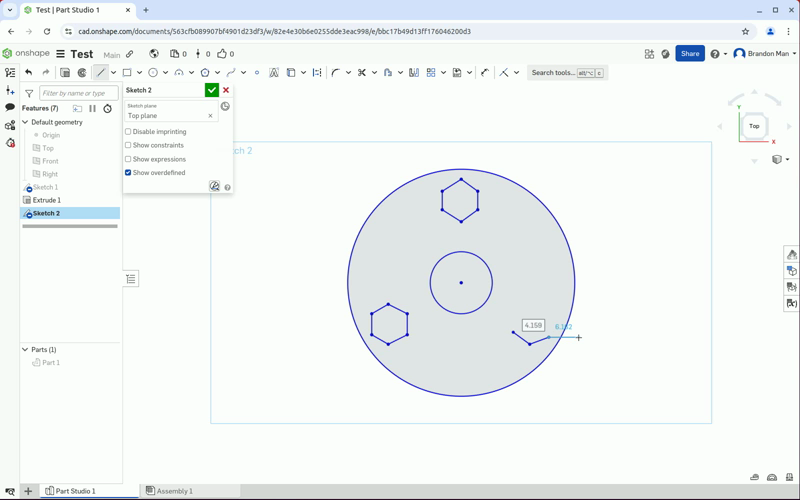
mouse_move(550, 315)
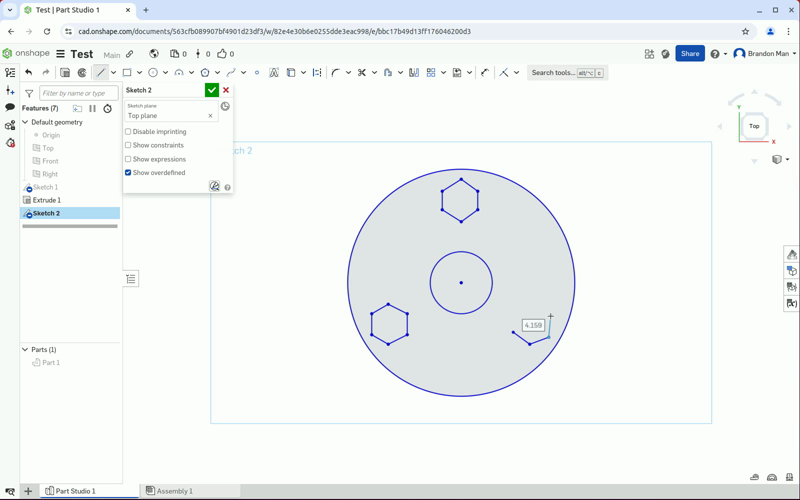
click(550, 315)
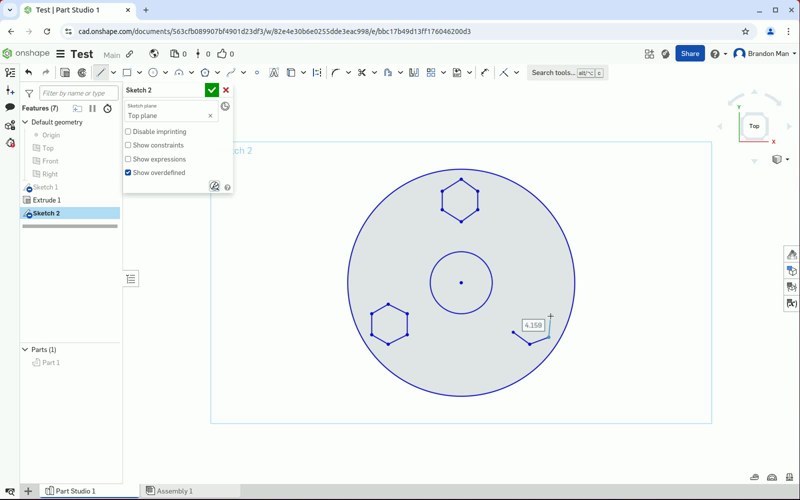
key_up(shift)
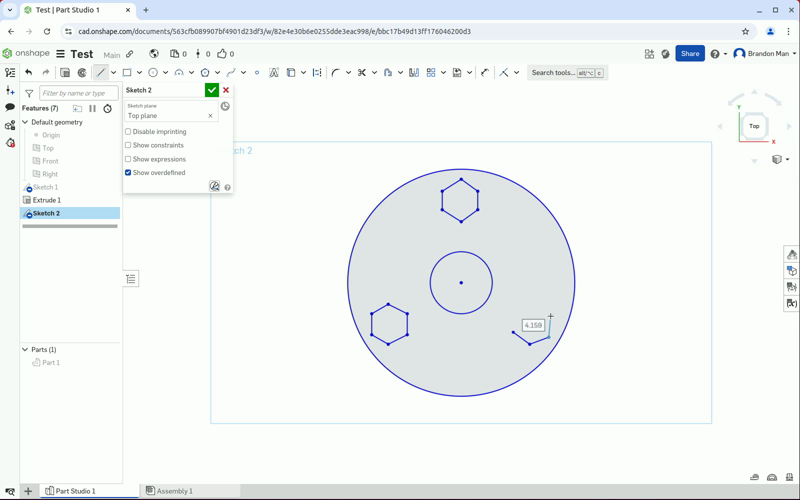
key_down(shift)
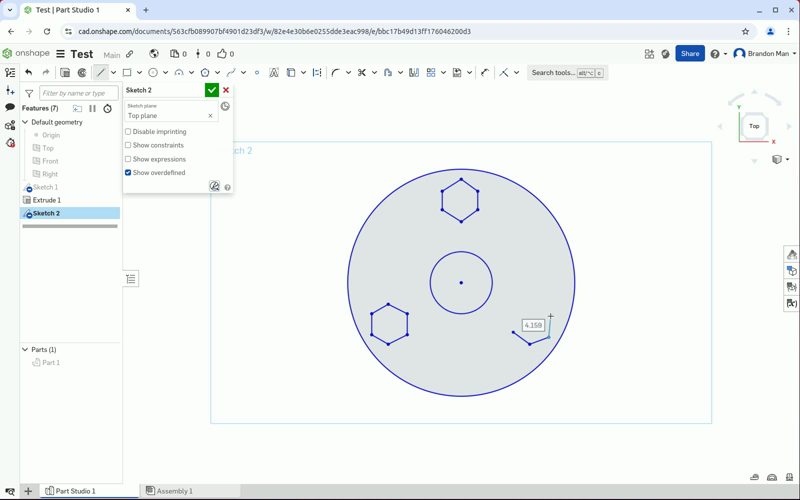
mouse_move(580, 315)
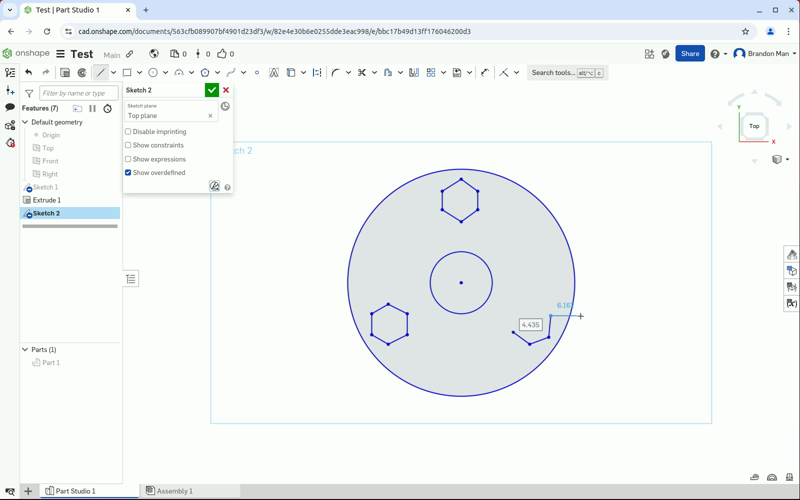
mouse_move(534, 304)
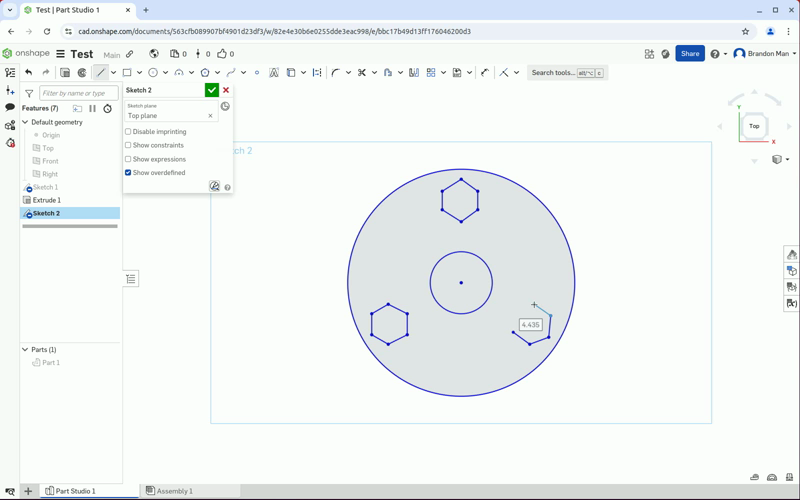
click(534, 304)
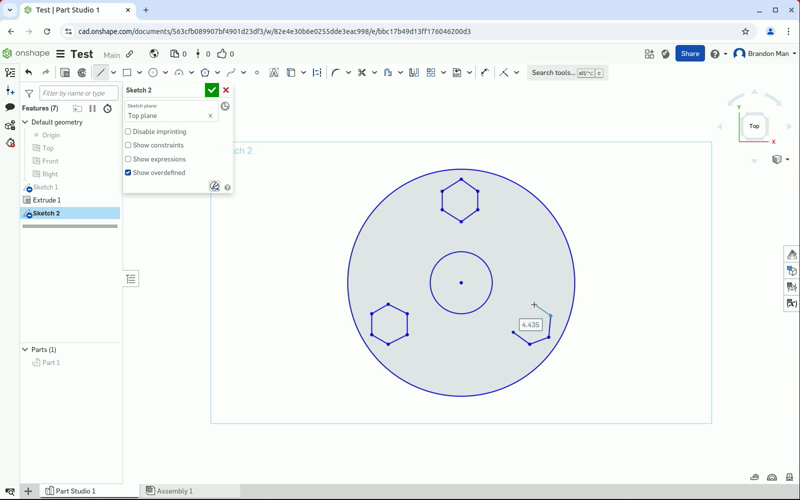
key_up(shift)
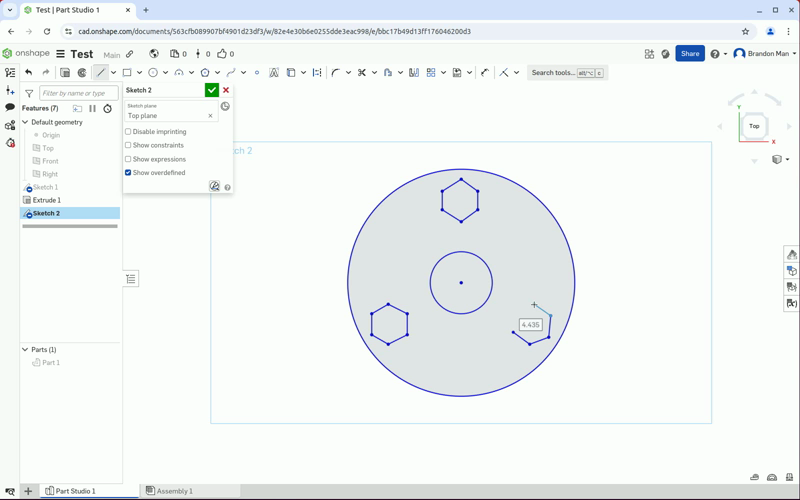
key_down(shift)
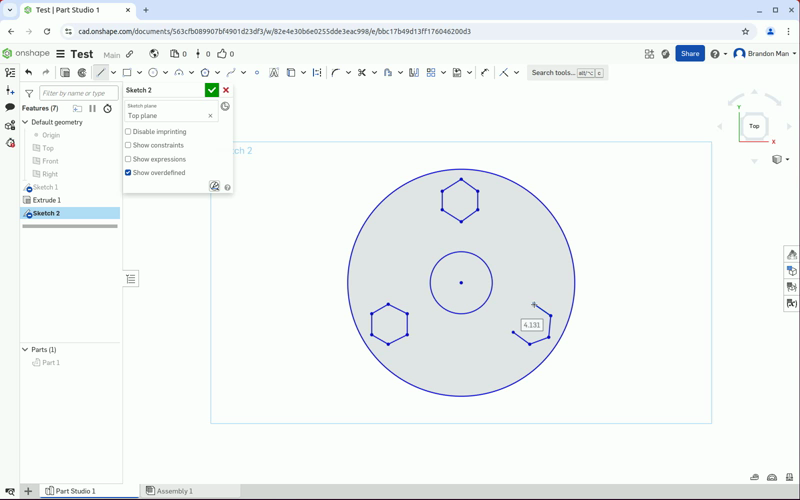
mouse_move(564, 304)
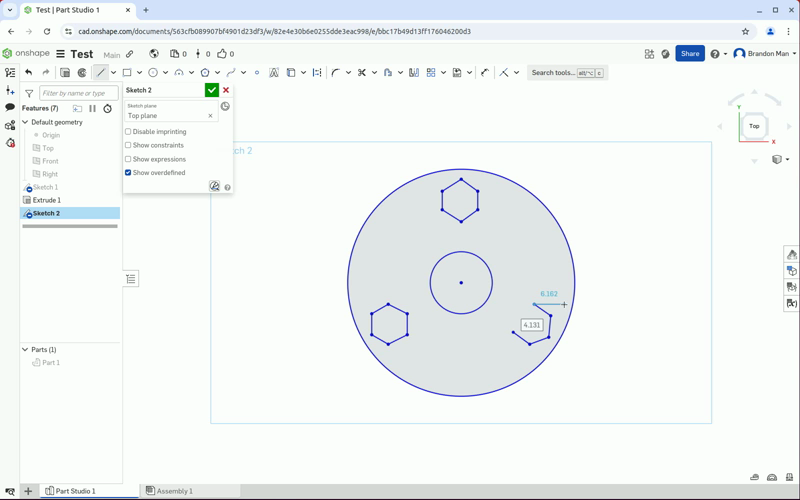
mouse_move(515, 311)
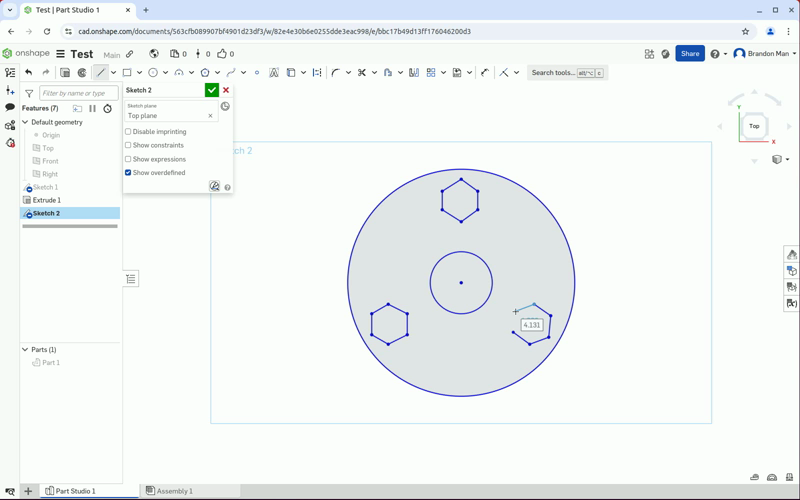
click(515, 311)
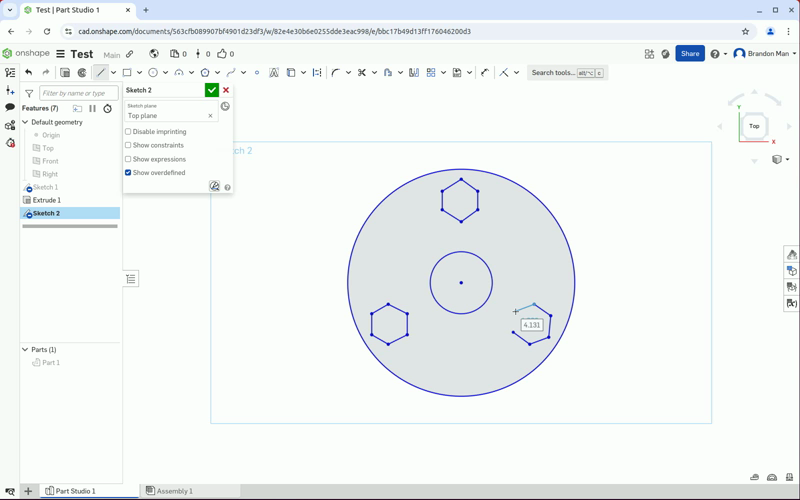
key_up(shift)
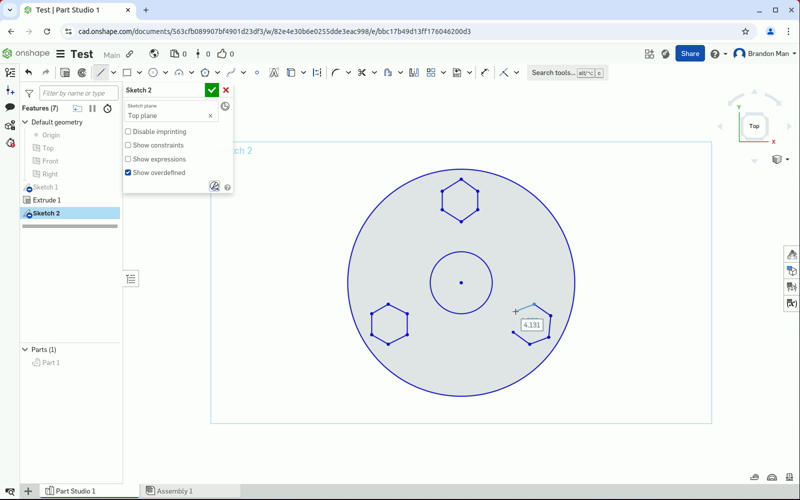
mouse_move(545, 311)
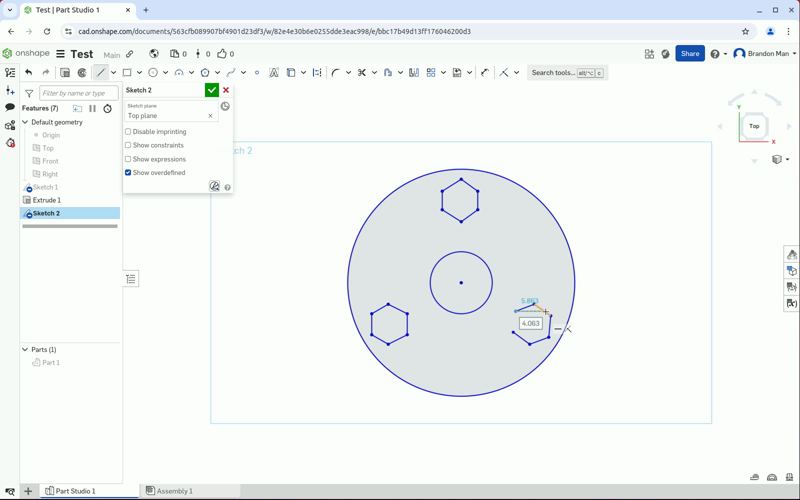
key_down(shift)
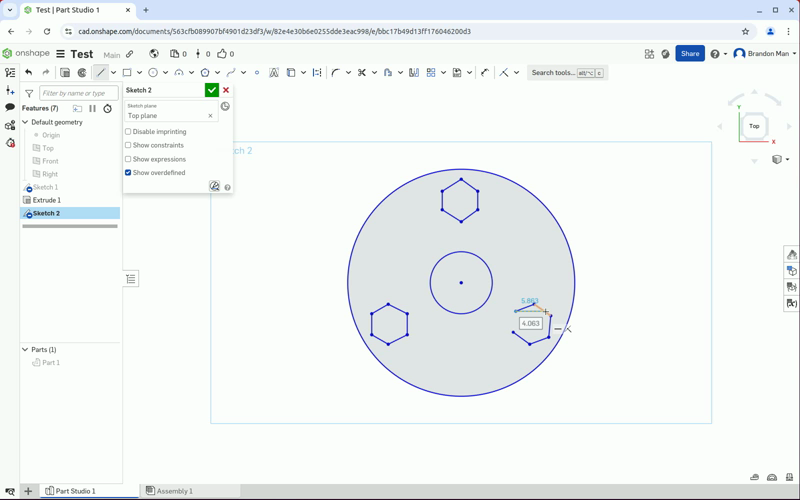
mouse_move(513, 332)
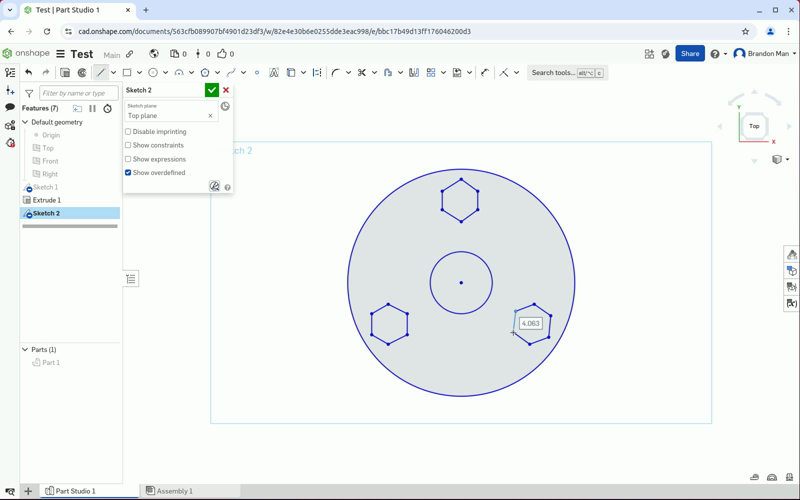
key_up(shift)
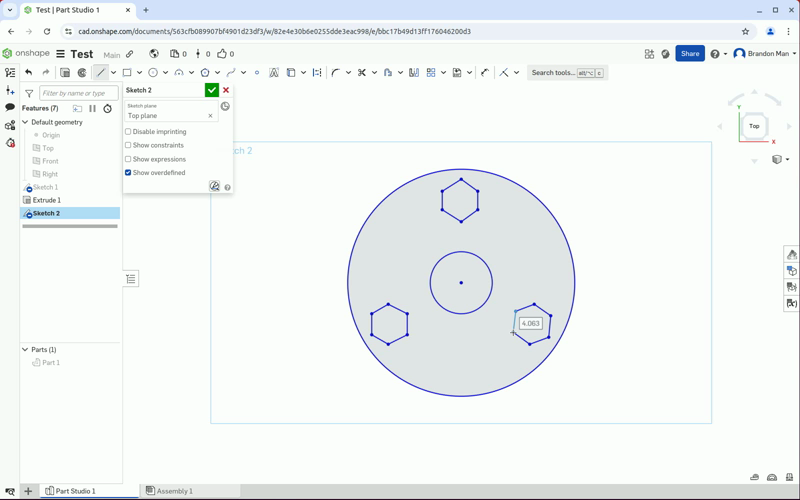
click(513, 332)
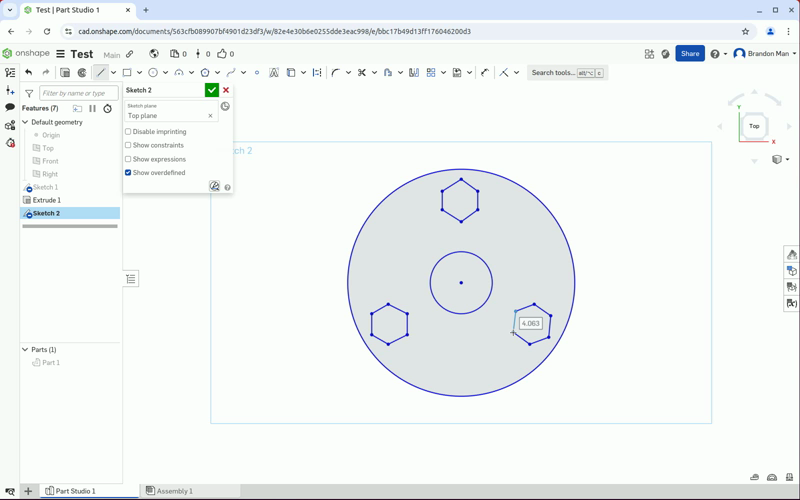
key(esc)
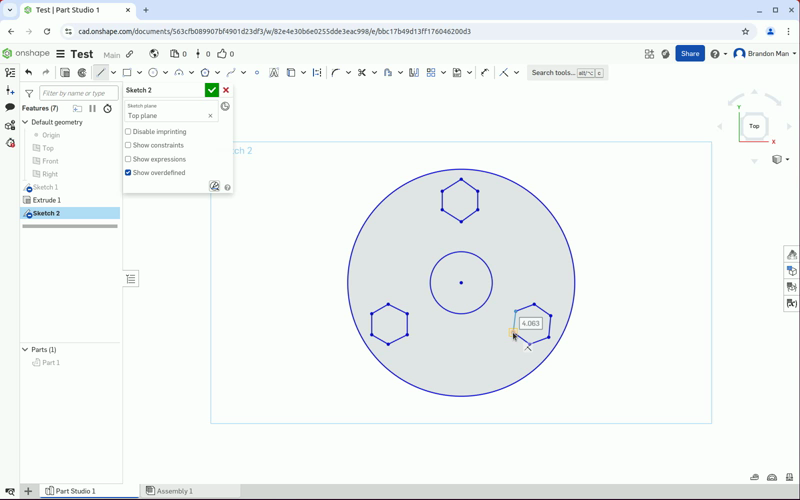
mouse_move(435, 340)
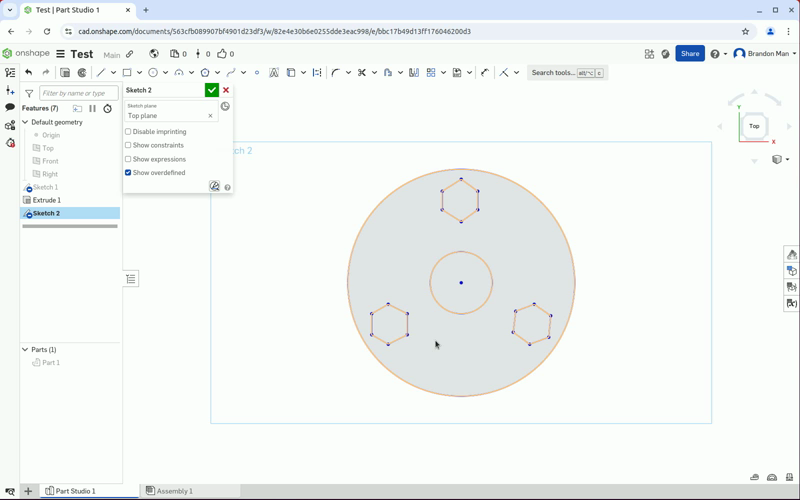
click(435, 340)
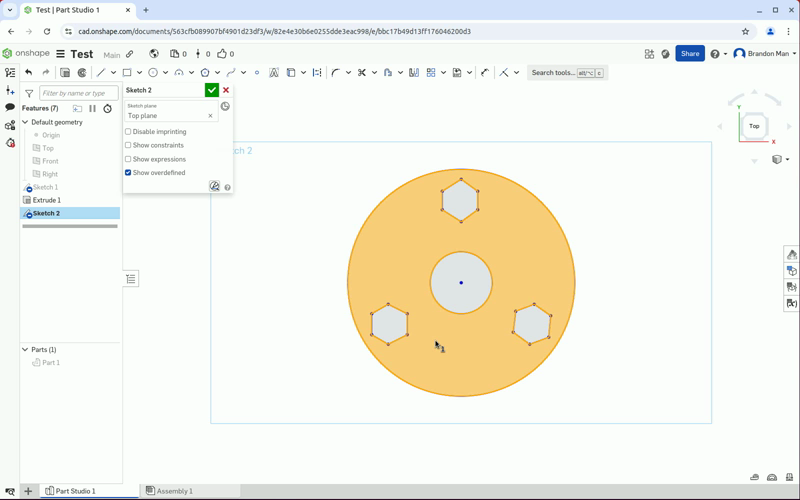
mouse_move(73, 352)
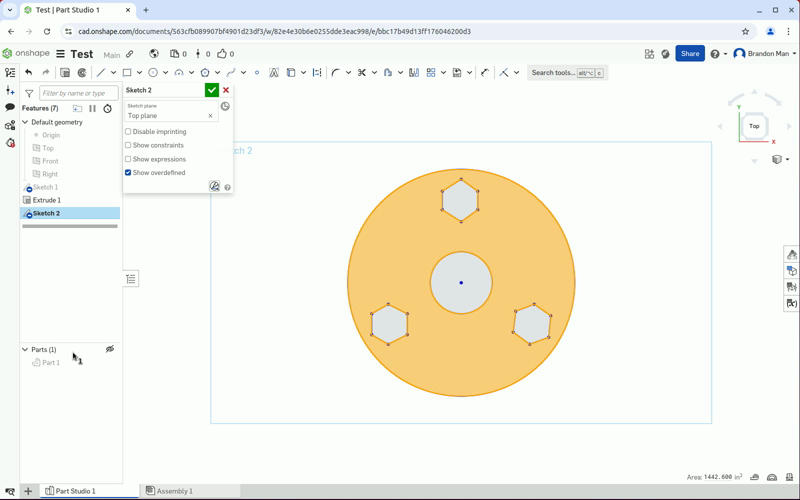
key(shift+y)
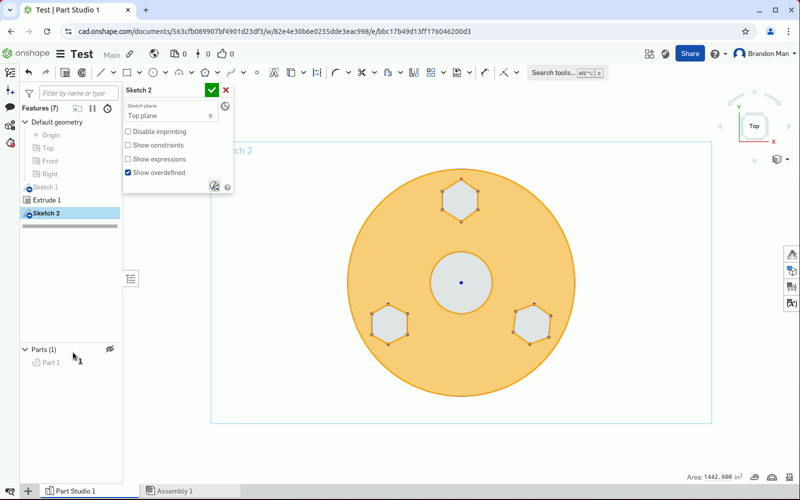
key(shift+e)
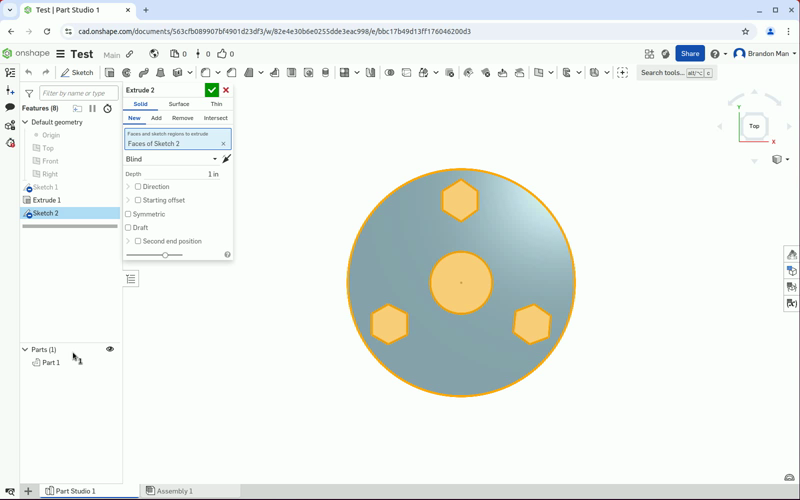
mouse_move(143, 106)
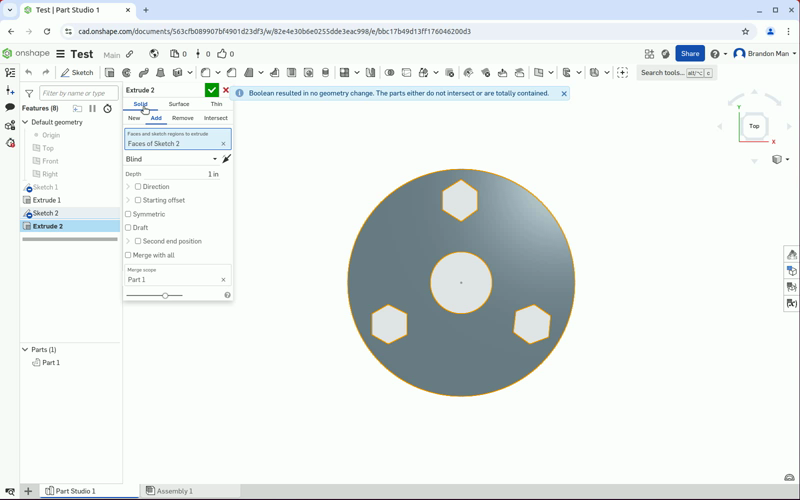
click(143, 106)
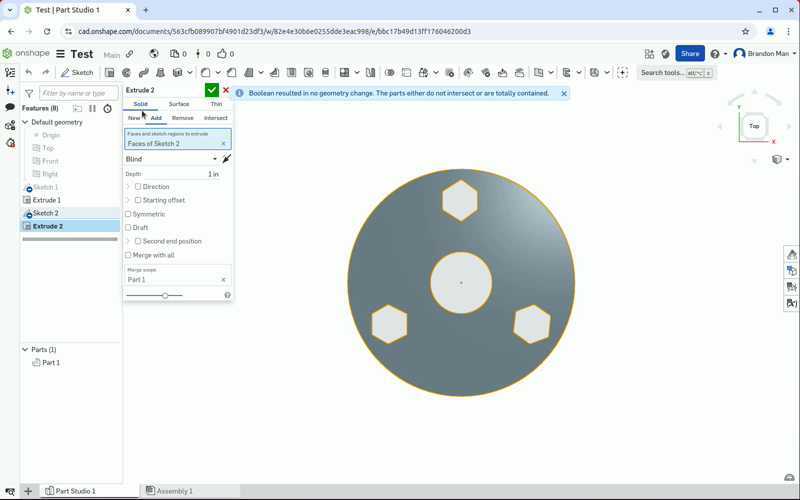
mouse_move(137, 120)
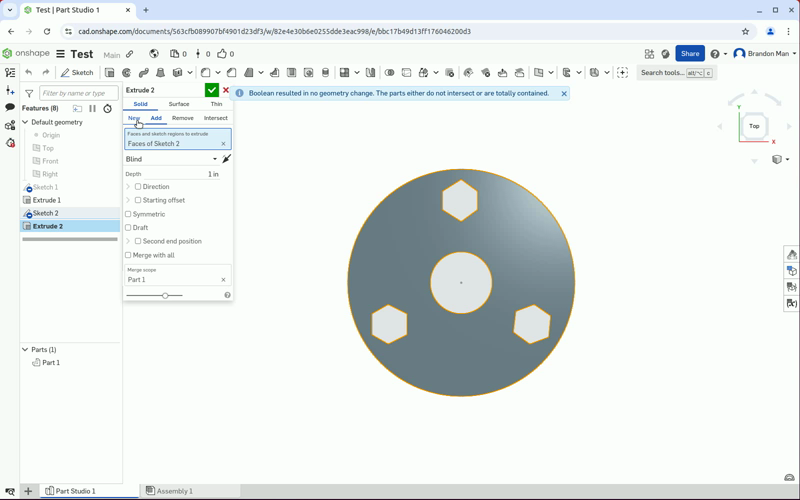
click(137, 120)
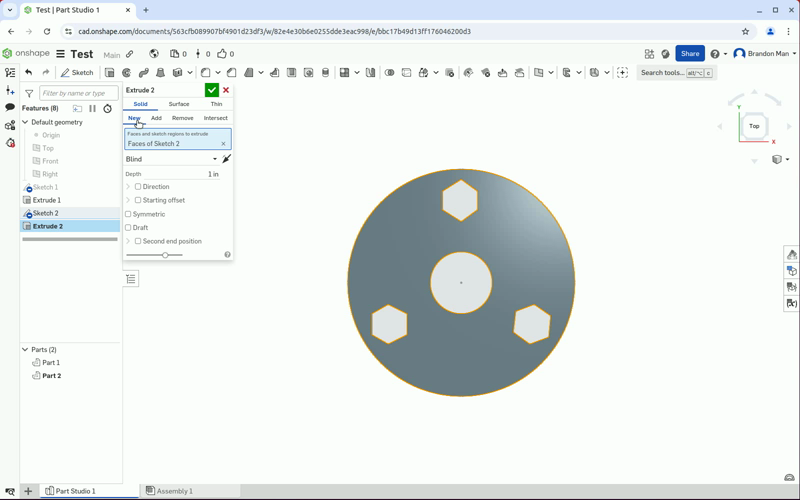
key(tab, 4)
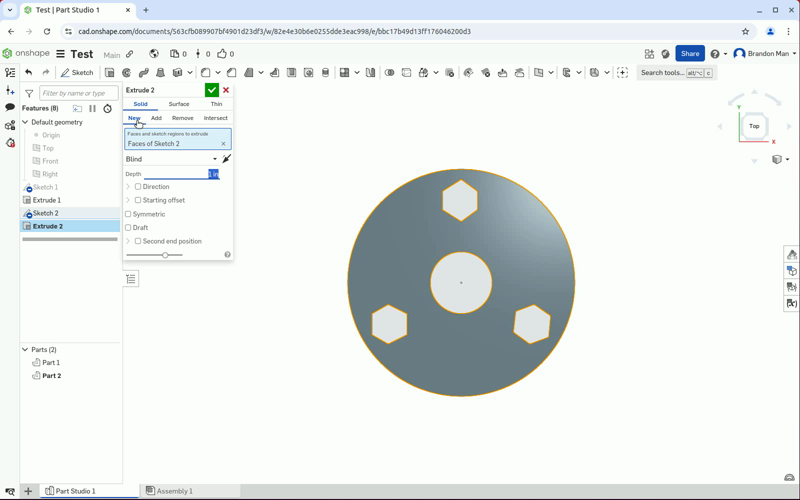
text(14.443)
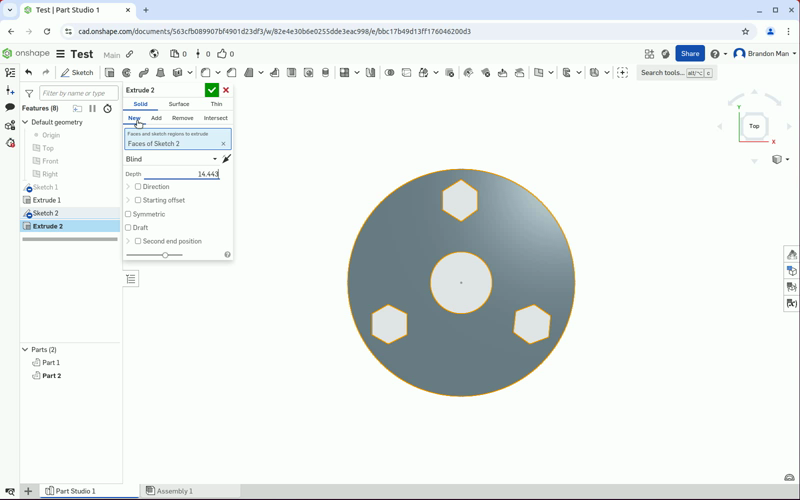
key(enter)
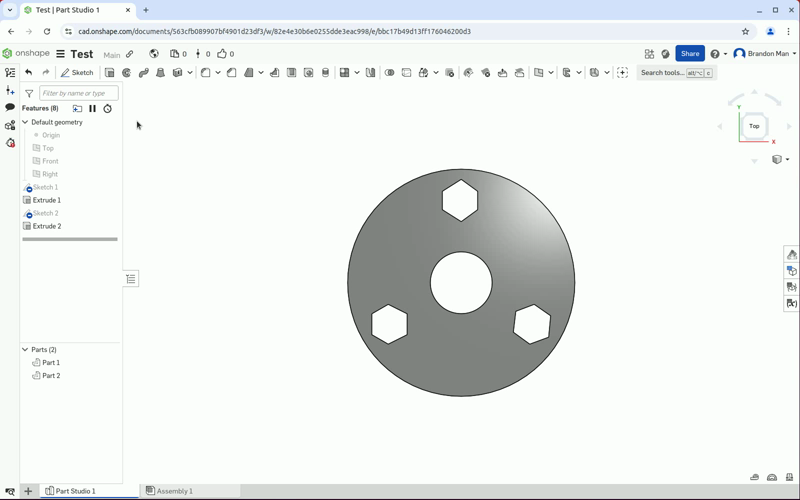
key(shift+h)
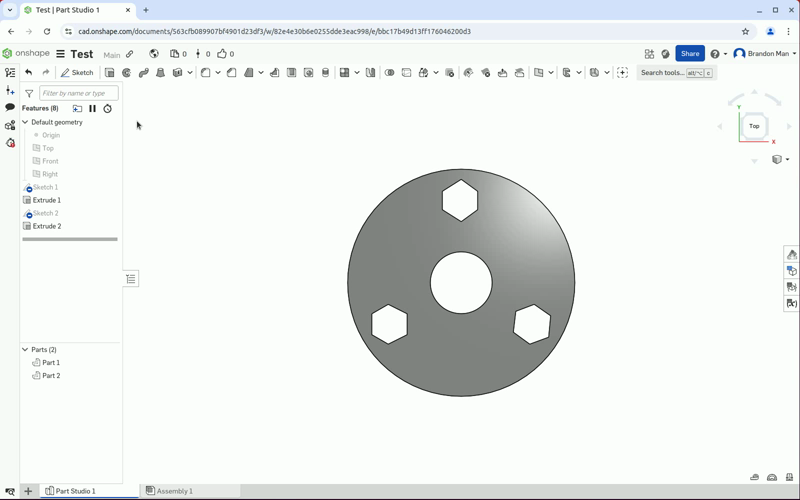
key(shift+h)
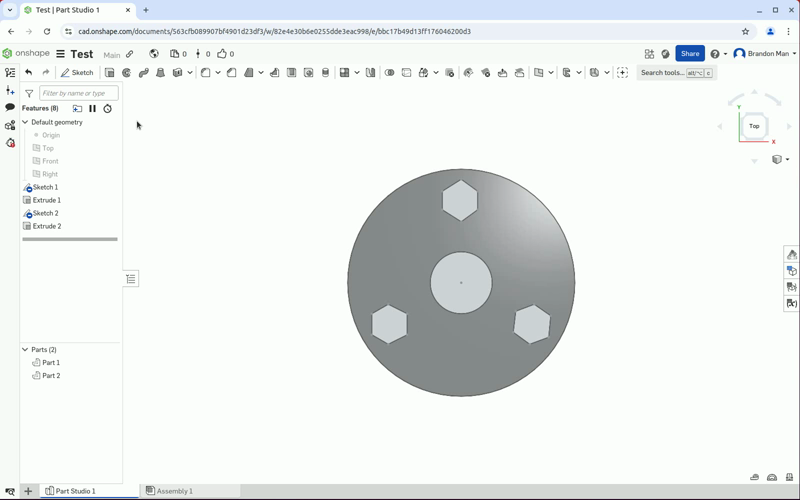
key(shift+7)
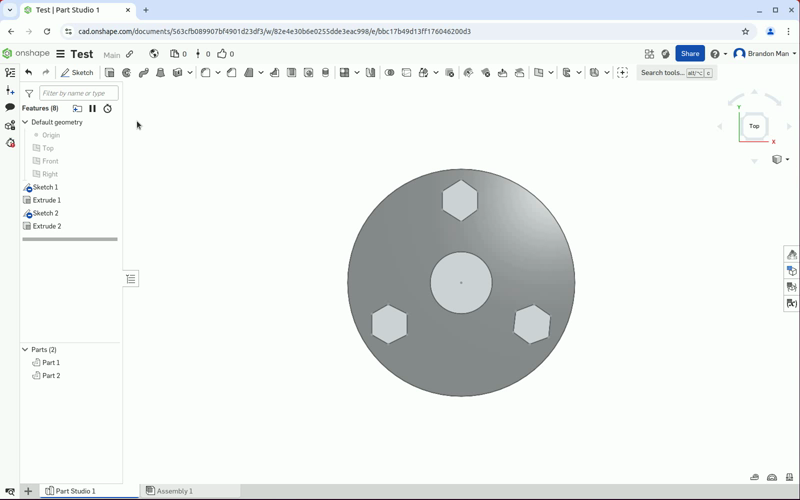
key(up, 3)
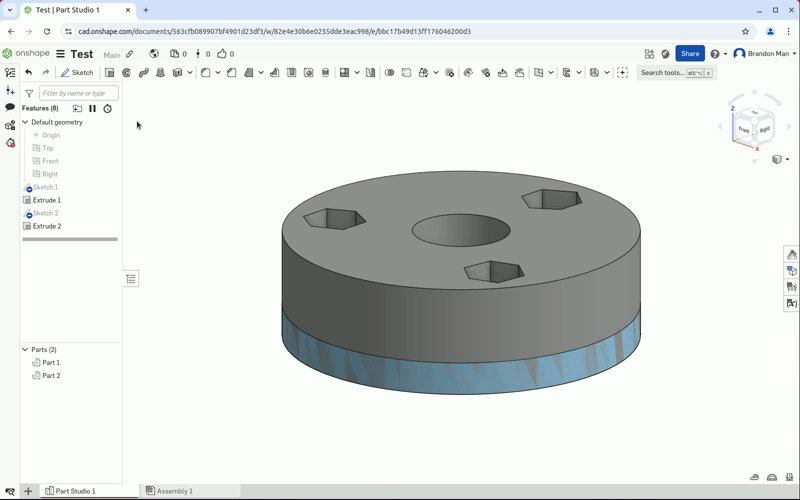
key(left, 3)
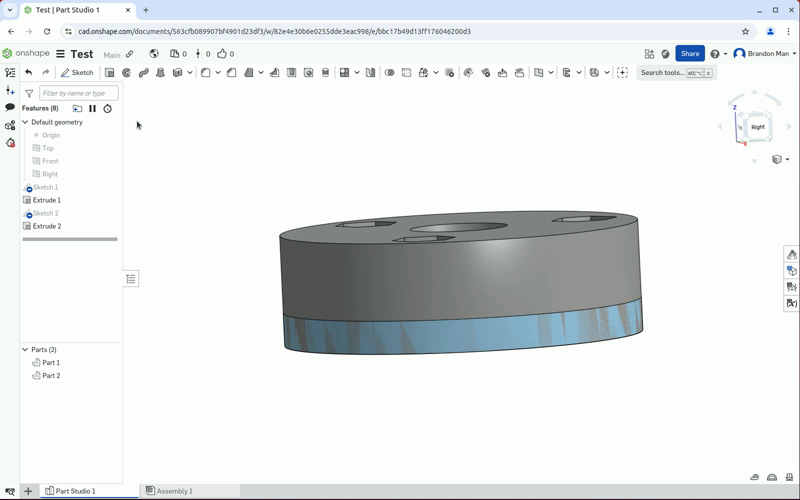
key(right, 3)
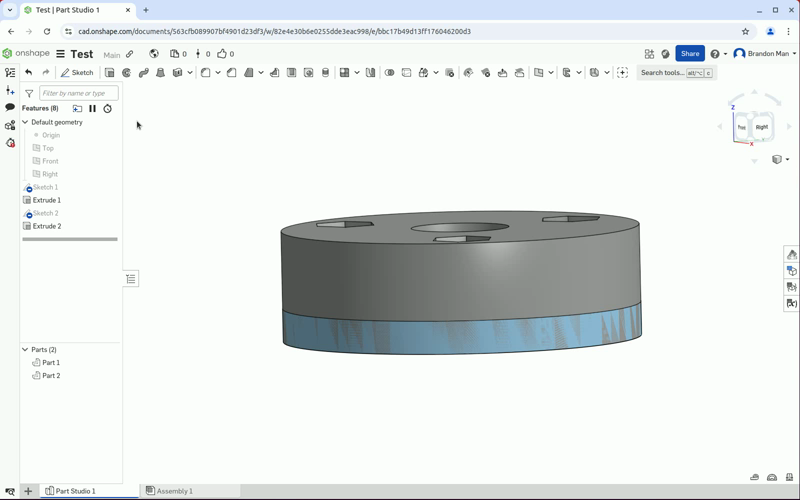
key(down, 3)
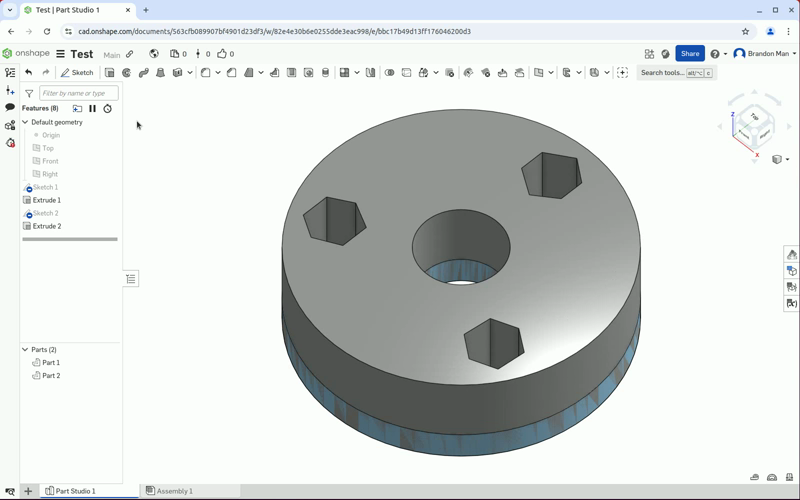
mouse_move(73, 189)
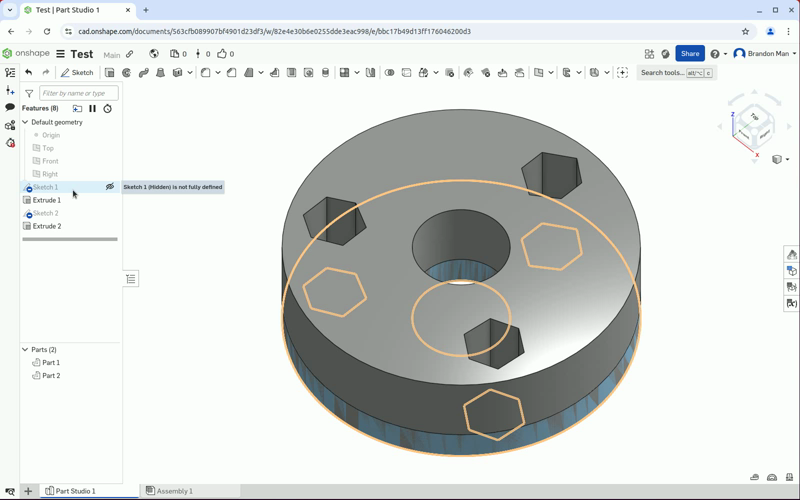
click(73, 189)